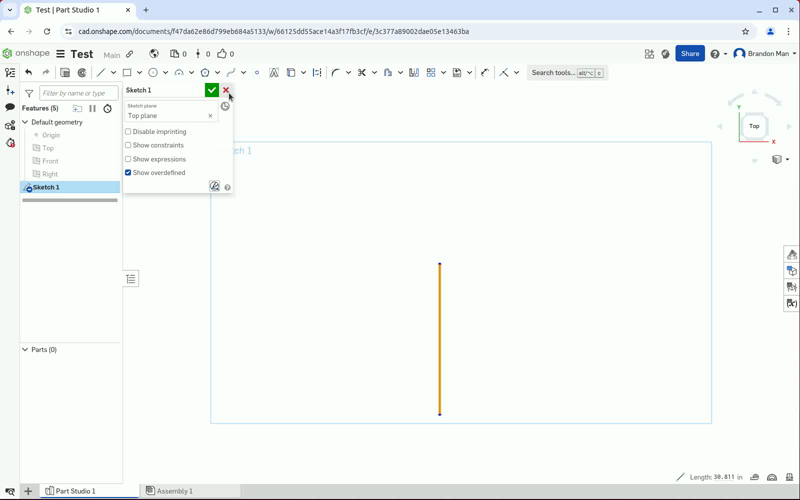
key(shift+h)
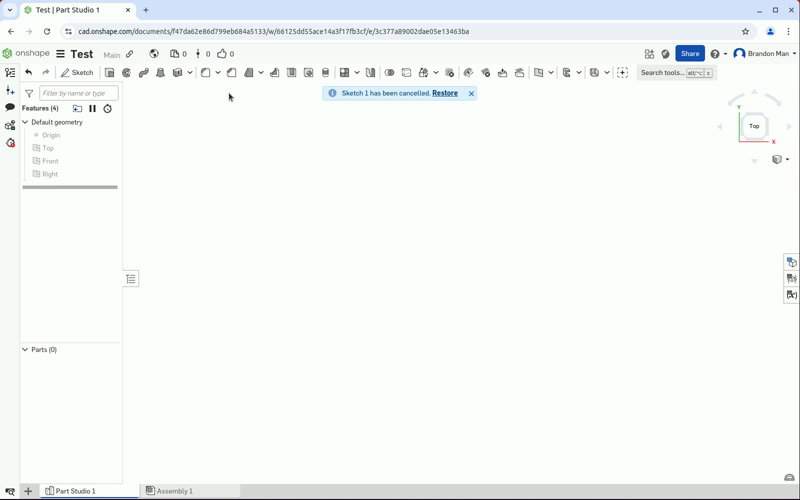
mouse_move(73, 352)
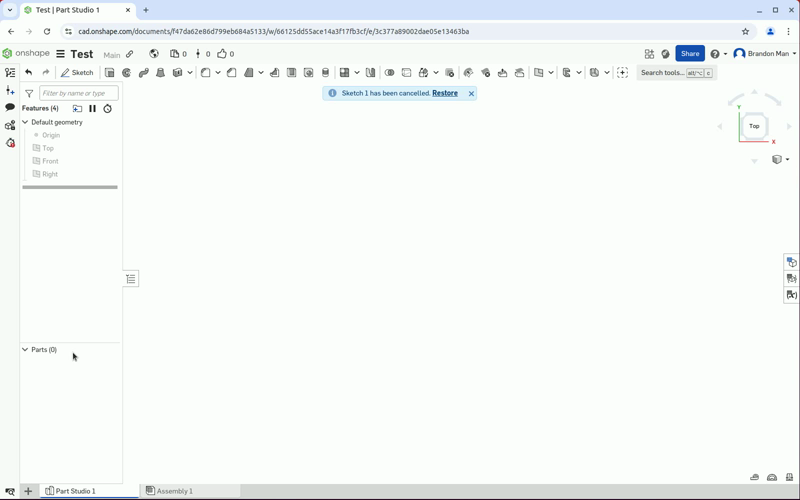
key(y)
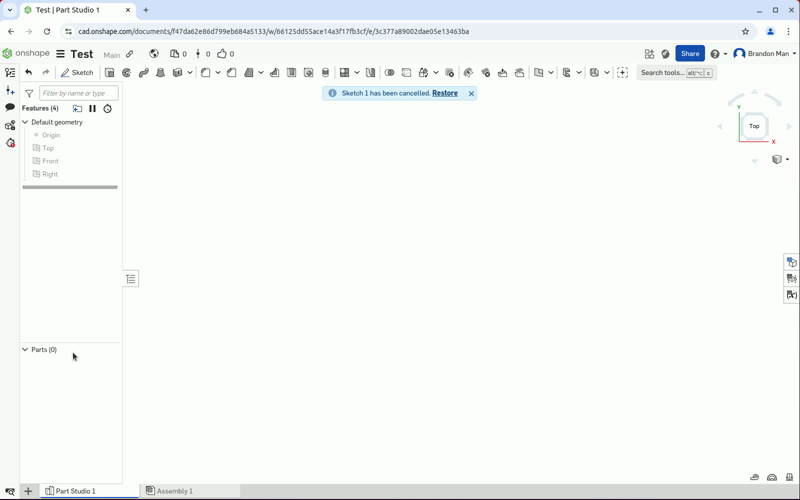
key(shift+p)
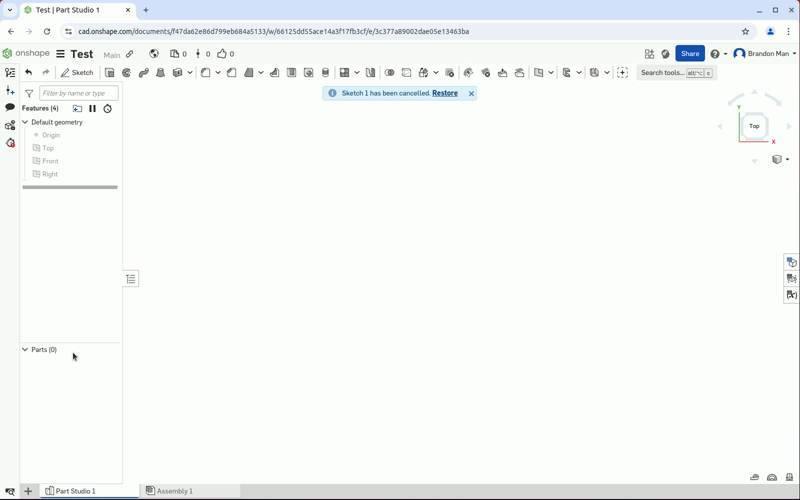
key(space)
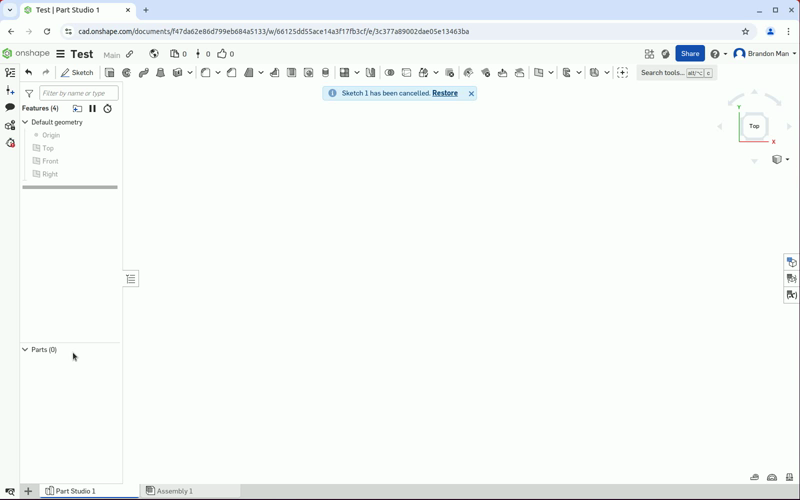
key_down(shift)
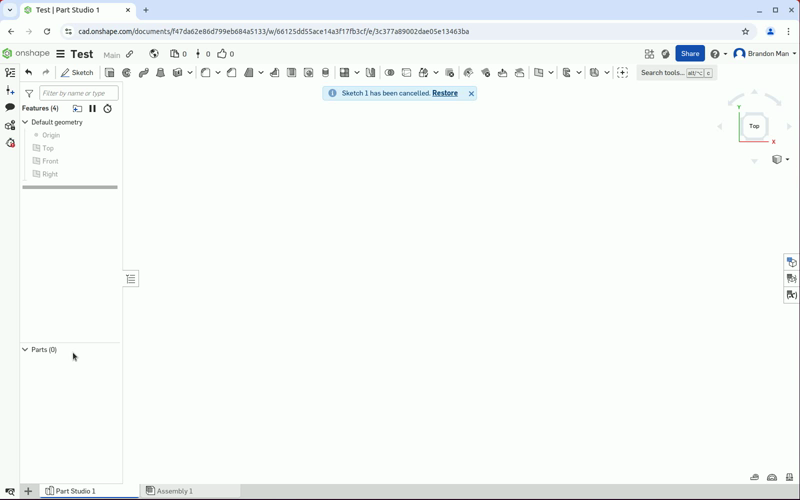
key(up)
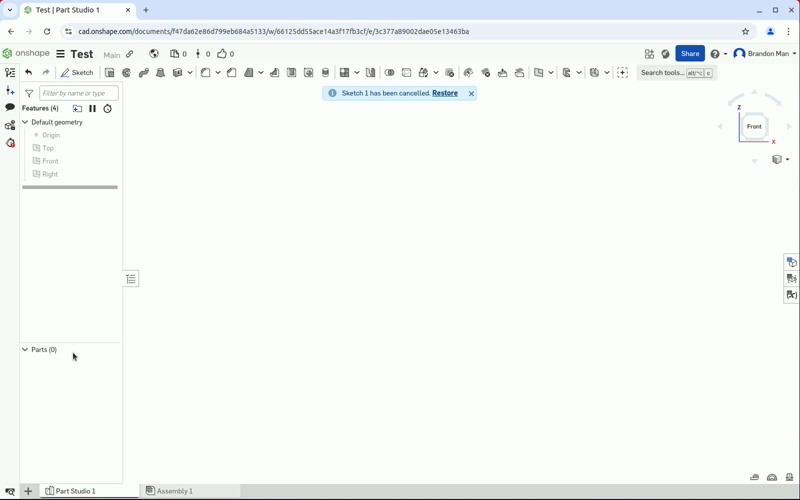
key_up(shift)
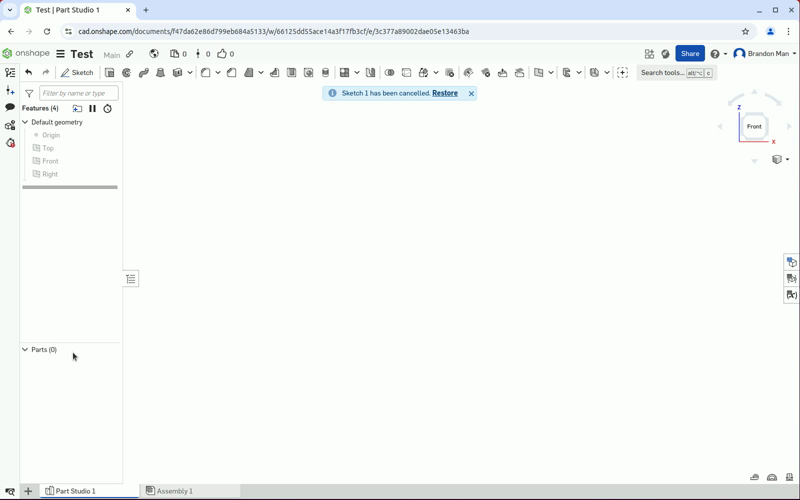
mouse_move(73, 352)
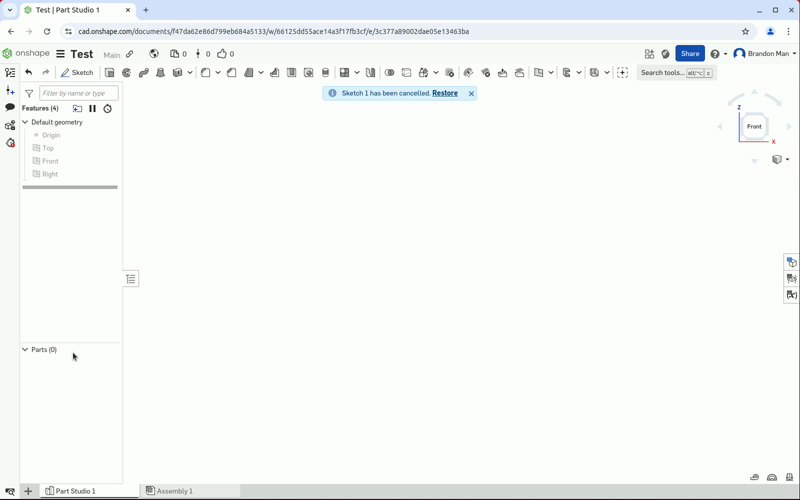
key(shift+y)
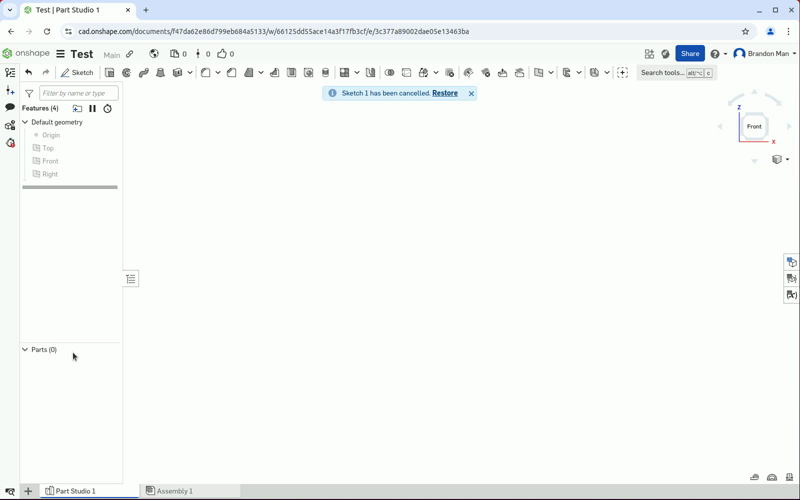
key(shift+s)
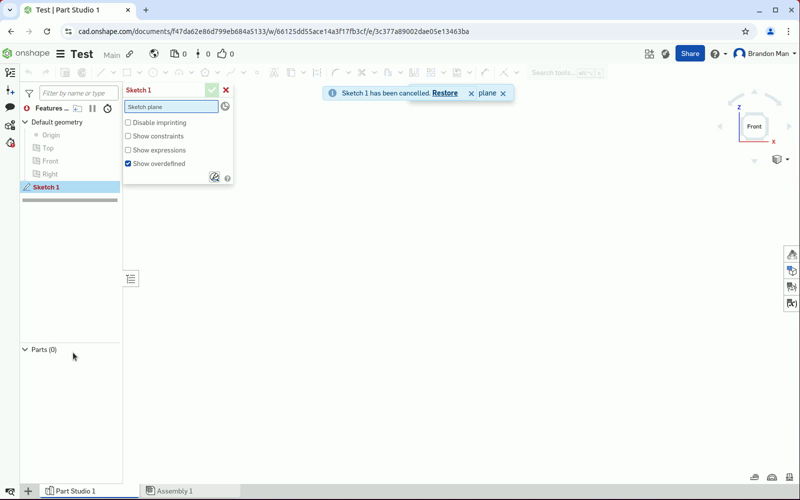
mouse_move(73, 163)
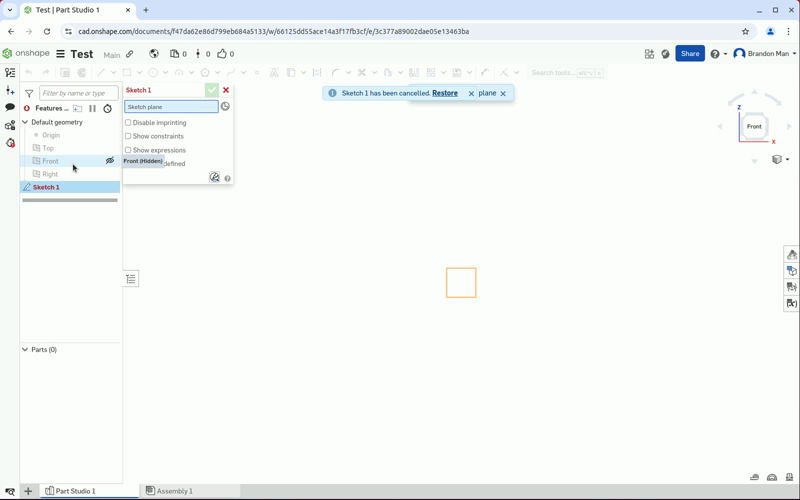
click(73, 163)
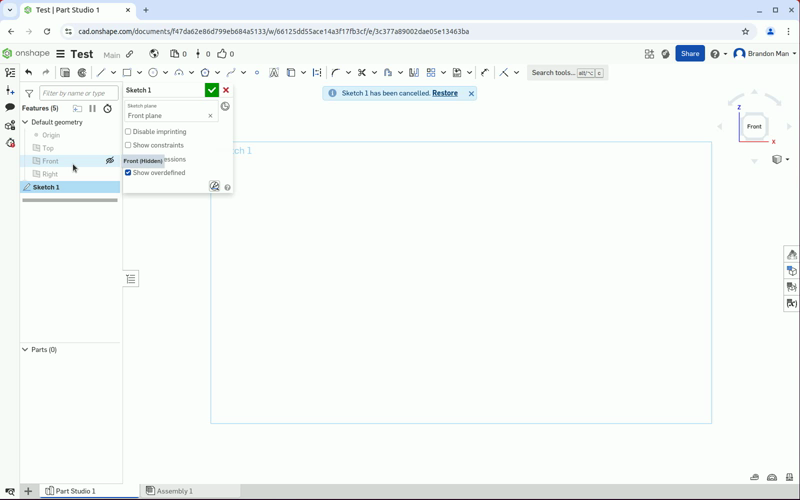
mouse_move(73, 352)
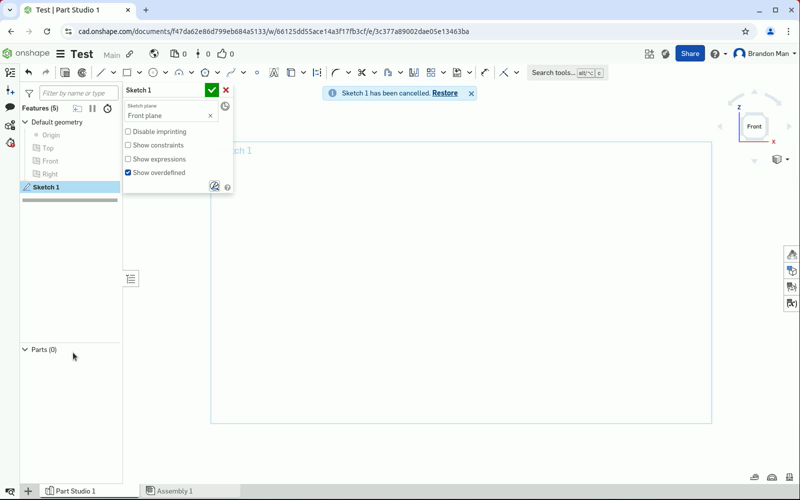
key(y)
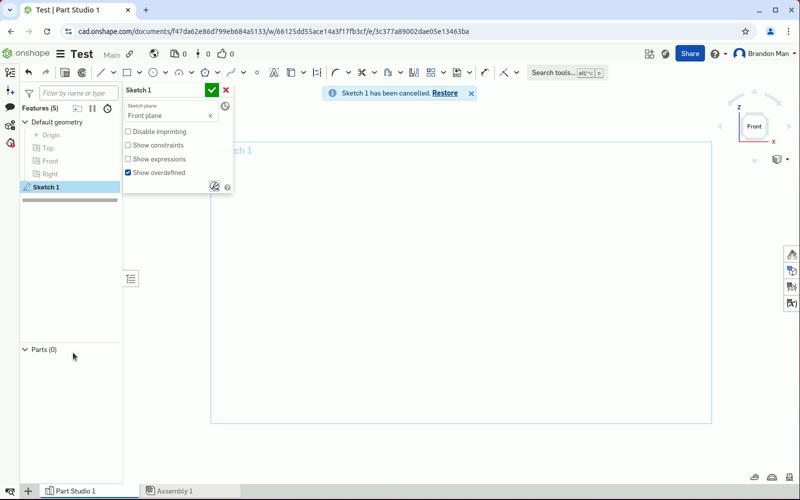
key(l)
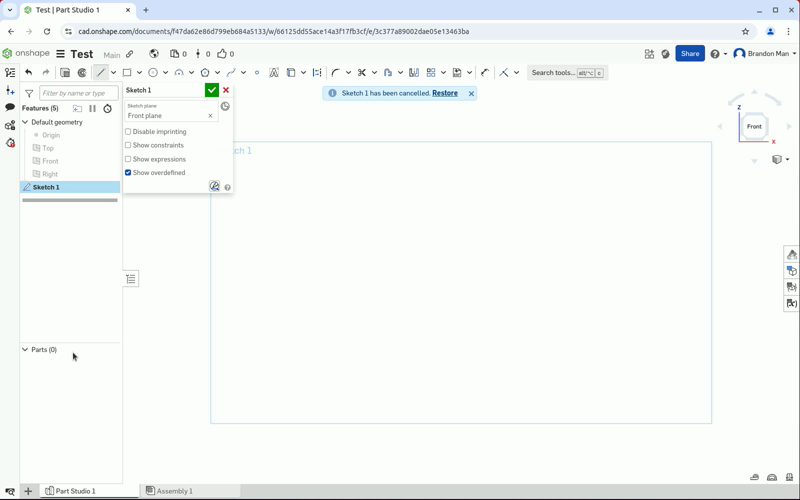
key_down(shift)
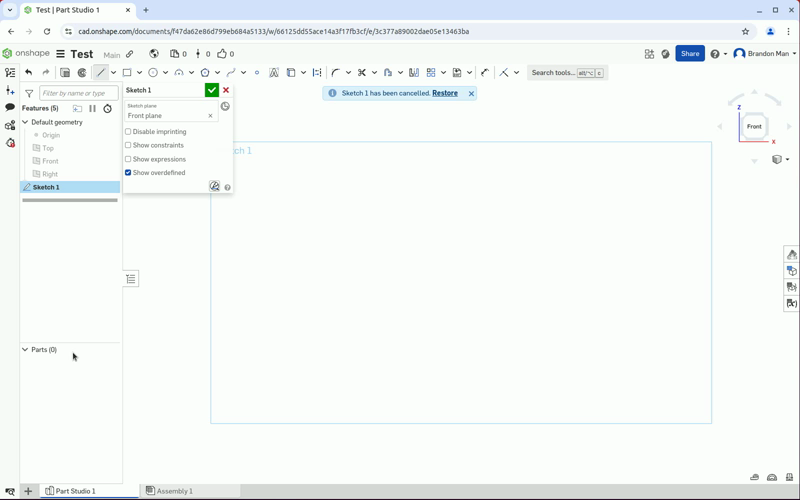
mouse_move(460, 282)
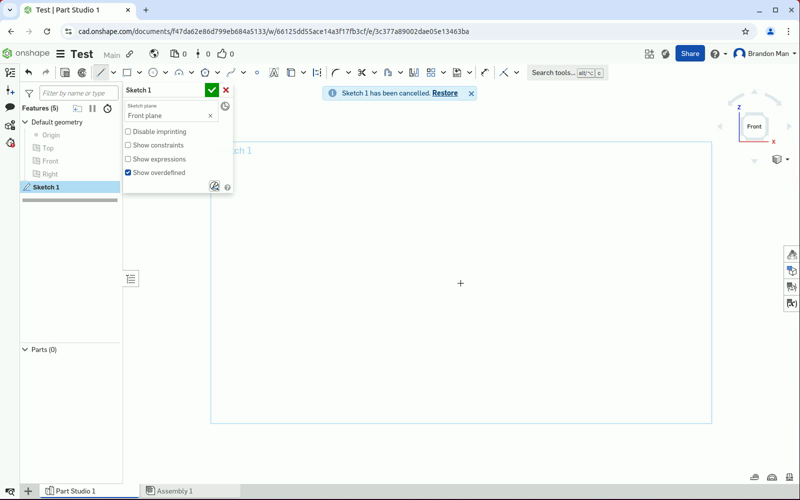
click(460, 282)
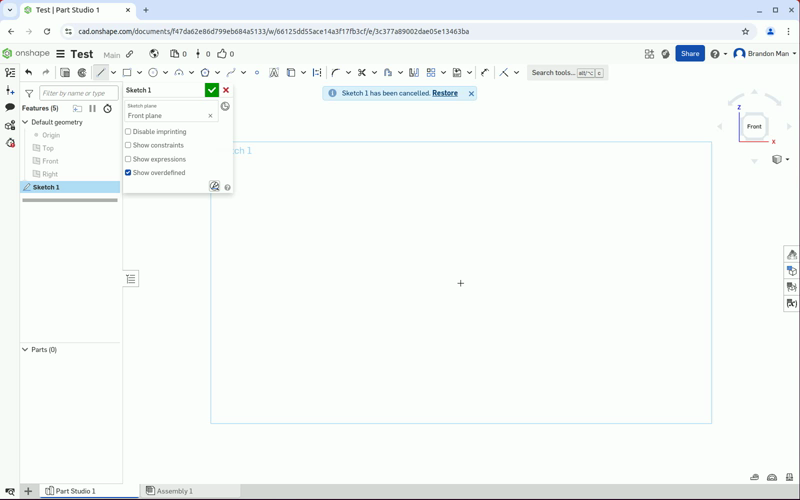
key_up(shift)
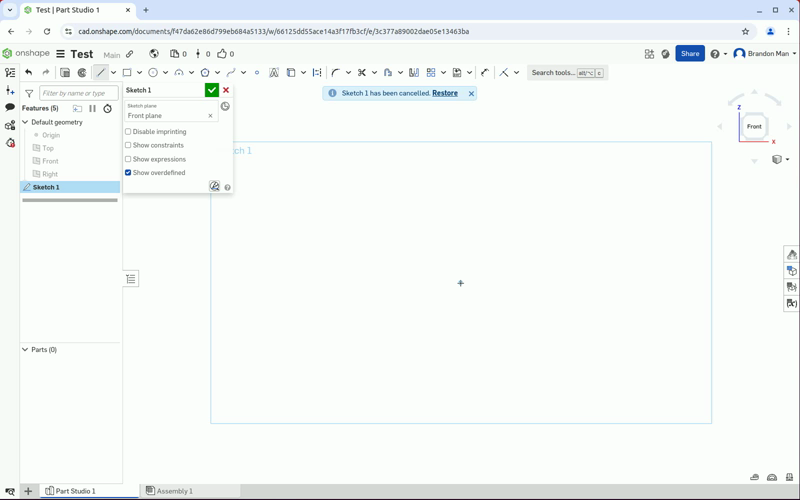
key_down(shift)
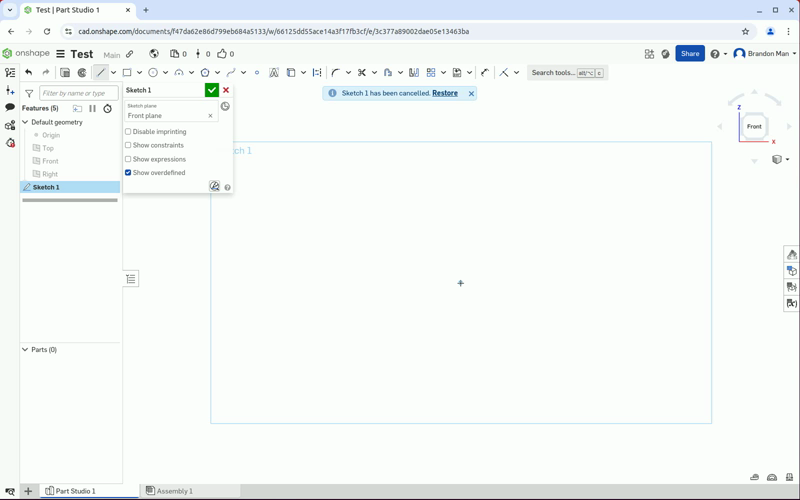
mouse_move(572, 282)
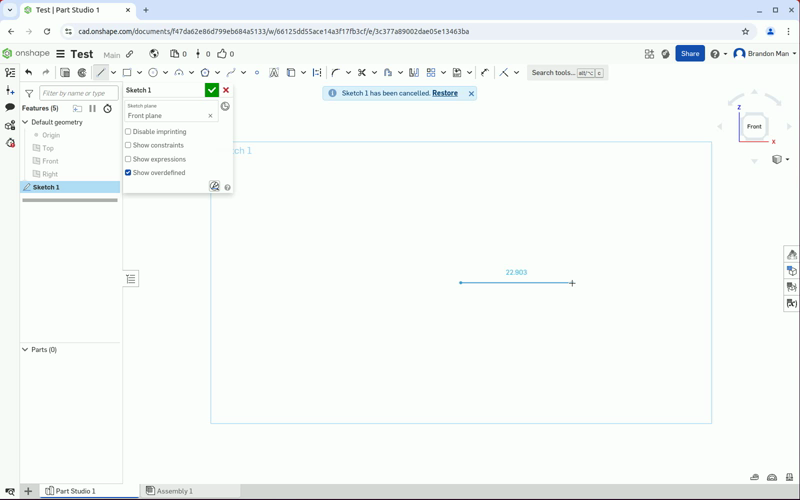
click(572, 282)
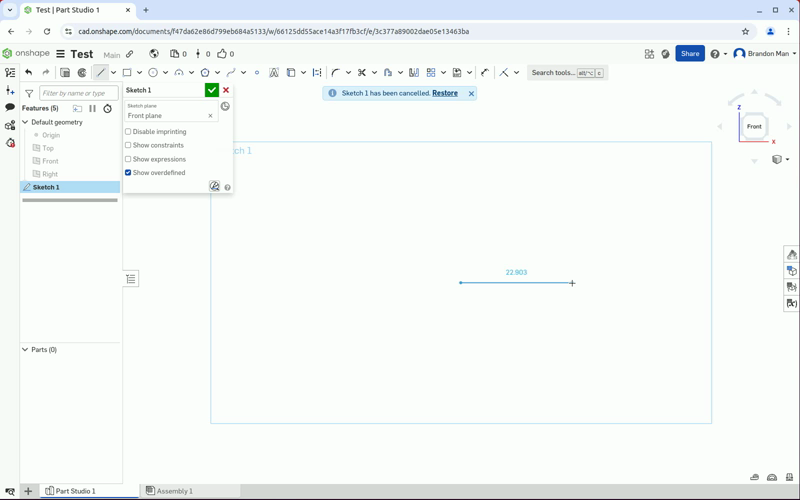
key_up(shift)
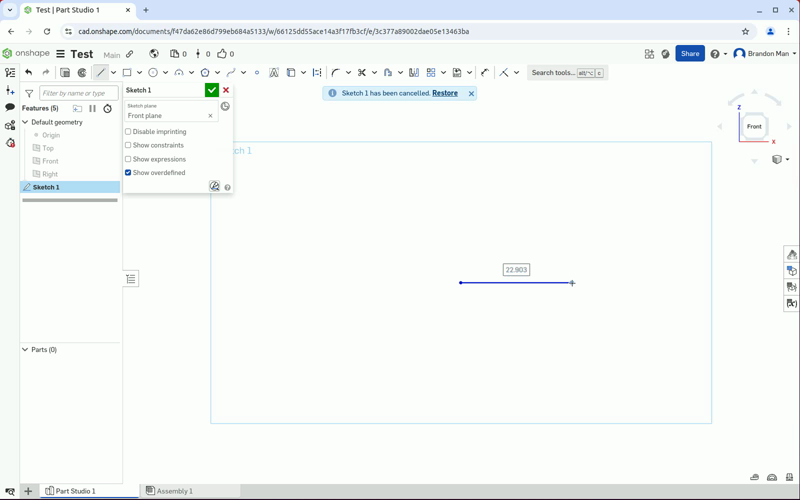
key_down(shift)
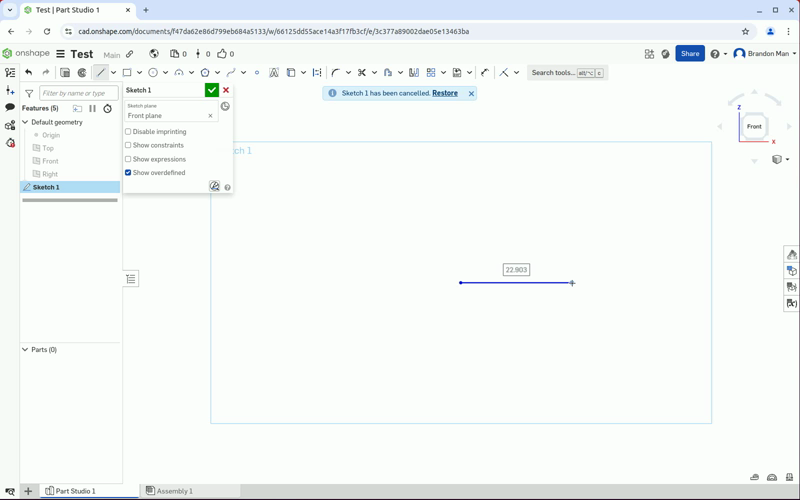
mouse_move(589, 282)
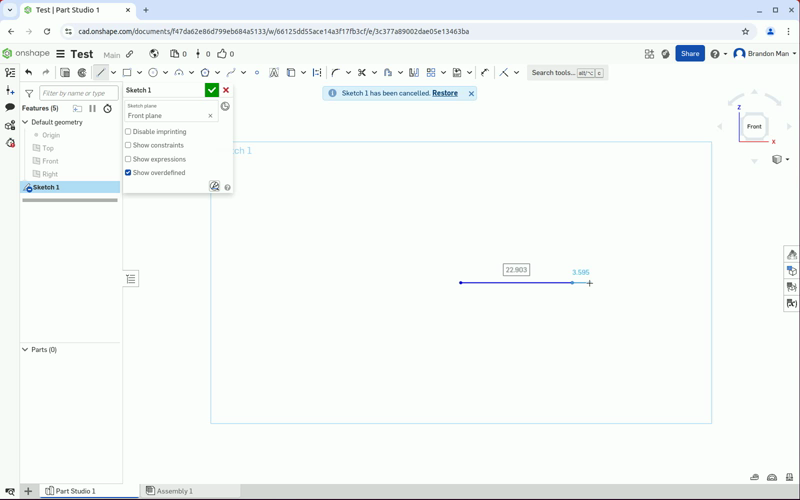
mouse_move(516, 278)
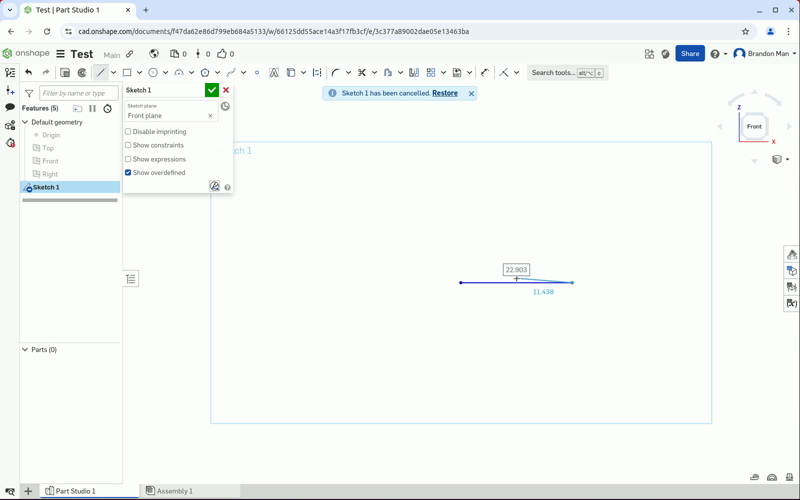
click(516, 278)
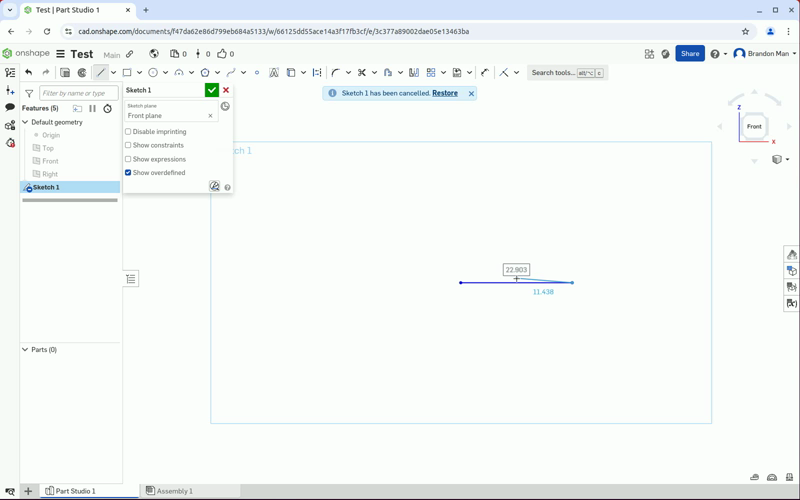
key_up(shift)
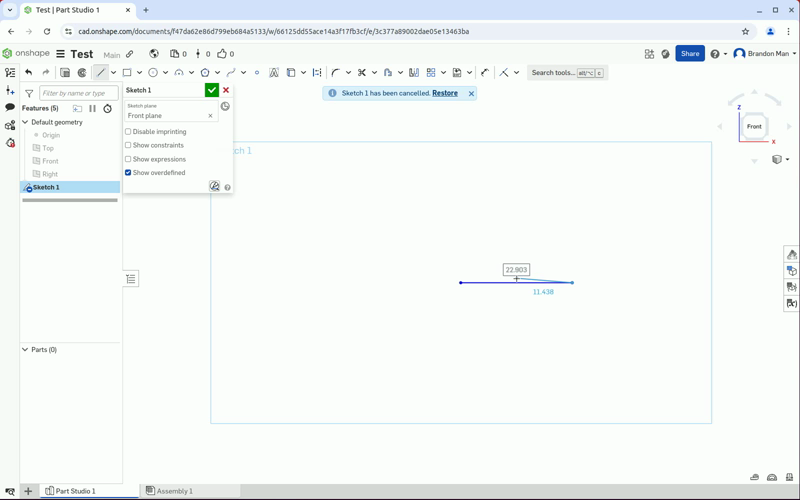
mouse_move(546, 278)
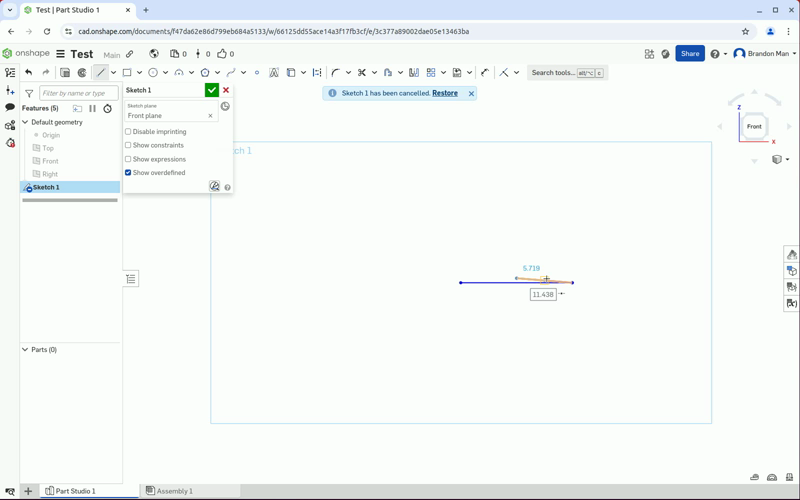
key_down(shift)
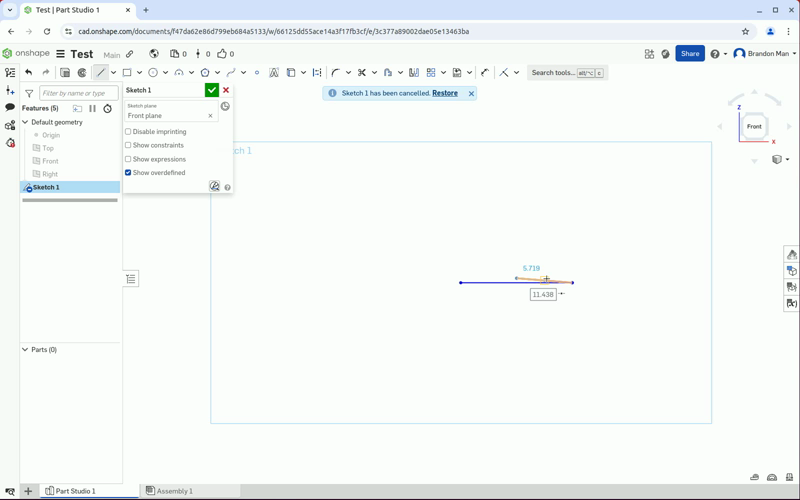
mouse_move(460, 282)
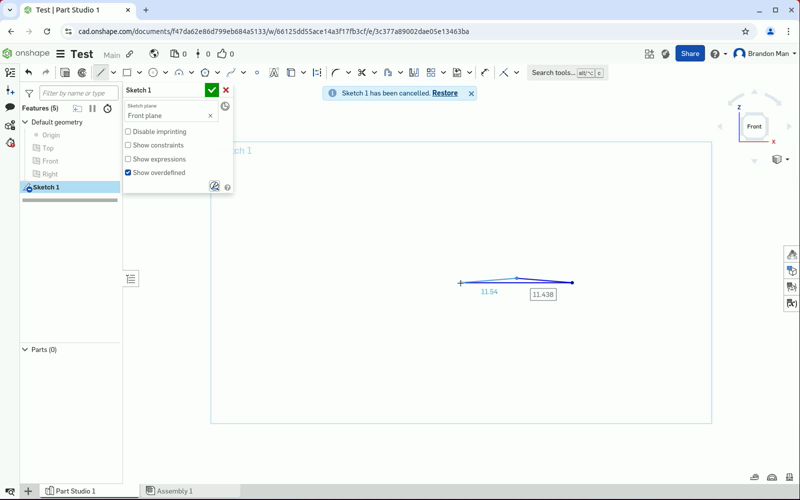
key_up(shift)
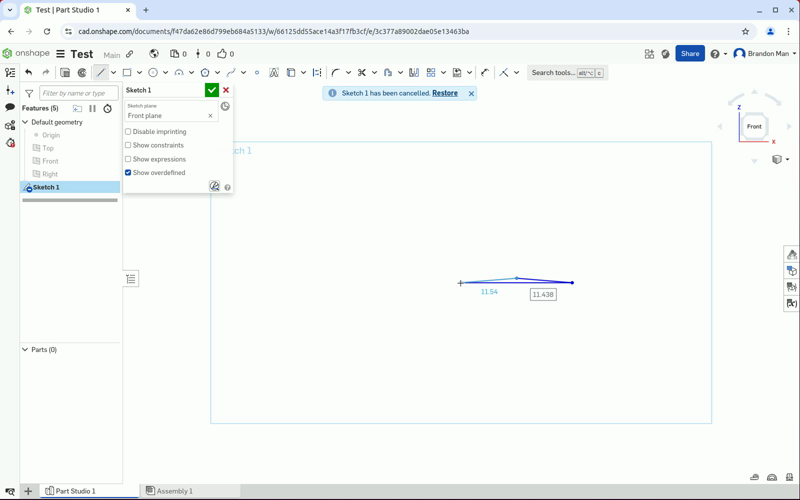
click(460, 282)
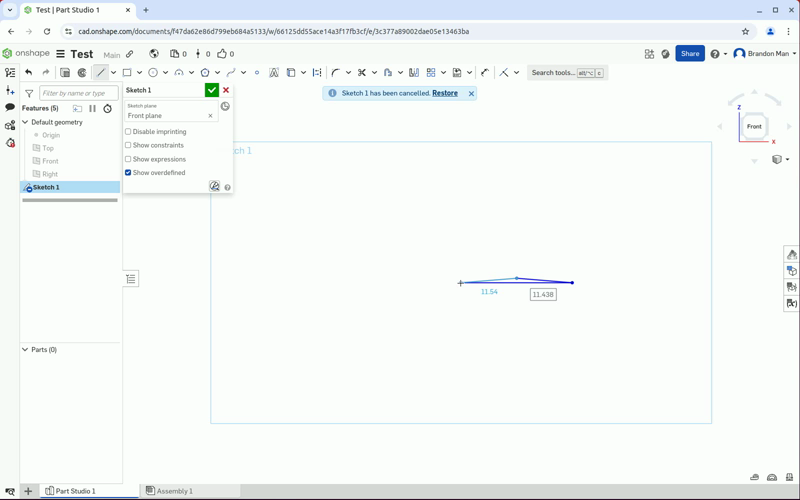
key(esc)
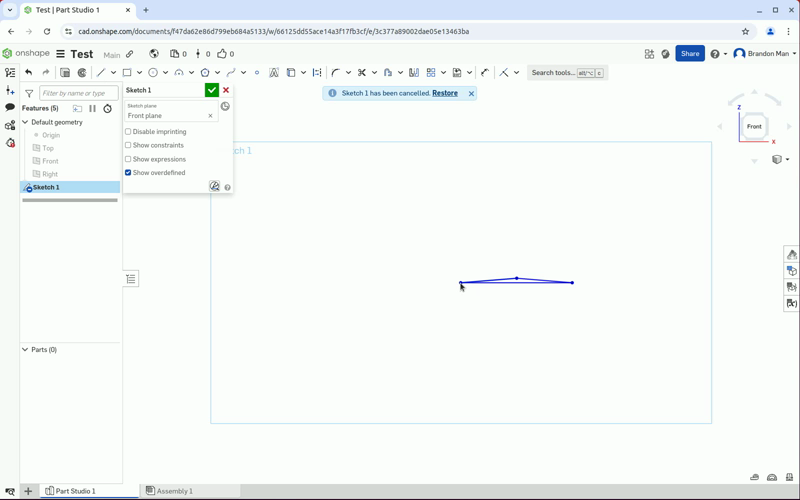
mouse_move(490, 281)
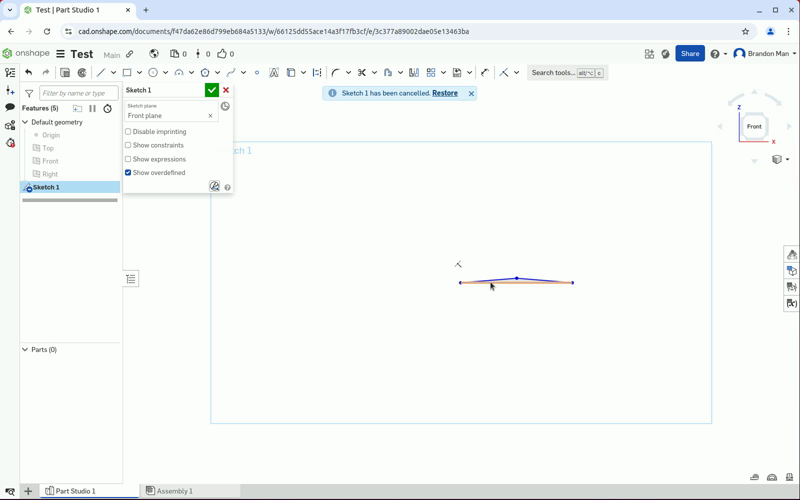
scroll(6)
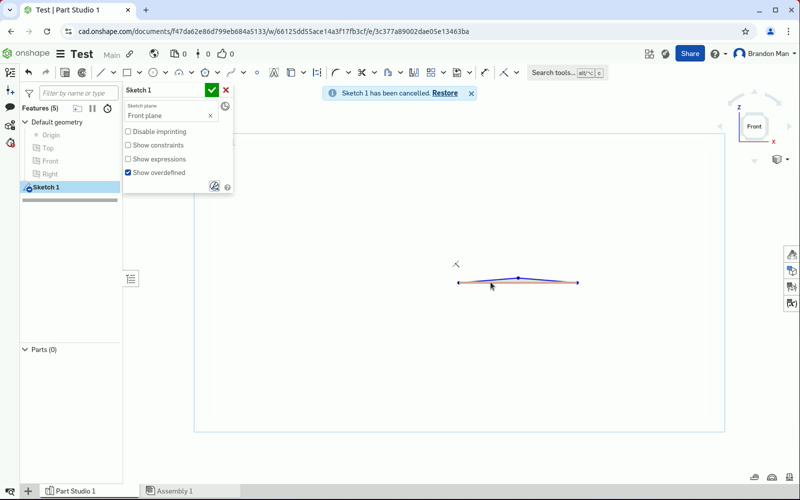
scroll(6)
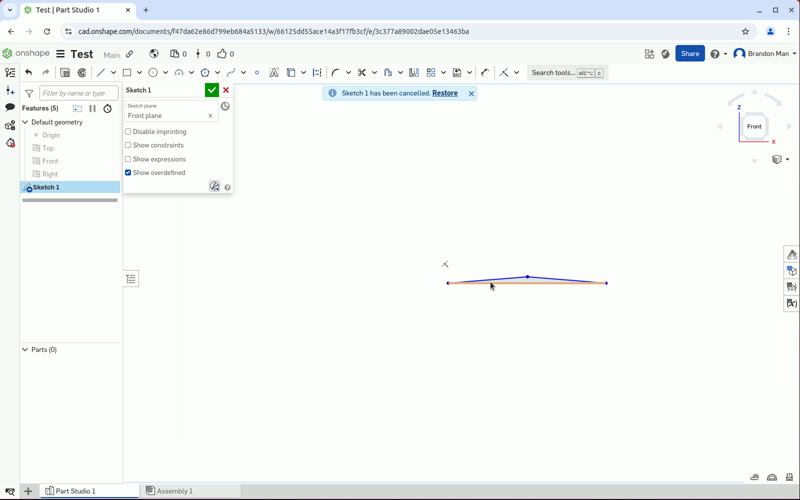
scroll(6)
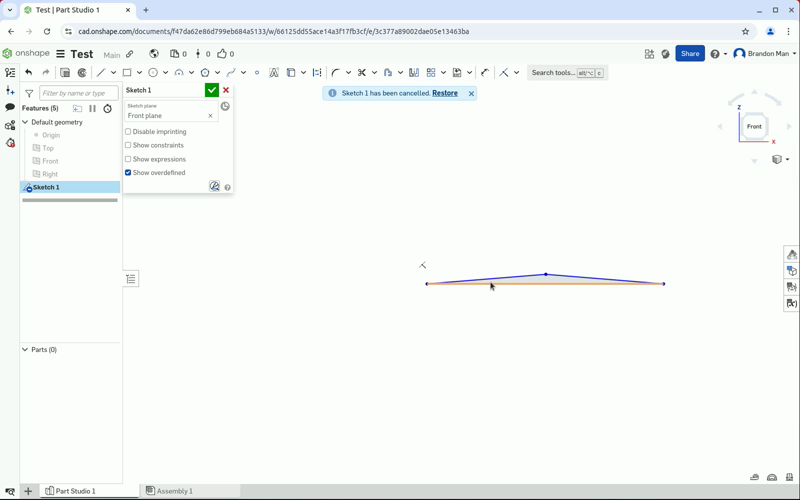
scroll(6)
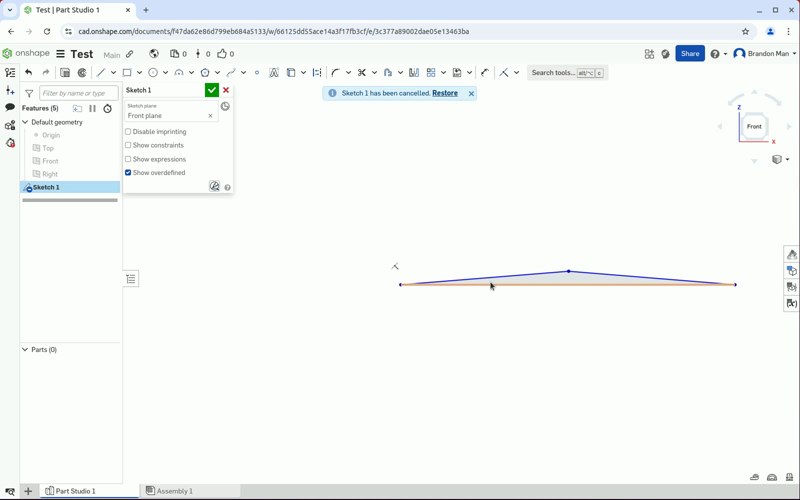
scroll(6)
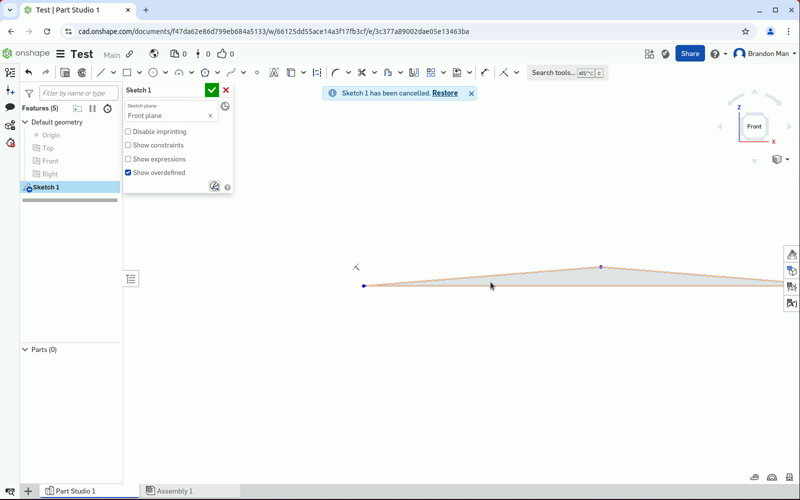
scroll(6)
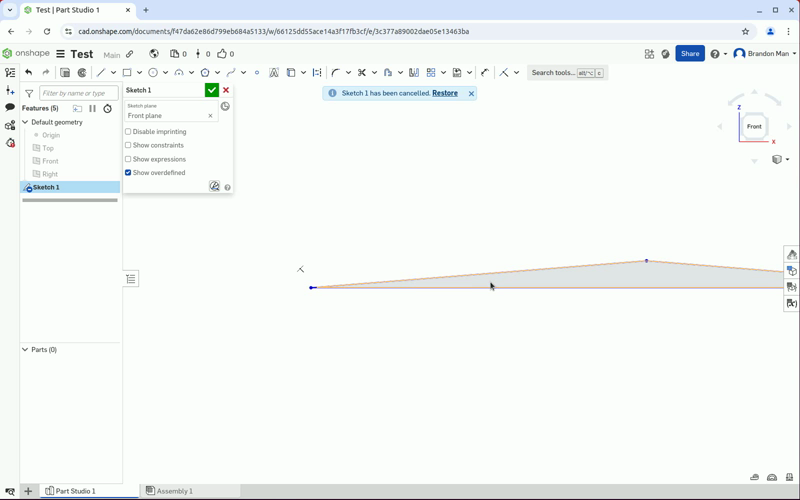
scroll(6)
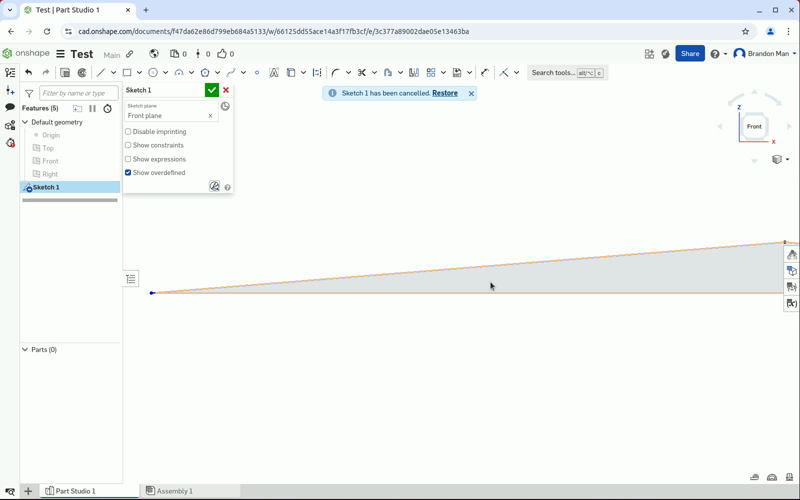
click(490, 281)
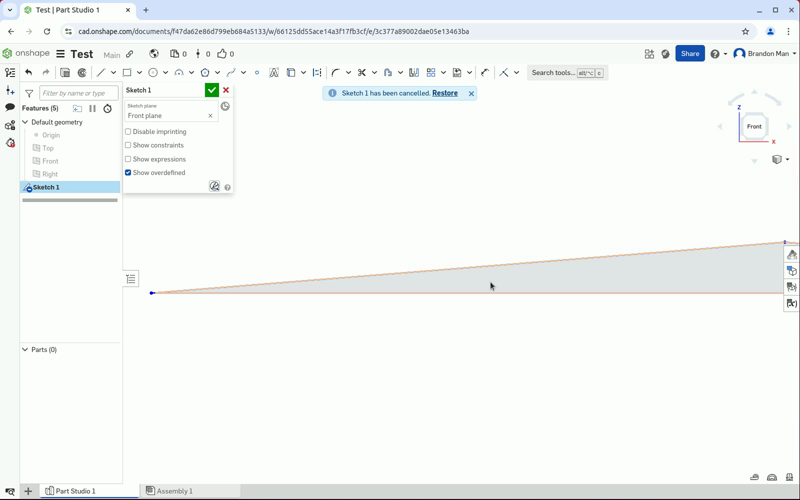
scroll(-6)
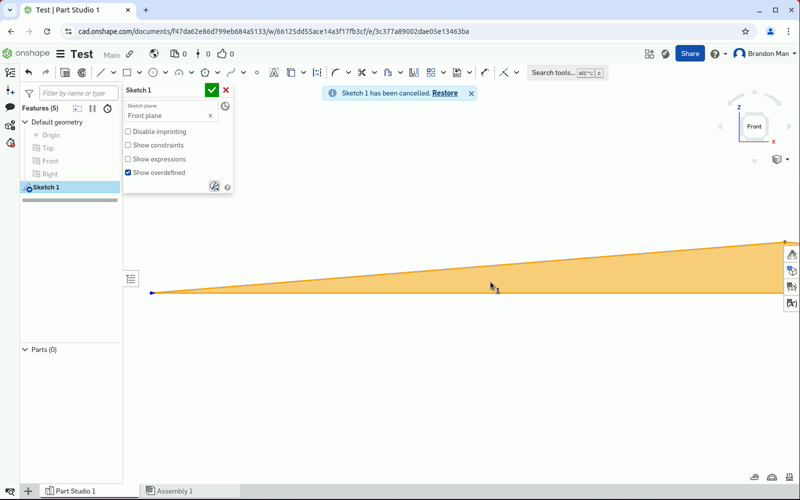
scroll(-6)
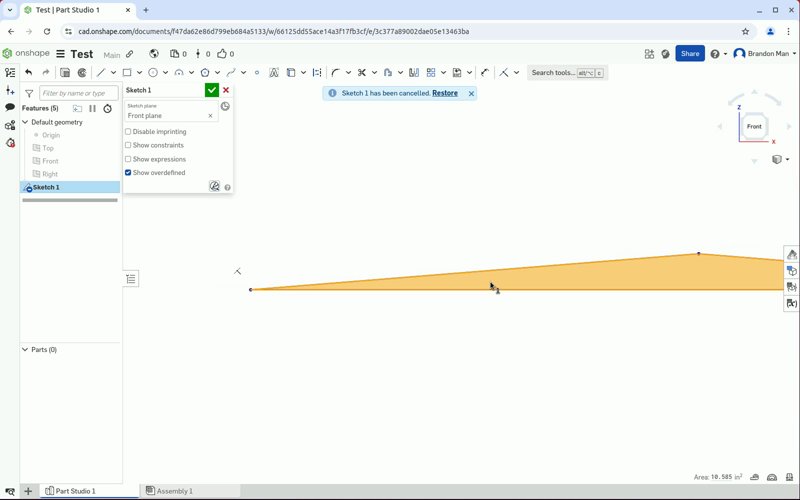
scroll(-6)
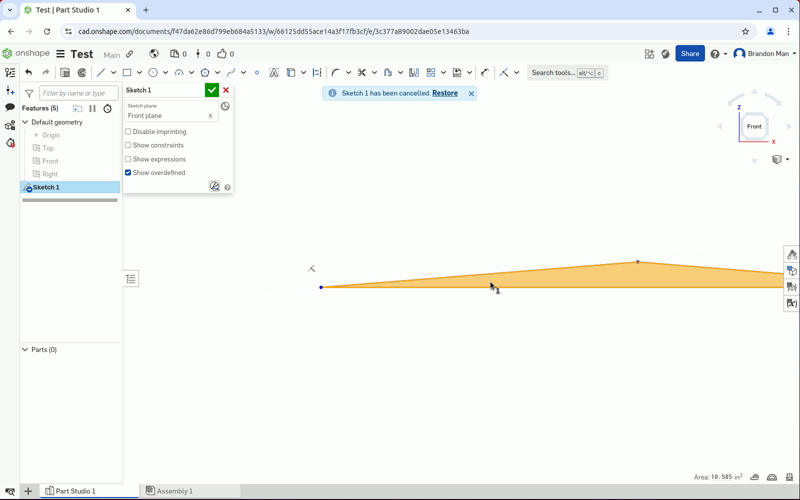
scroll(-6)
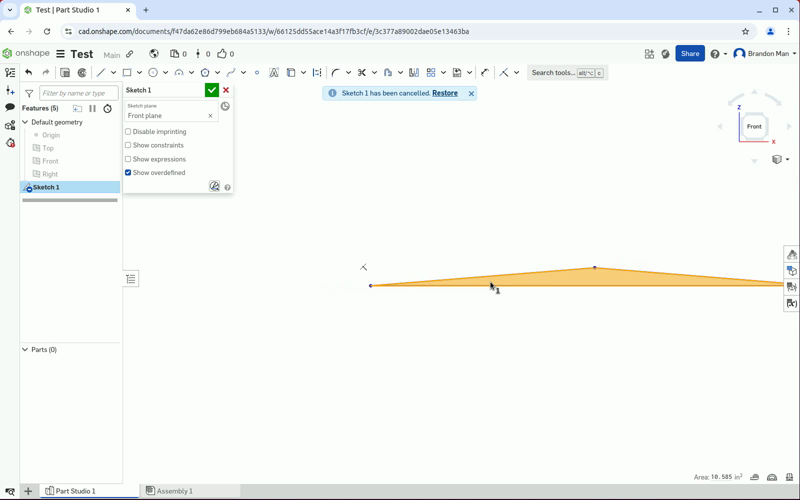
scroll(-6)
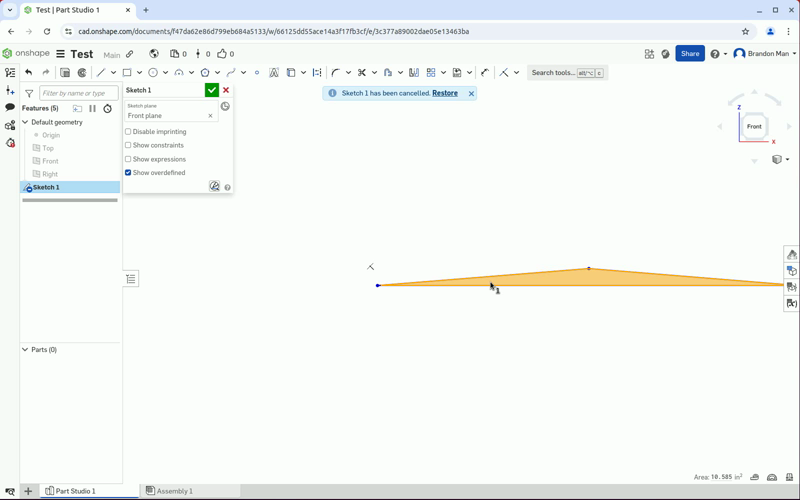
scroll(-6)
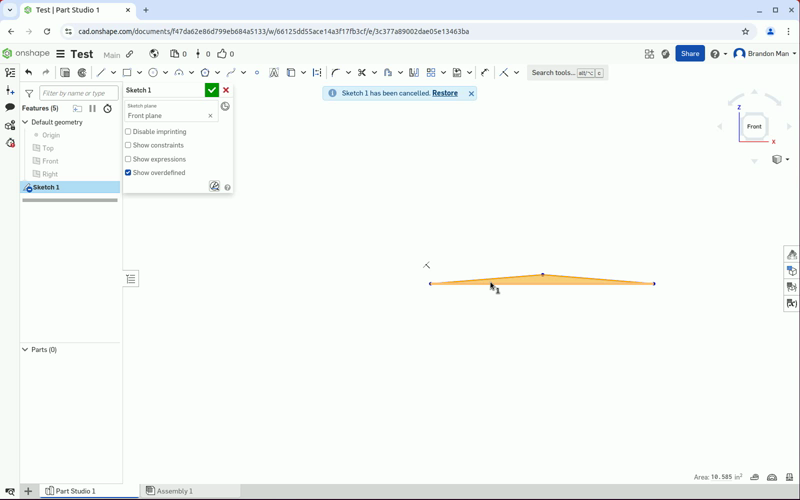
scroll(-6)
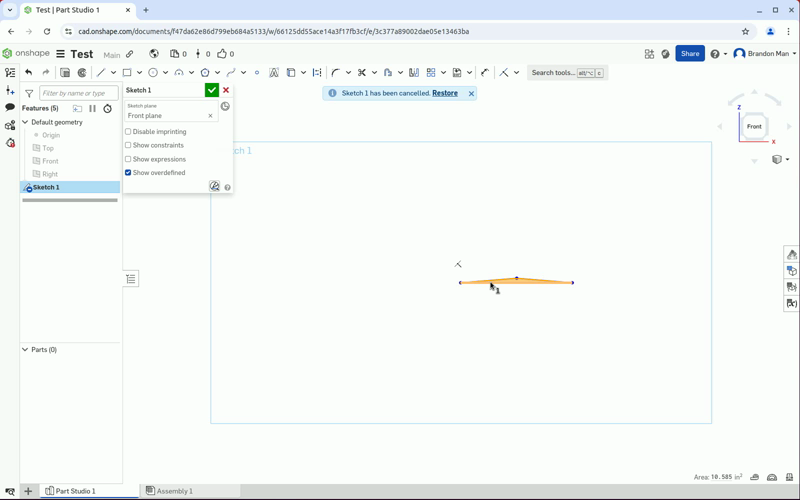
mouse_move(73, 352)
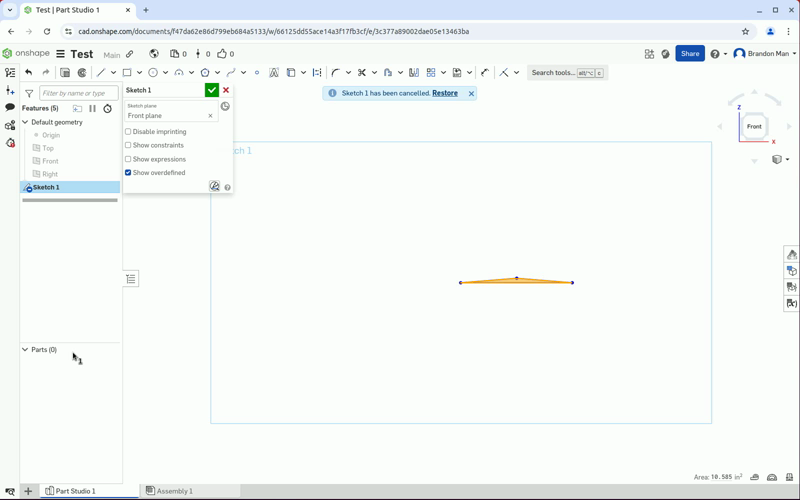
key(shift+y)
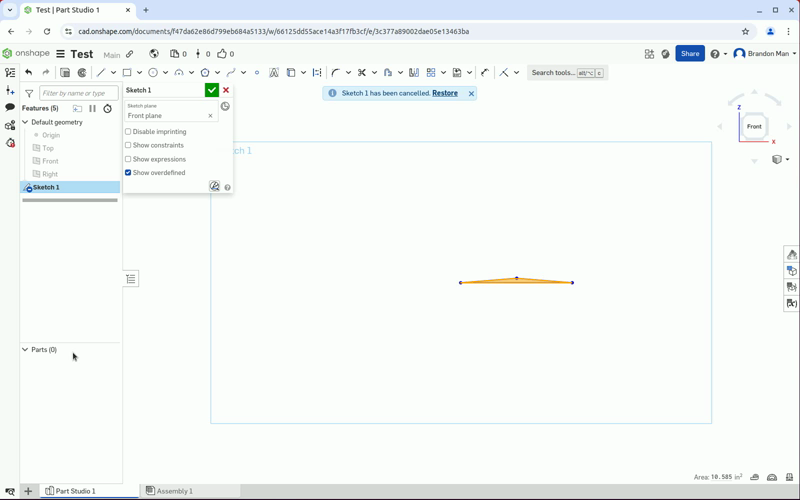
key(shift+e)
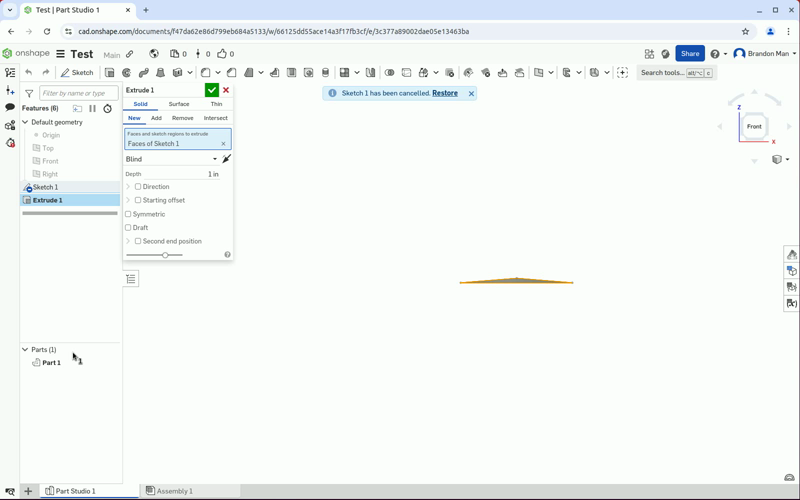
mouse_move(143, 106)
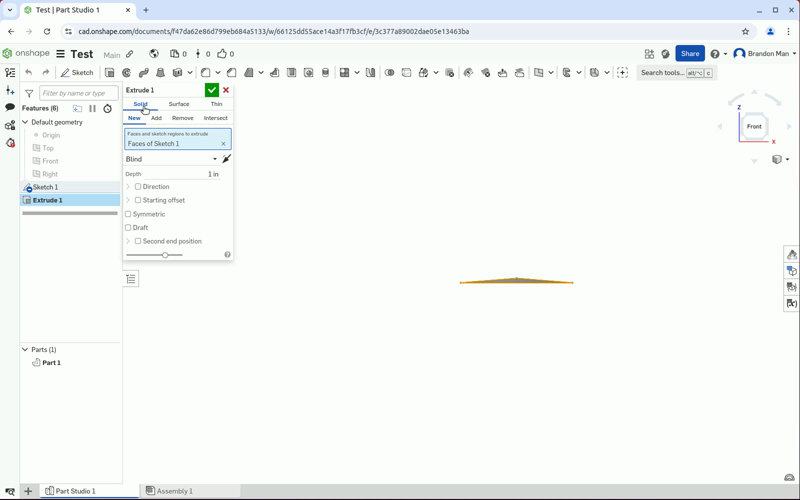
click(143, 106)
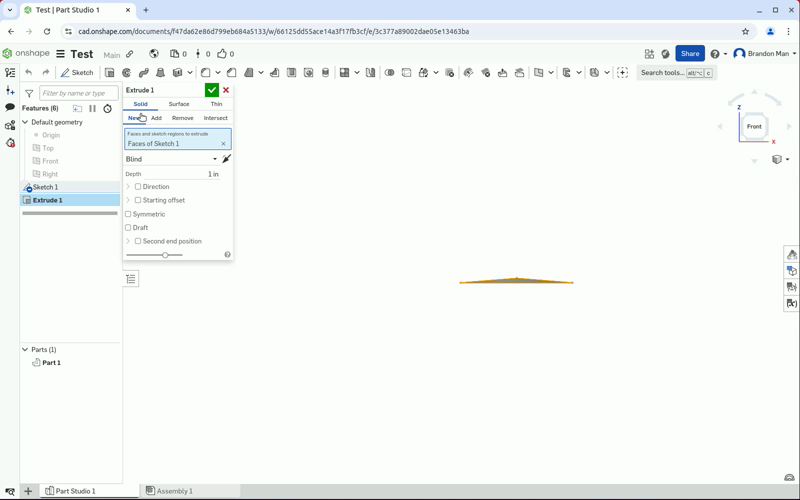
mouse_move(137, 120)
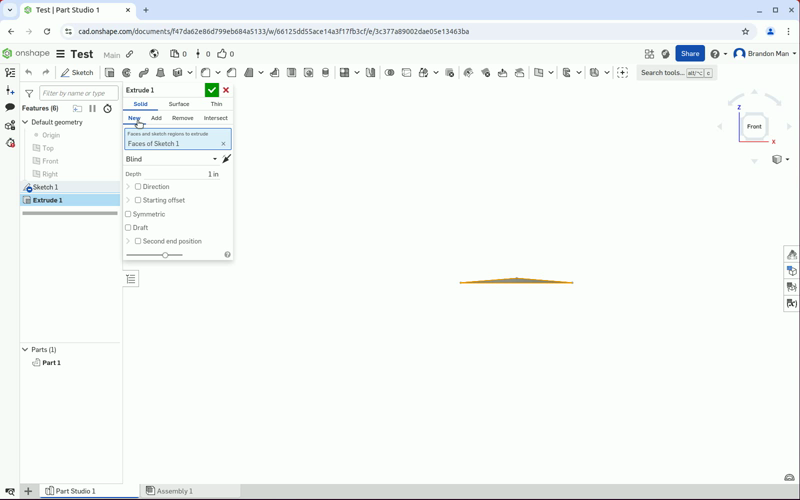
click(137, 120)
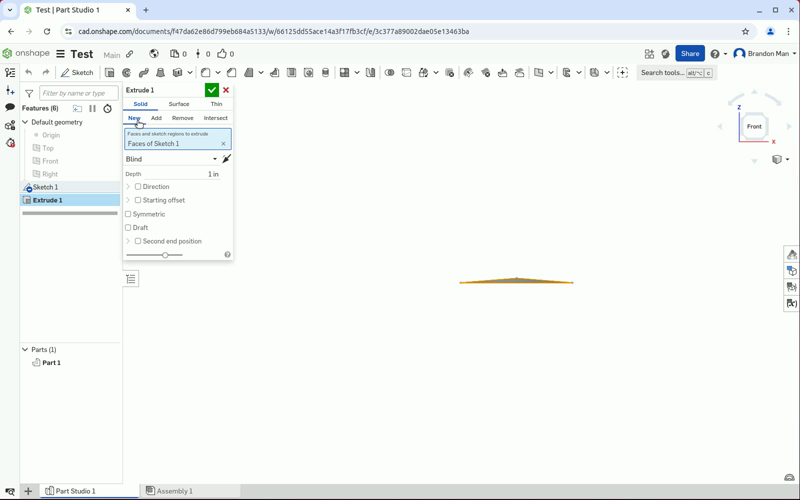
key(tab, 4)
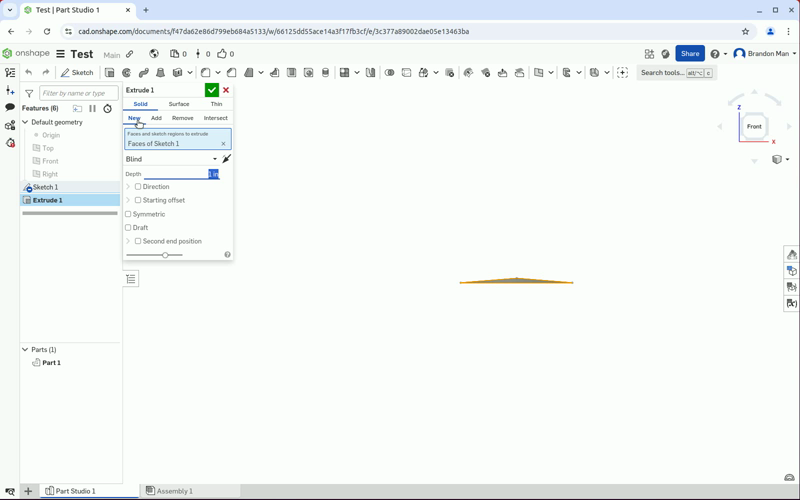
text(2.889)
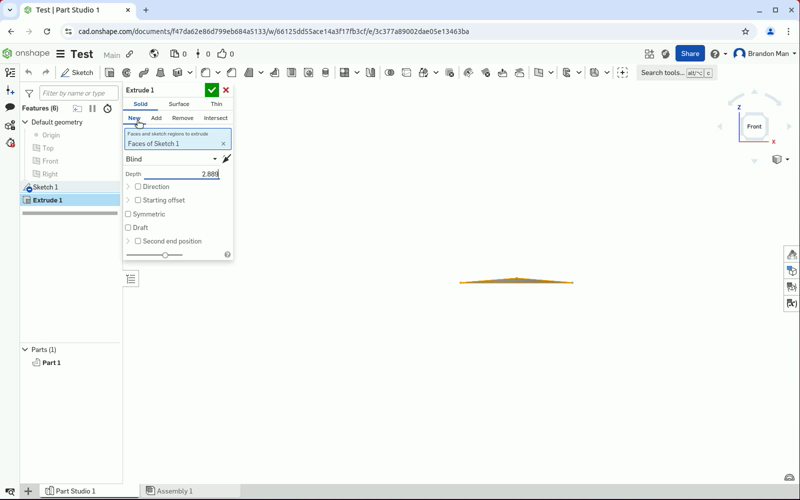
key(enter)
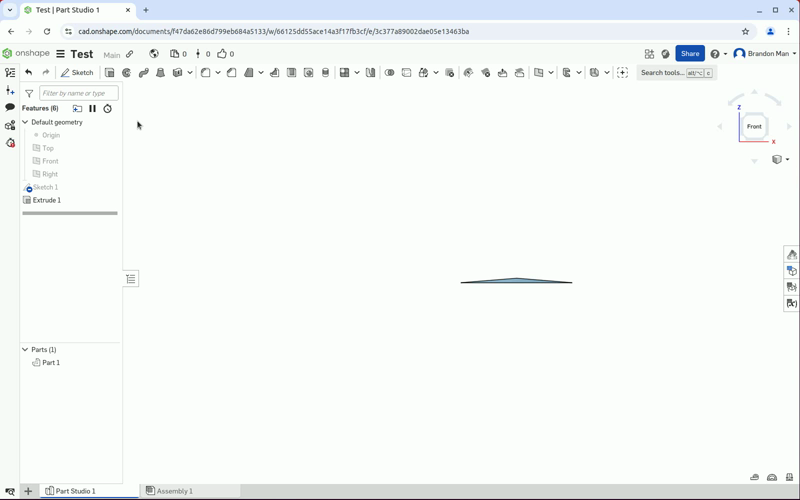
key(shift+h)
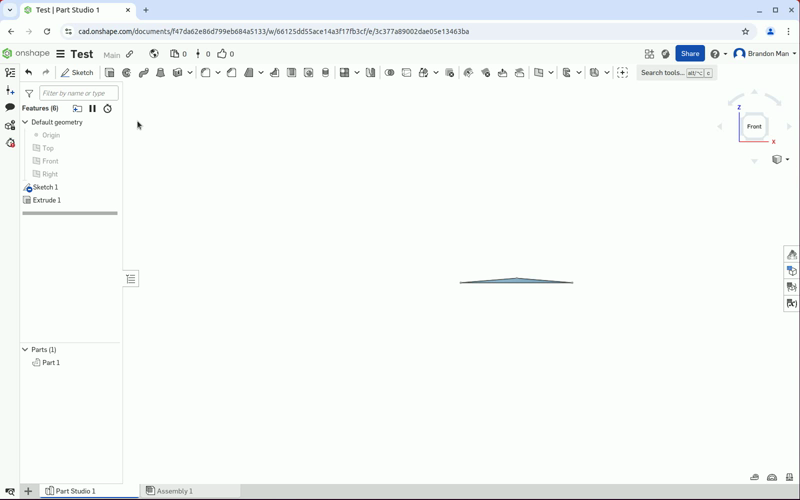
key(shift+h)
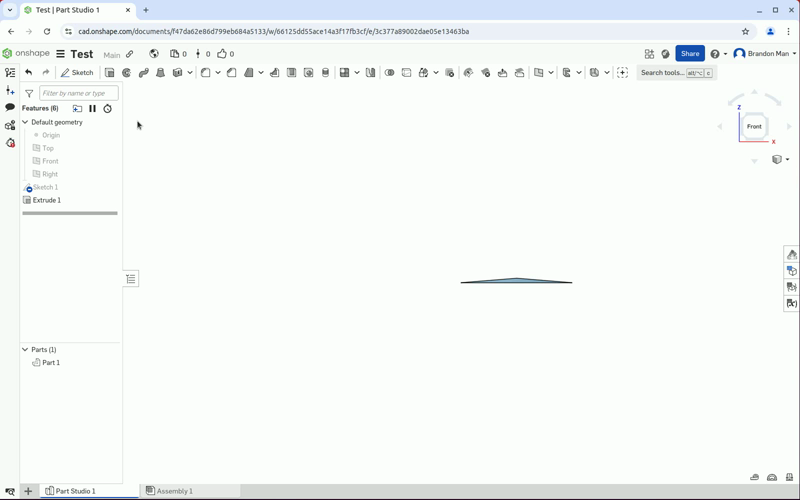
mouse_move(73, 189)
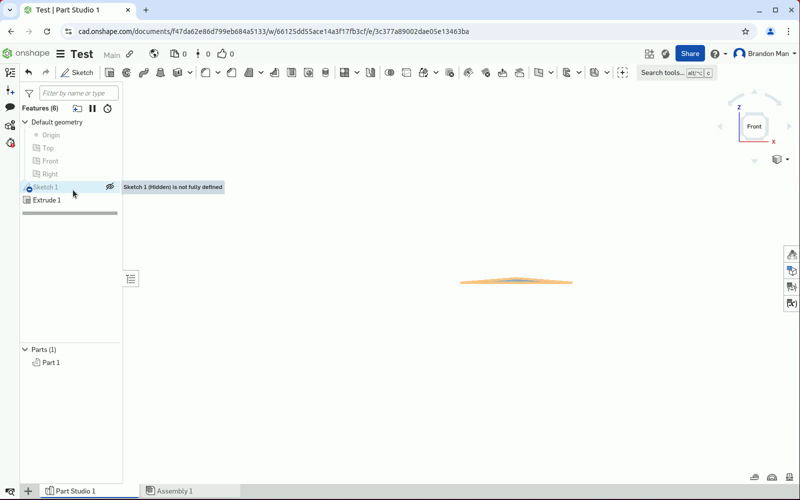
click(73, 189)
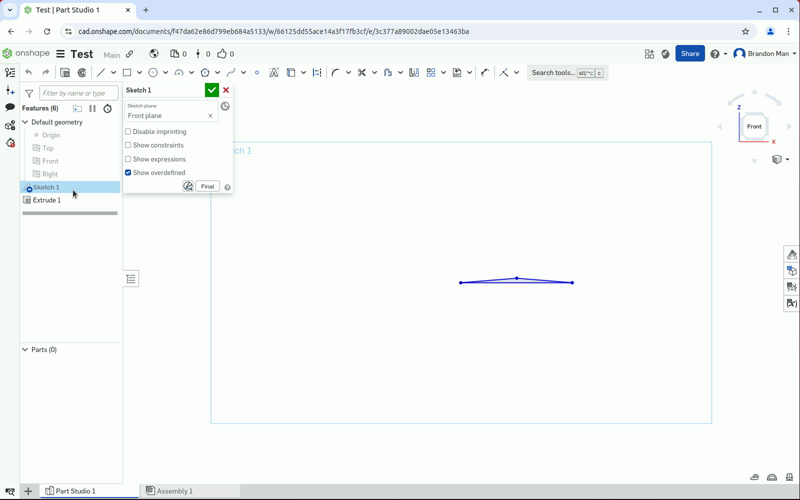
mouse_move(229, 92)
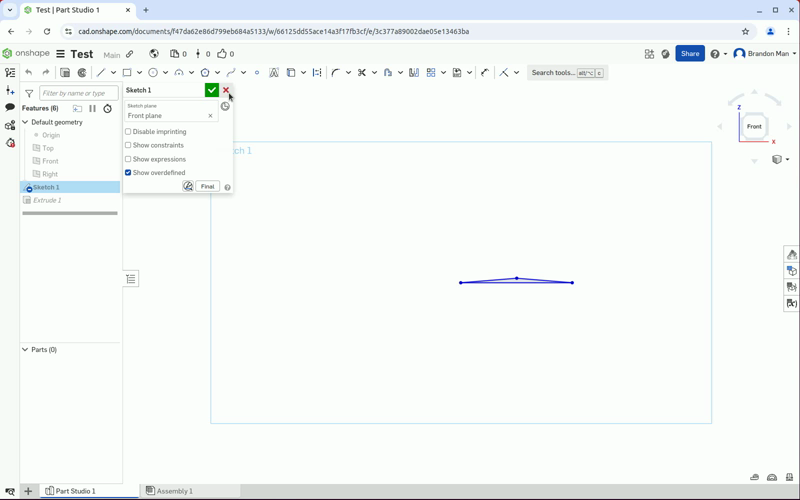
click(229, 92)
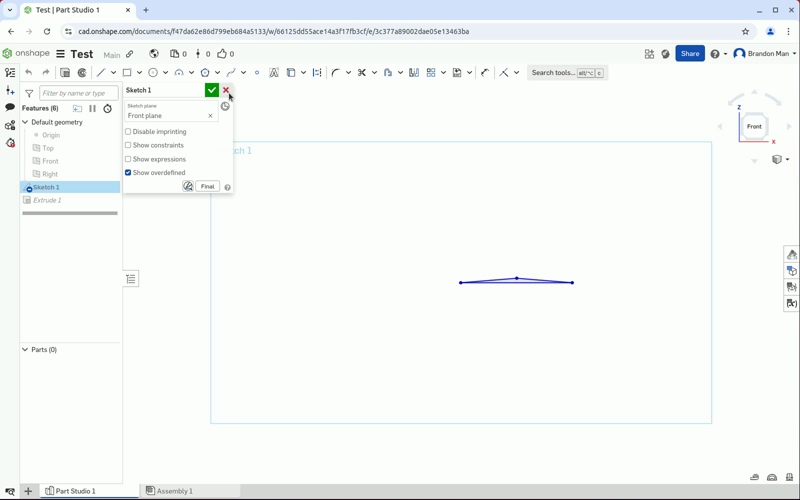
key(shift+s)
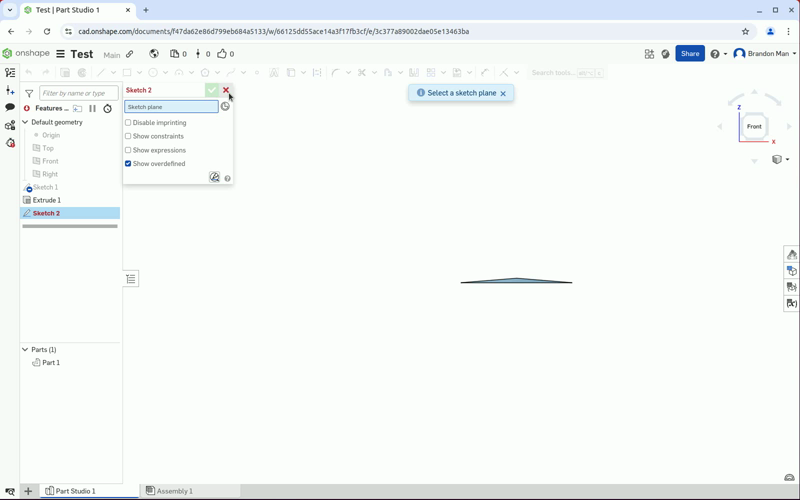
mouse_move(73, 163)
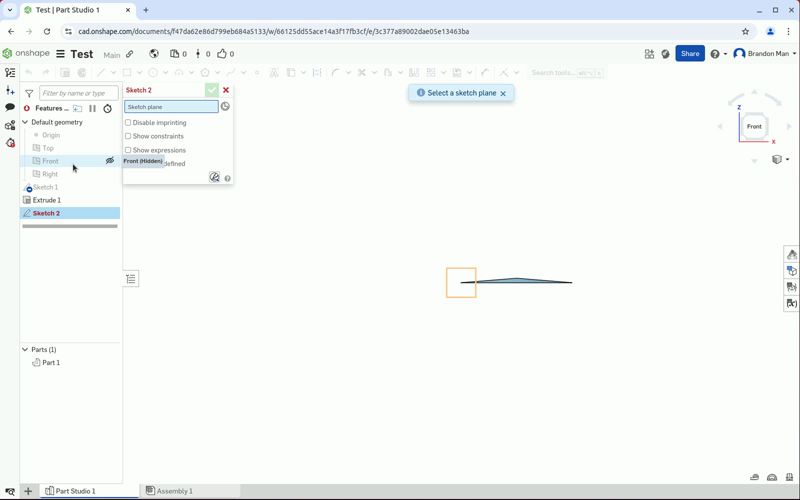
click(73, 163)
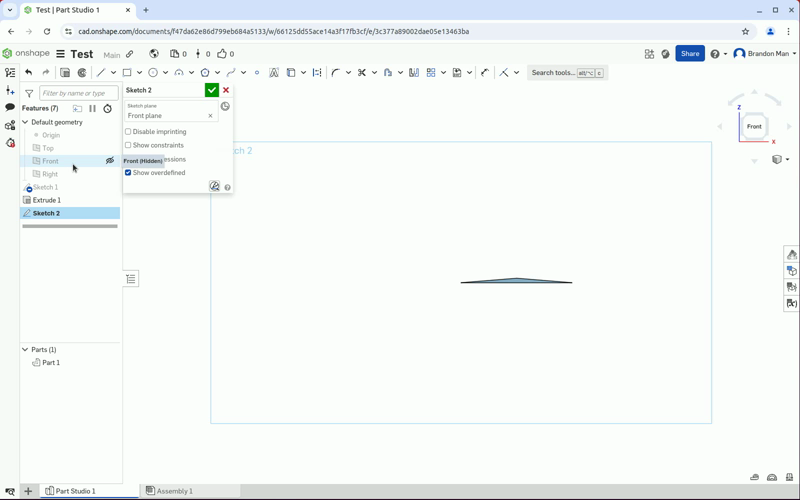
mouse_move(73, 352)
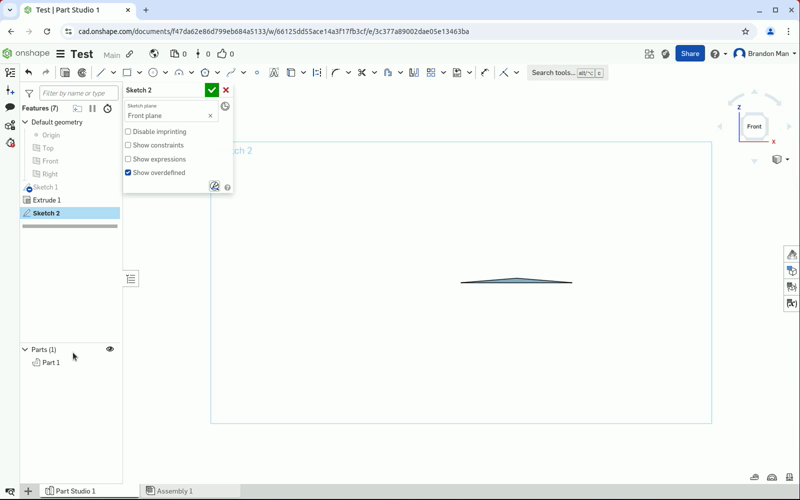
key(y)
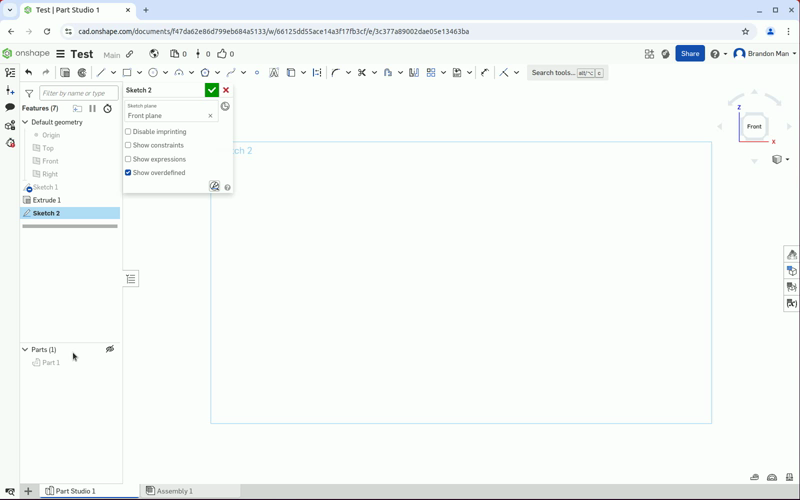
key(l)
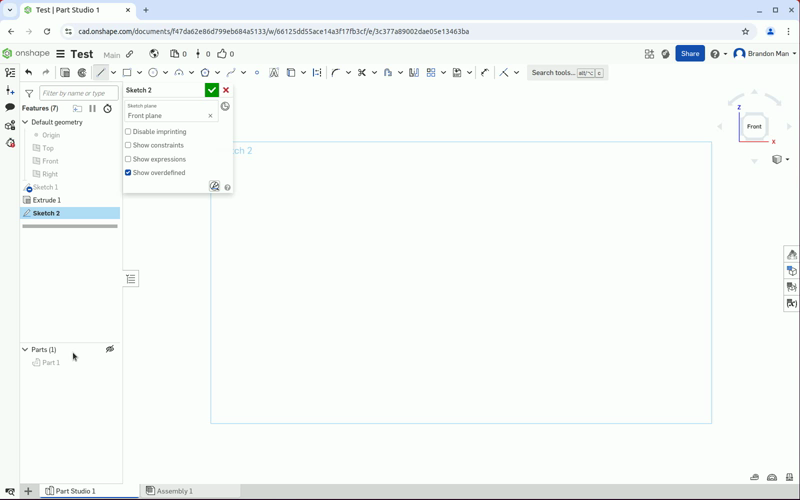
key_down(shift)
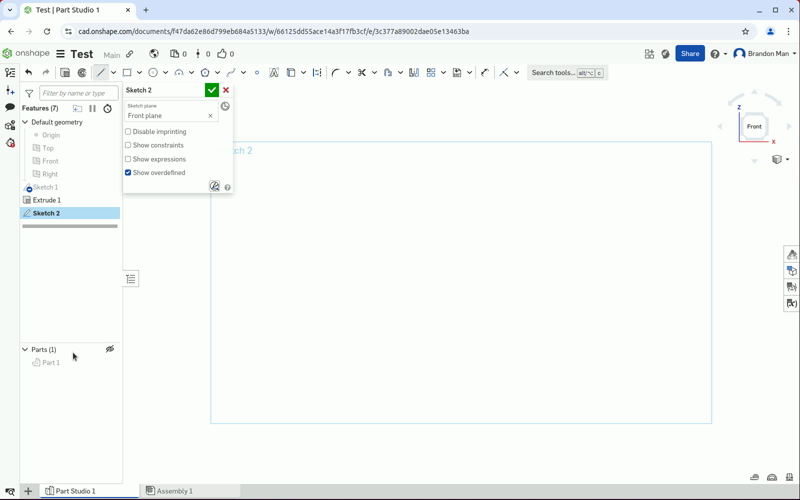
mouse_move(459, 297)
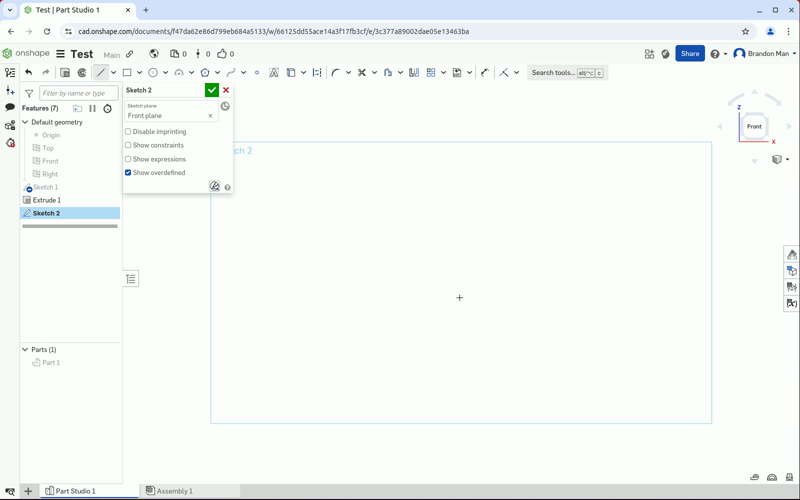
click(459, 297)
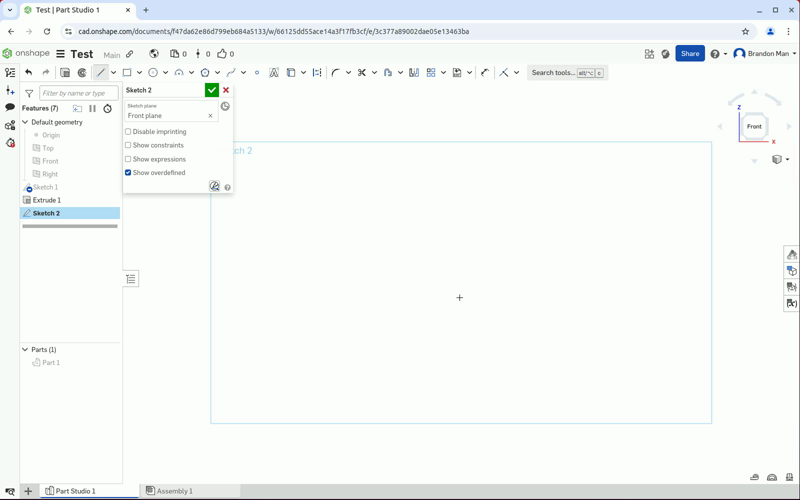
key_up(shift)
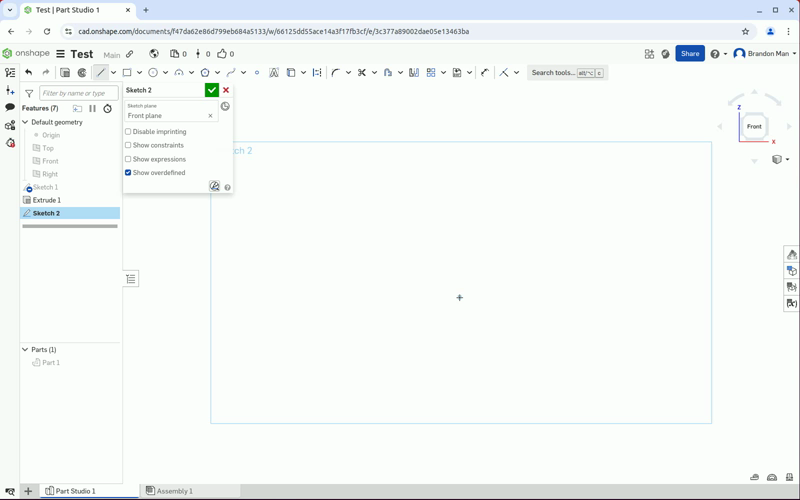
key_down(shift)
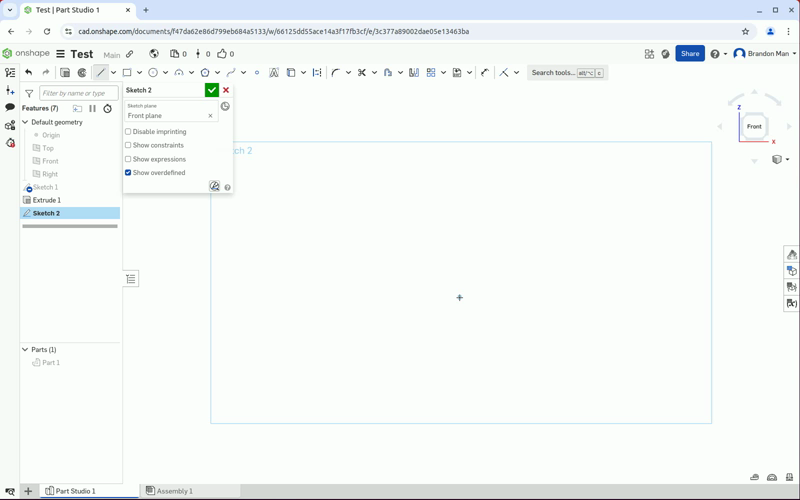
mouse_move(489, 297)
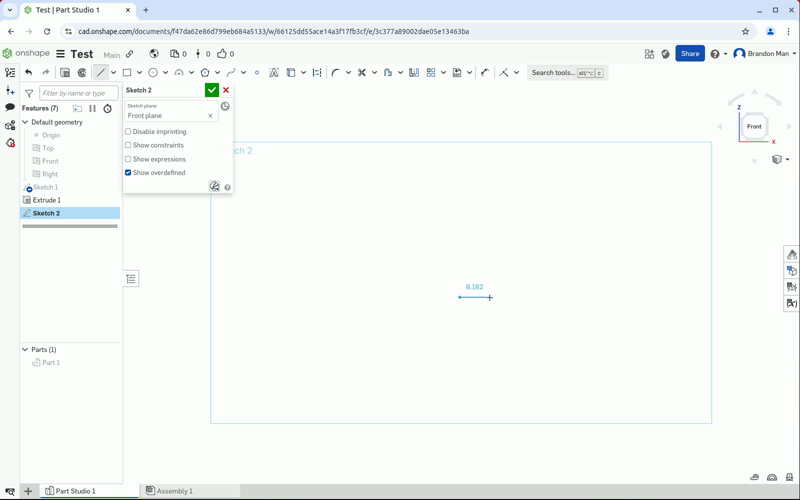
mouse_move(516, 297)
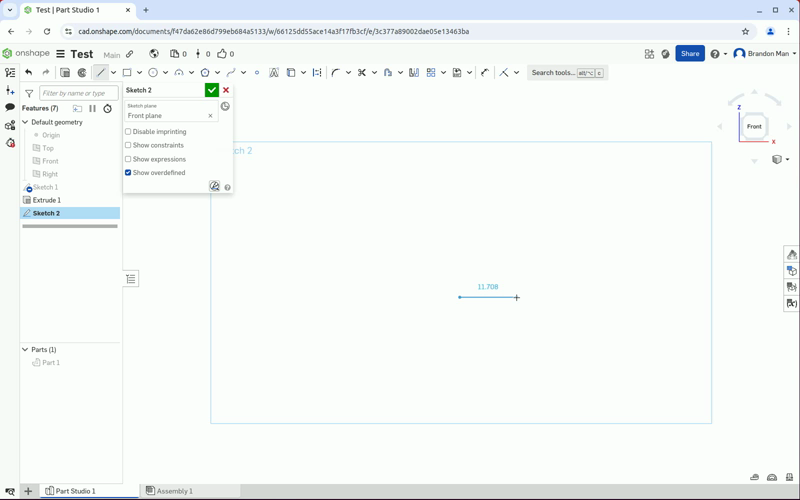
click(516, 297)
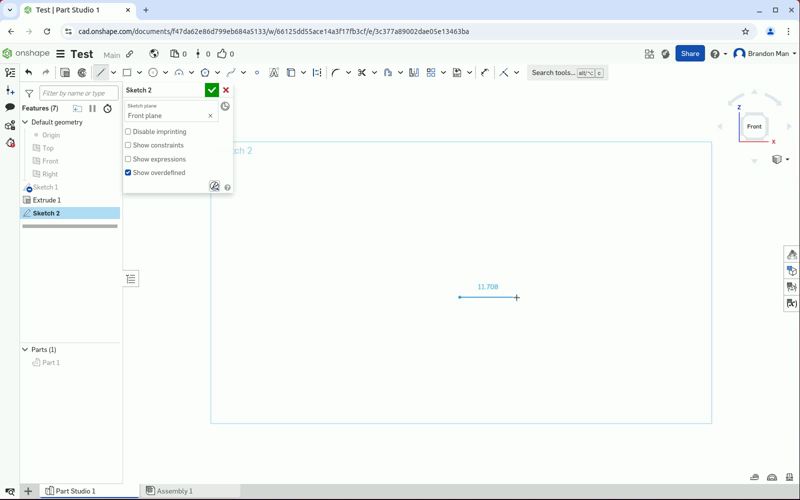
key_up(shift)
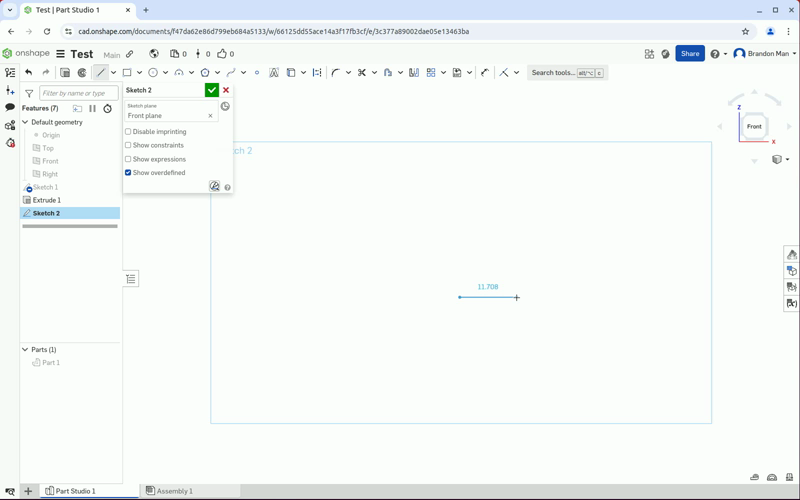
key_down(shift)
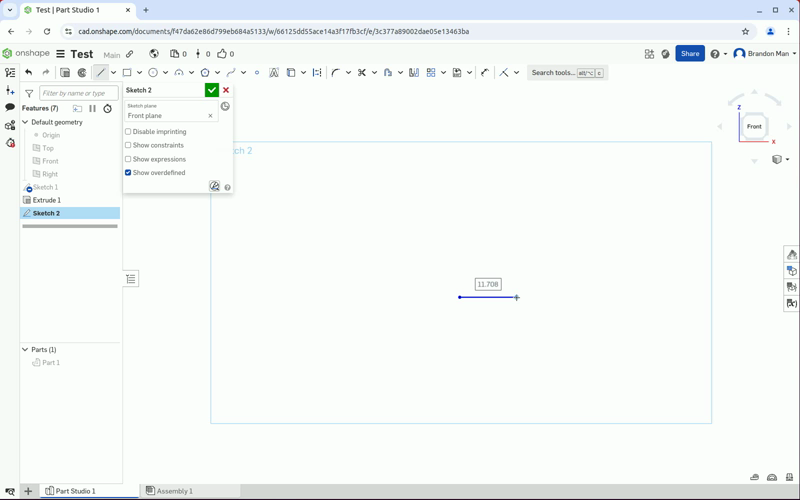
mouse_move(546, 297)
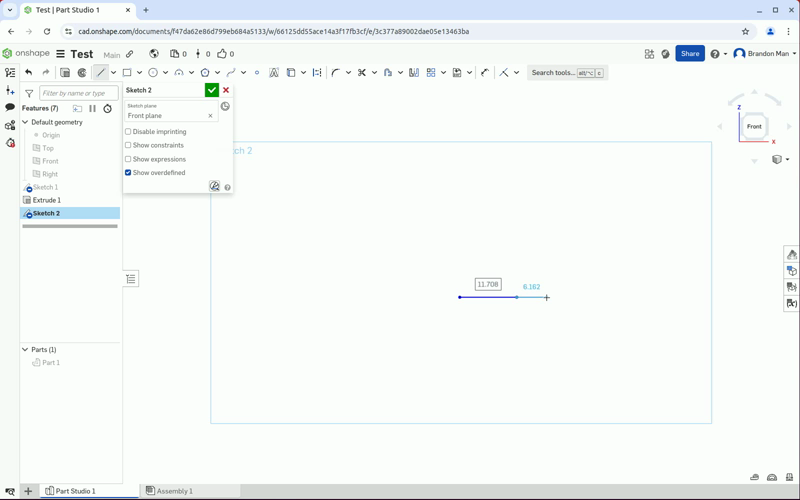
mouse_move(573, 297)
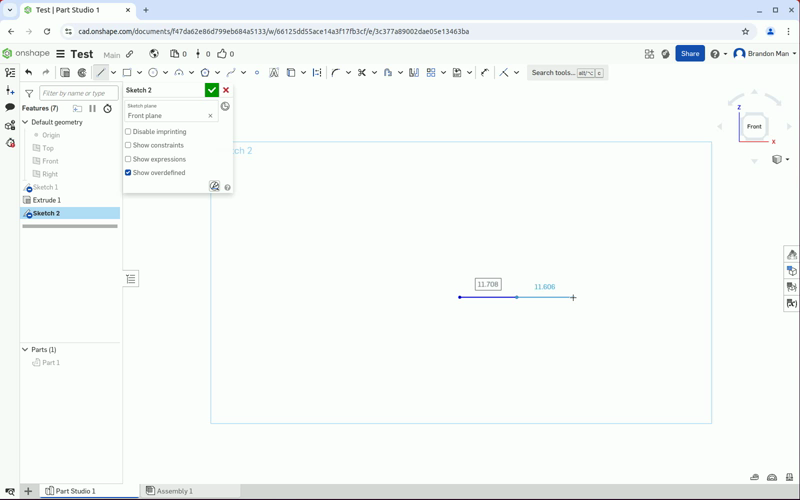
click(573, 297)
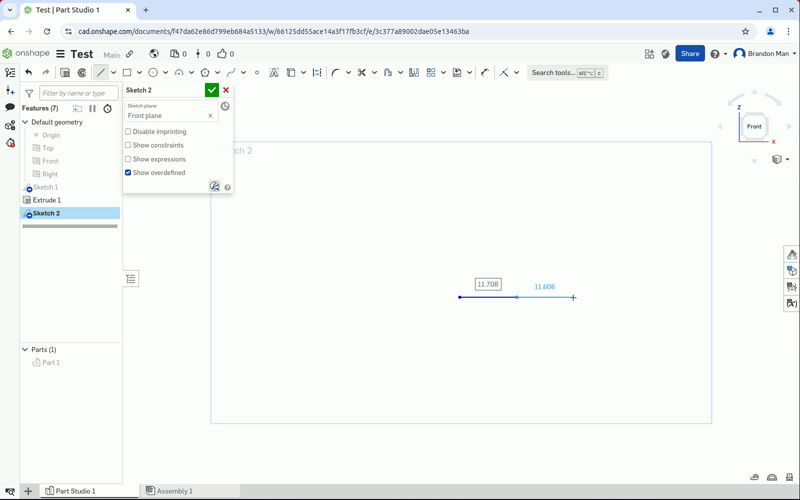
key_up(shift)
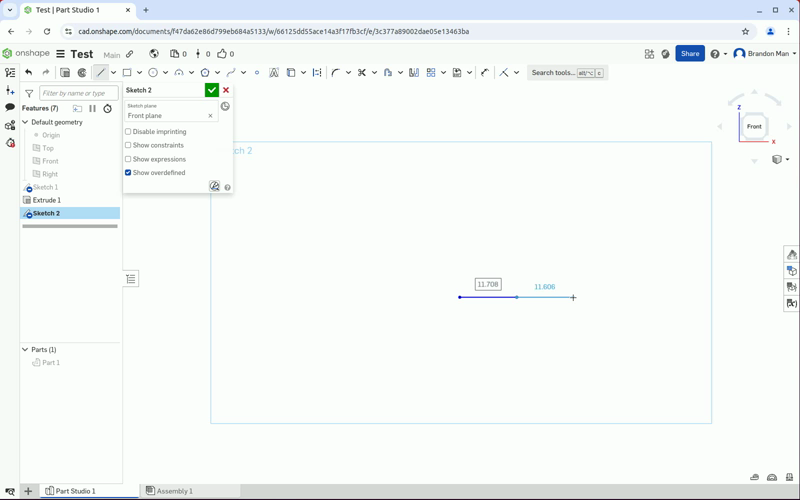
key_down(shift)
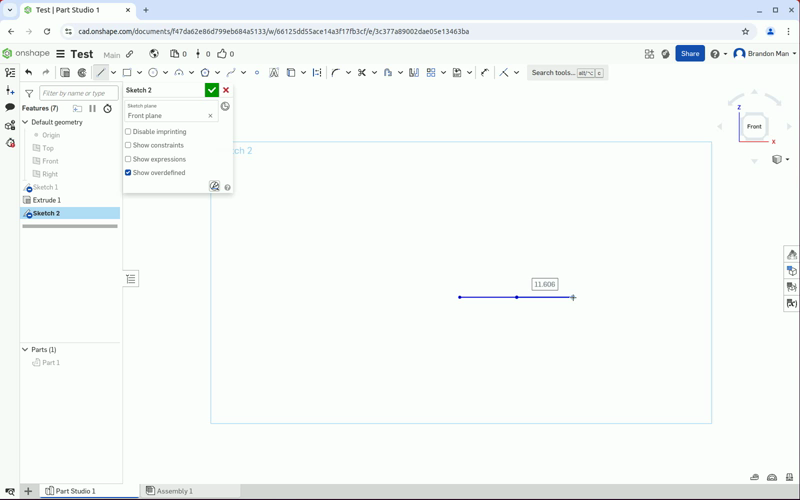
mouse_move(589, 297)
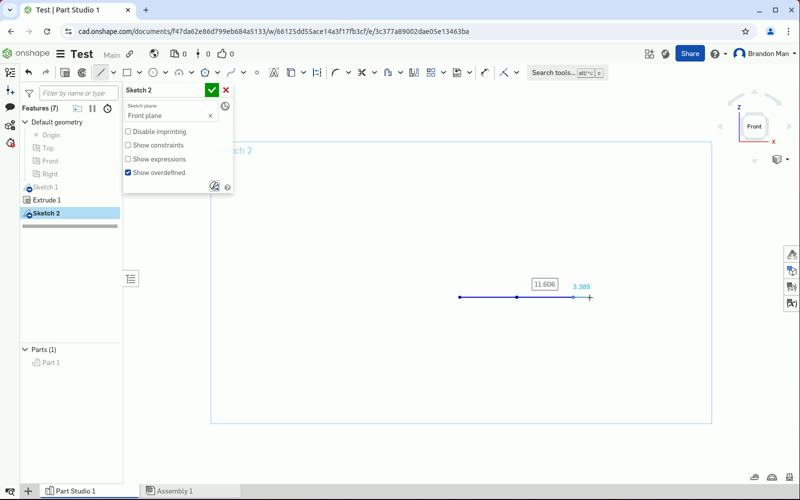
mouse_move(572, 282)
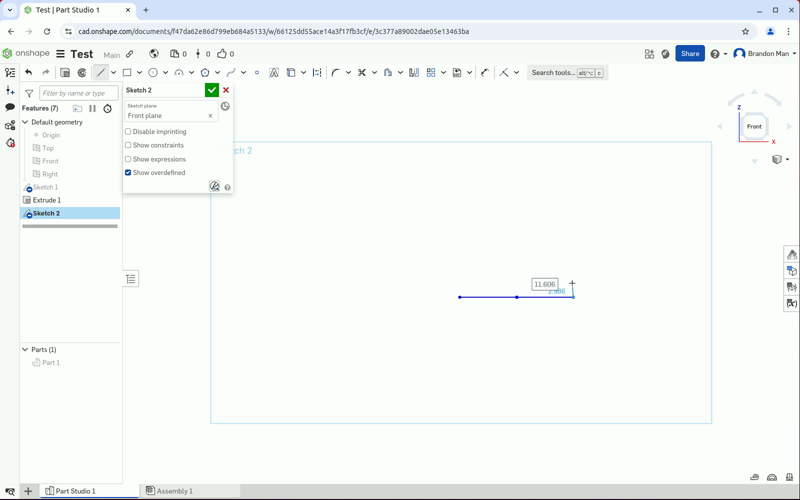
click(572, 282)
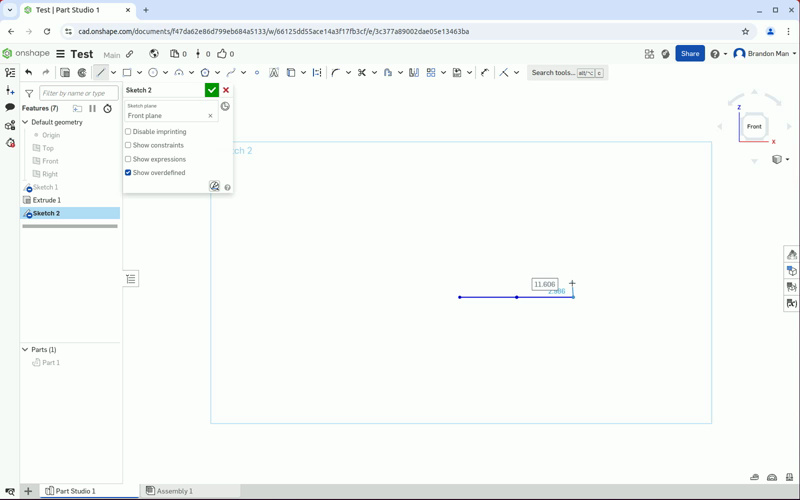
key_up(shift)
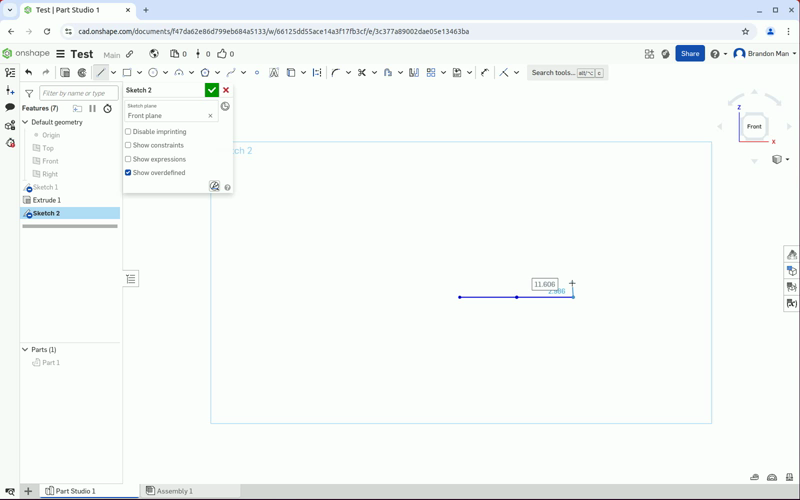
key_down(shift)
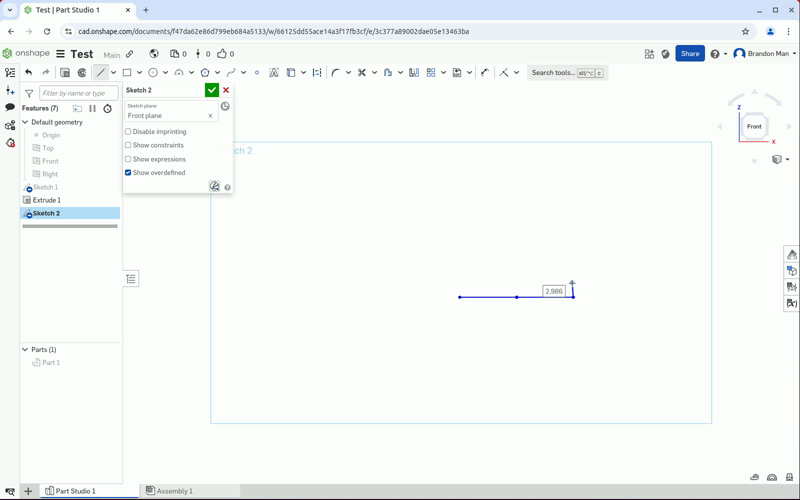
mouse_move(460, 282)
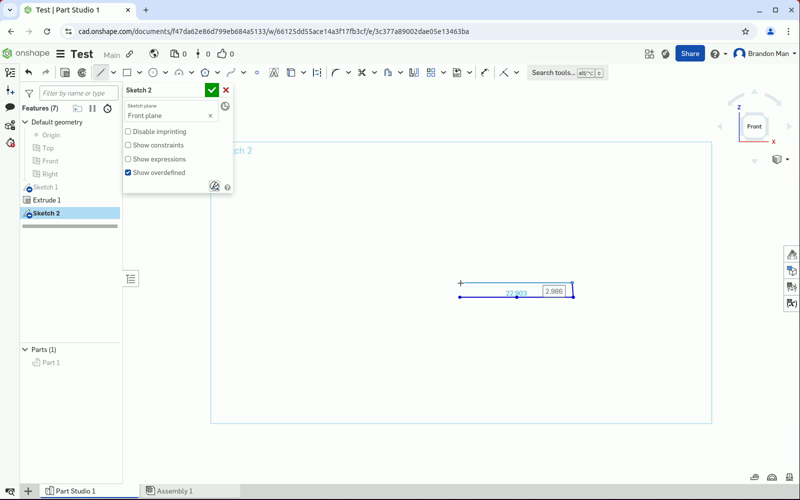
click(460, 282)
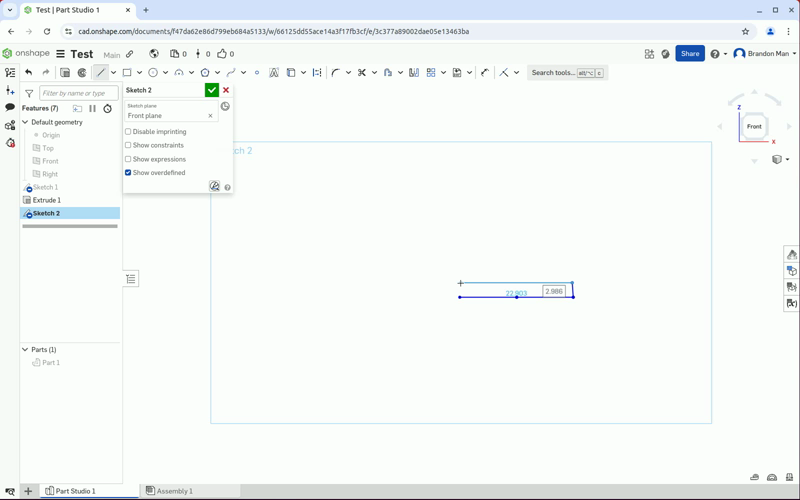
key_up(shift)
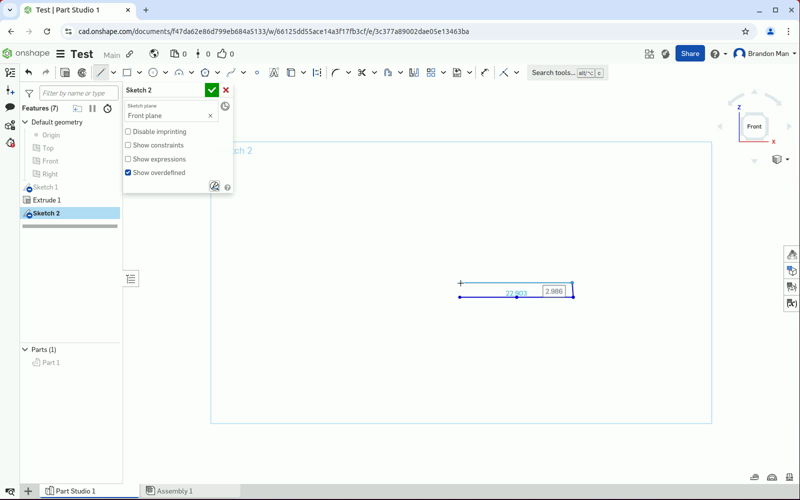
mouse_move(490, 282)
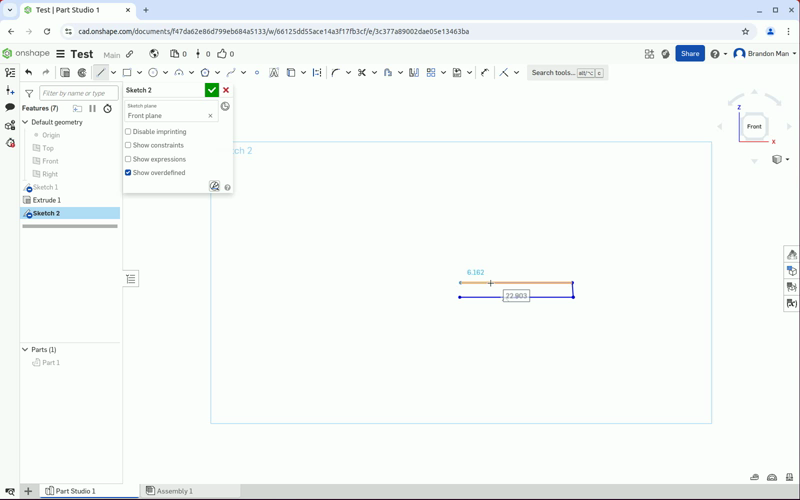
key_down(shift)
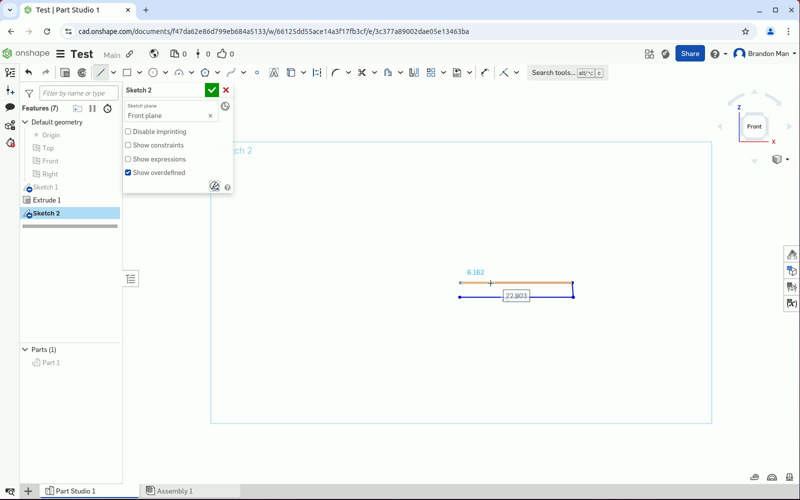
mouse_move(459, 297)
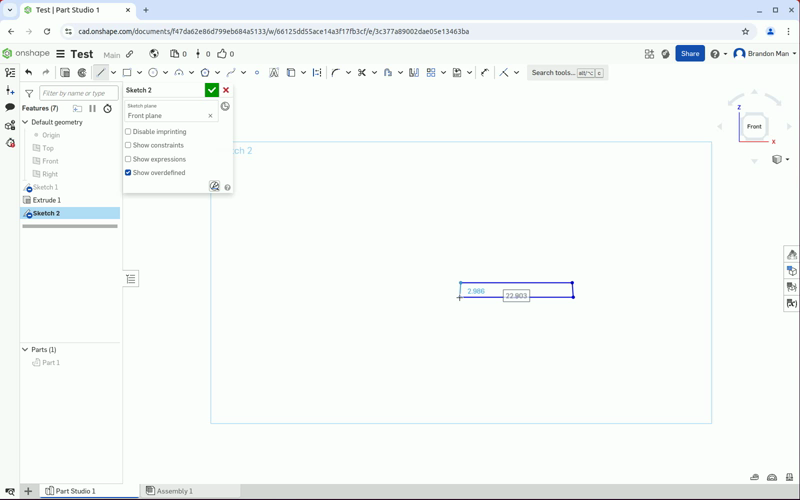
key_up(shift)
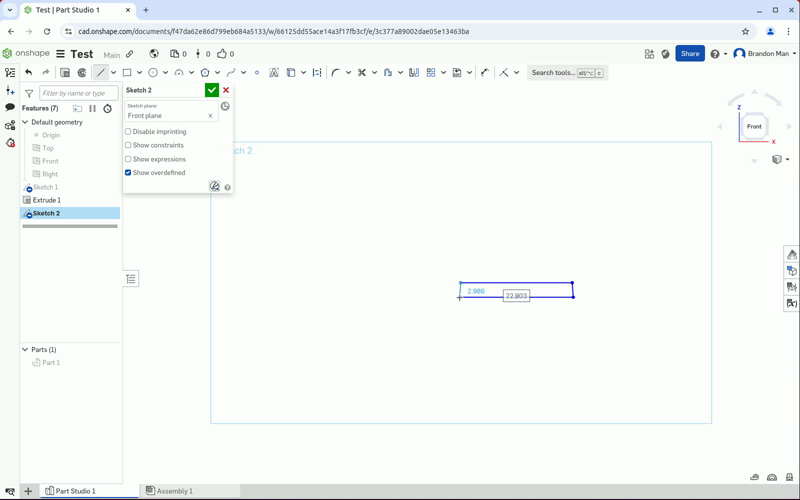
click(459, 297)
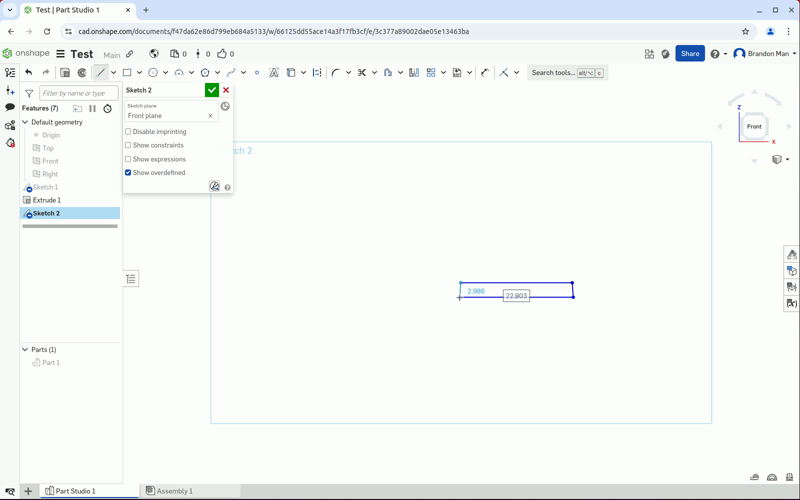
key(esc)
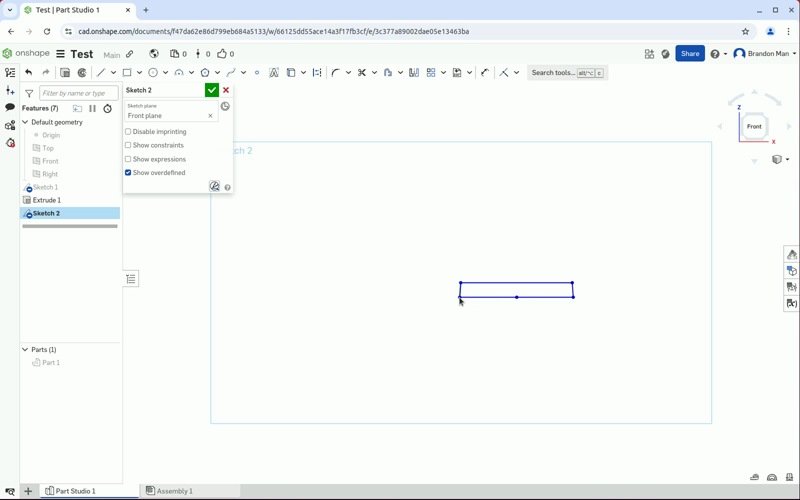
mouse_move(531, 293)
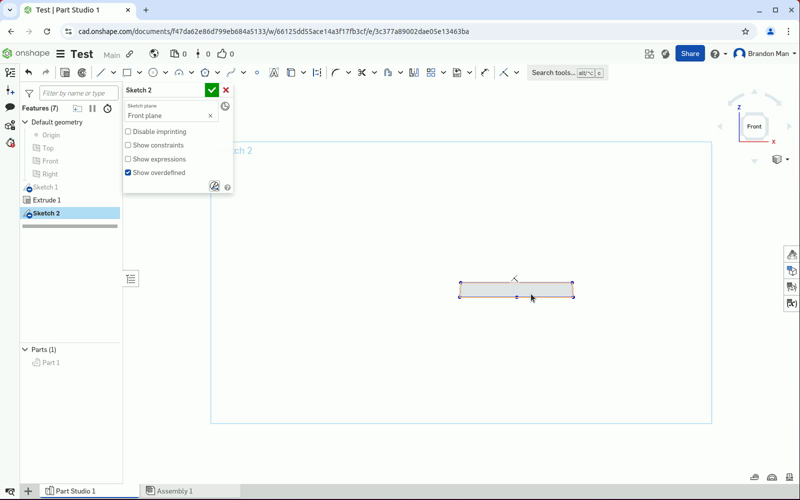
scroll(6)
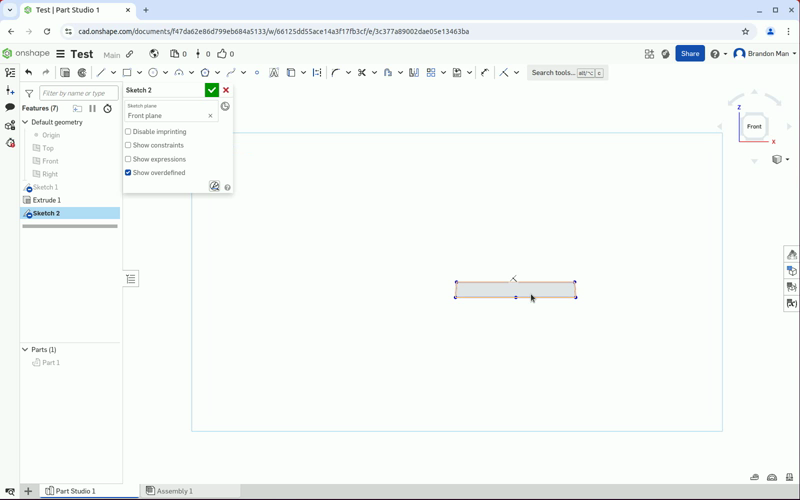
scroll(6)
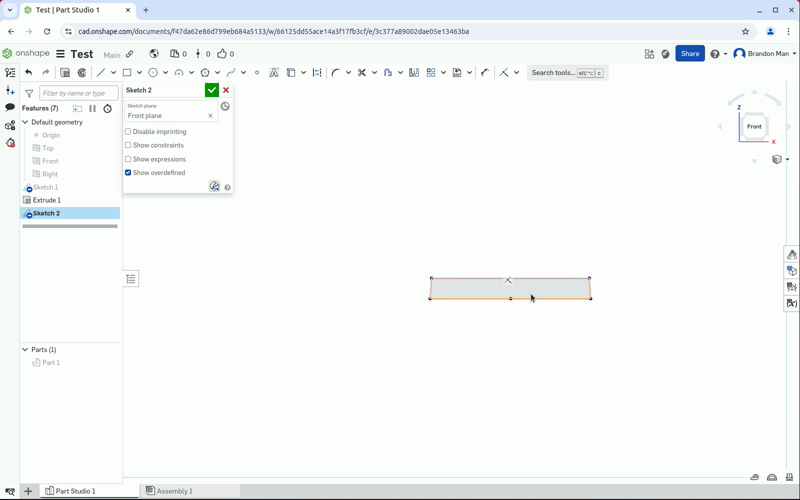
scroll(6)
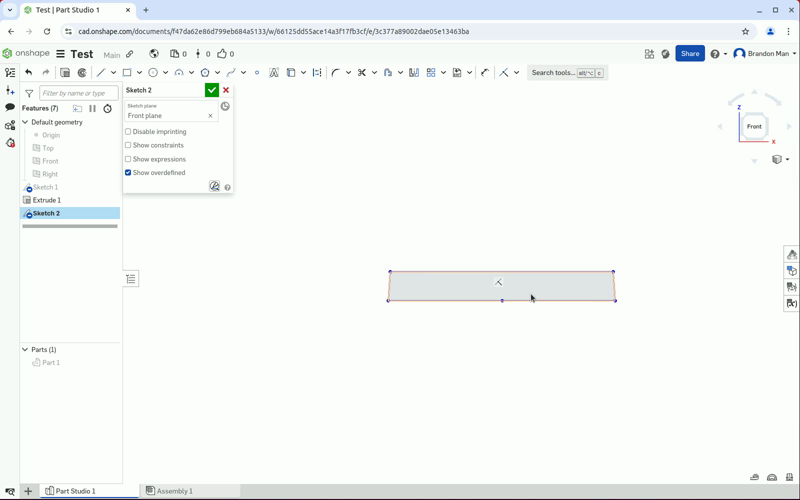
scroll(6)
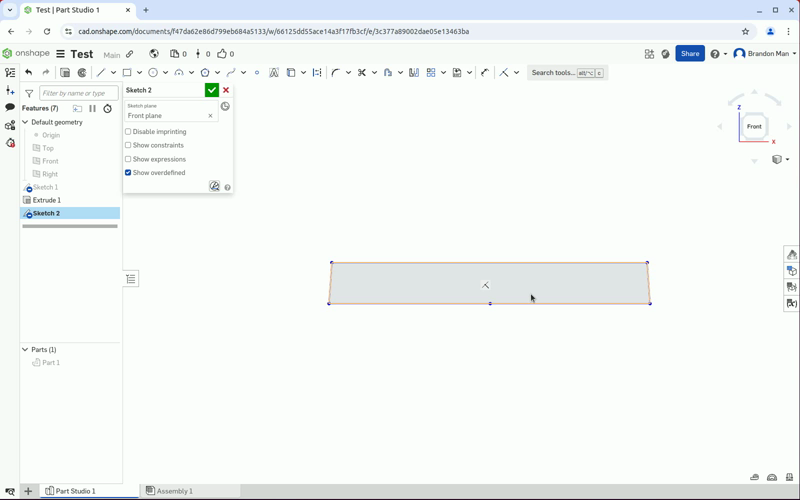
scroll(6)
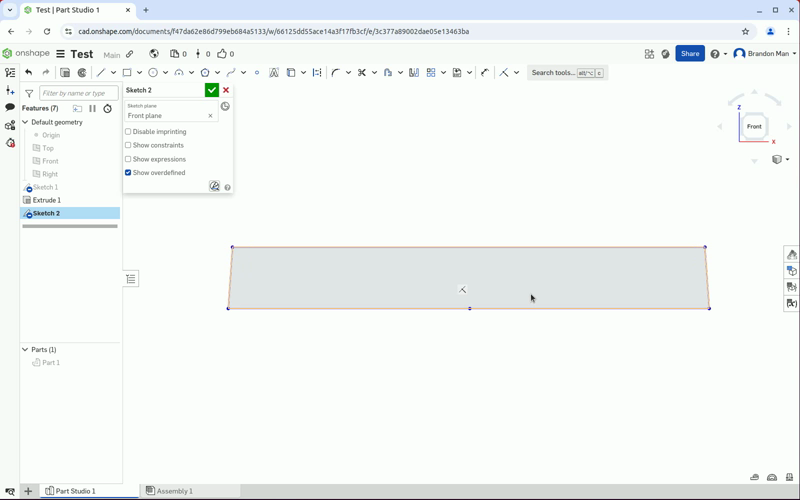
scroll(6)
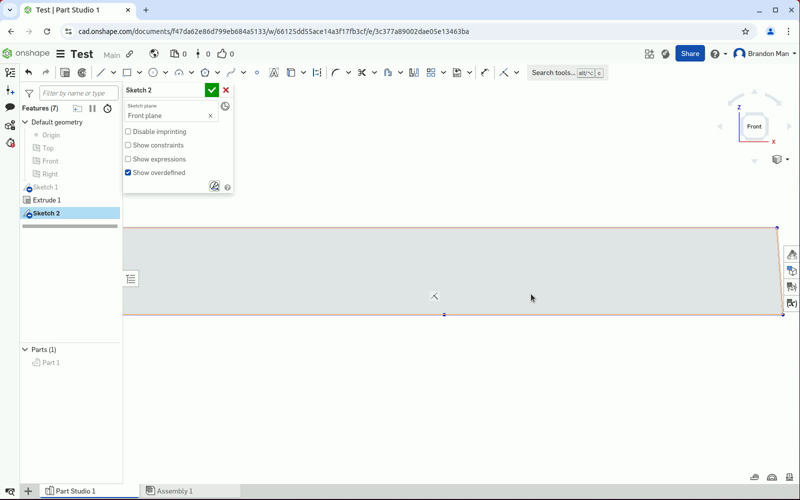
scroll(6)
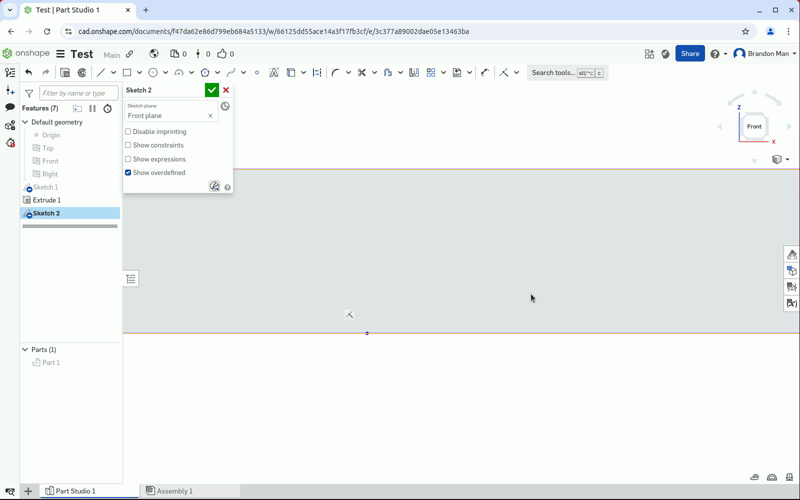
click(531, 293)
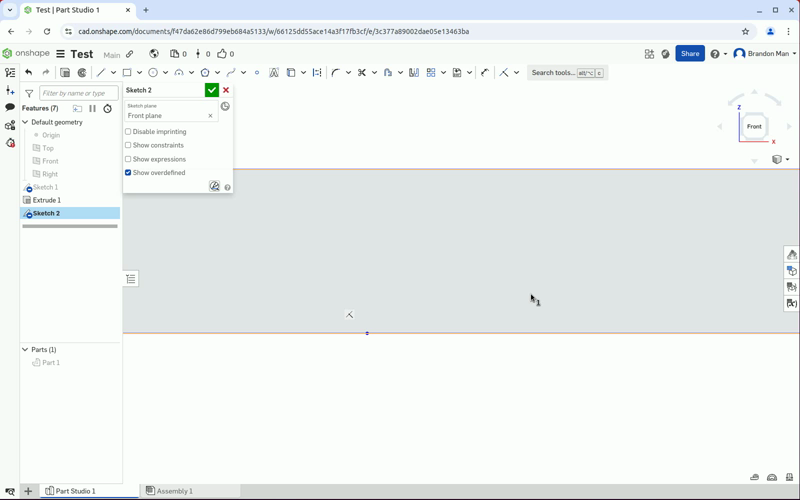
scroll(-6)
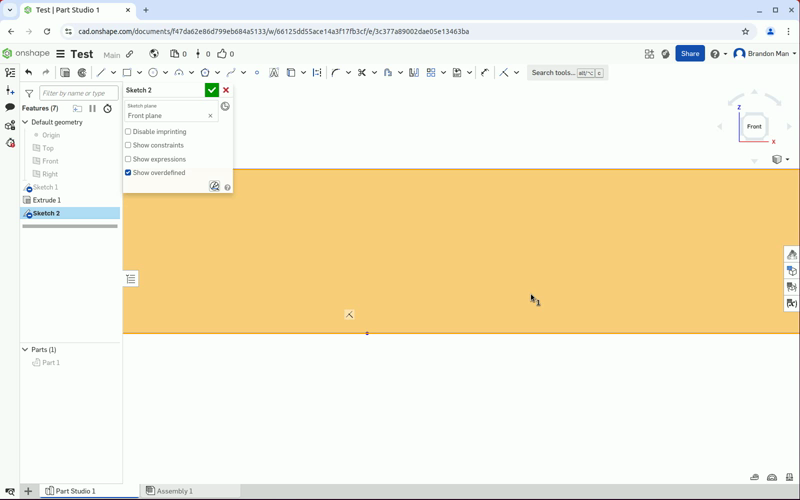
scroll(-6)
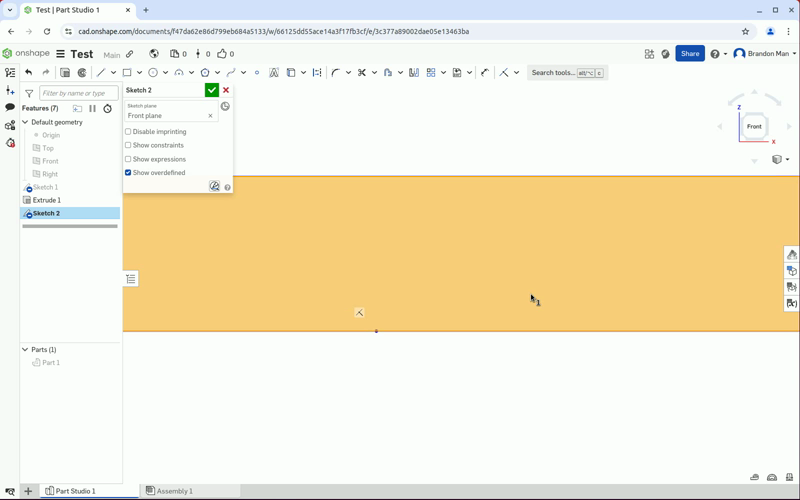
scroll(-6)
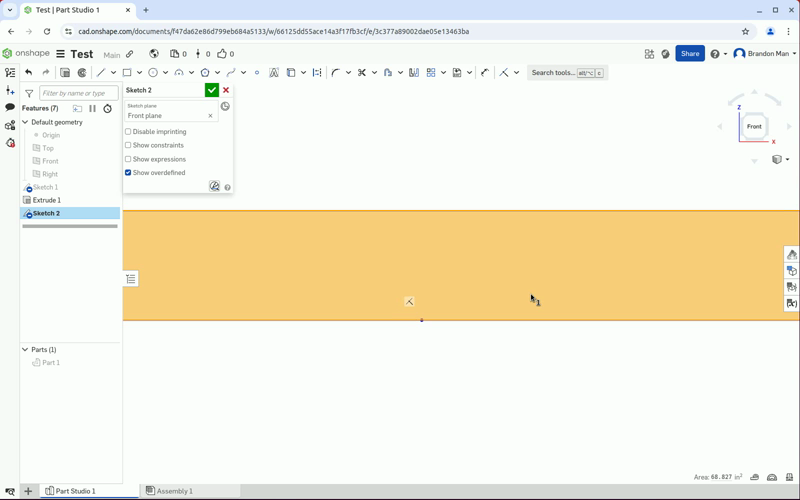
scroll(-6)
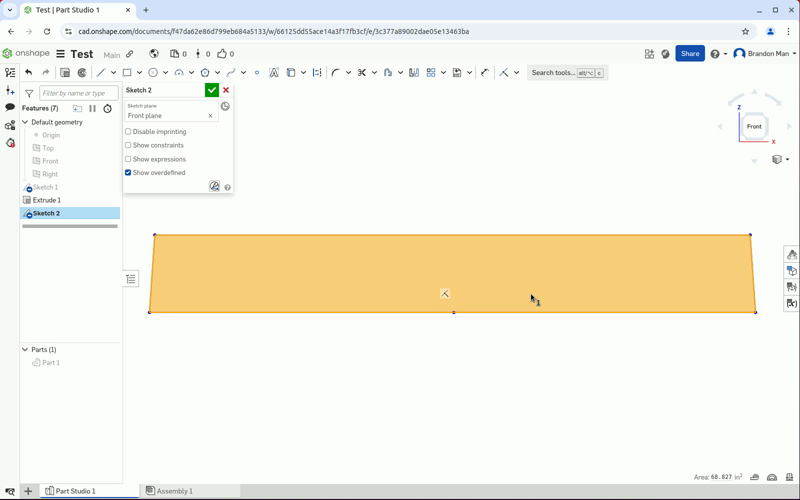
scroll(-6)
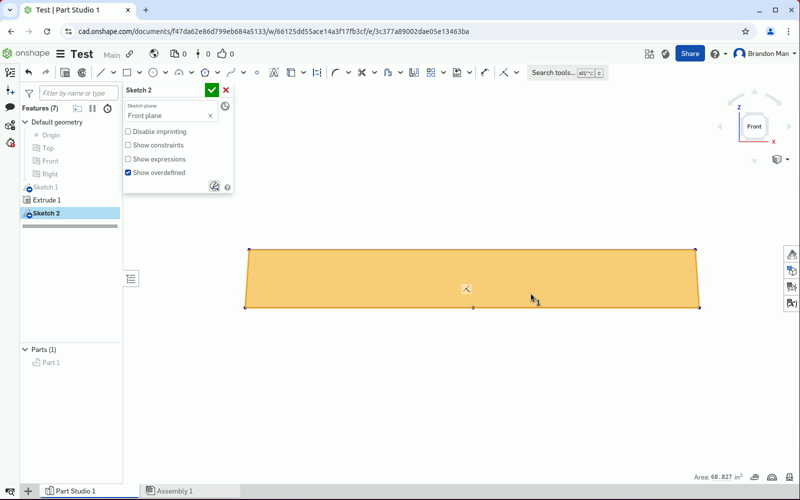
scroll(-6)
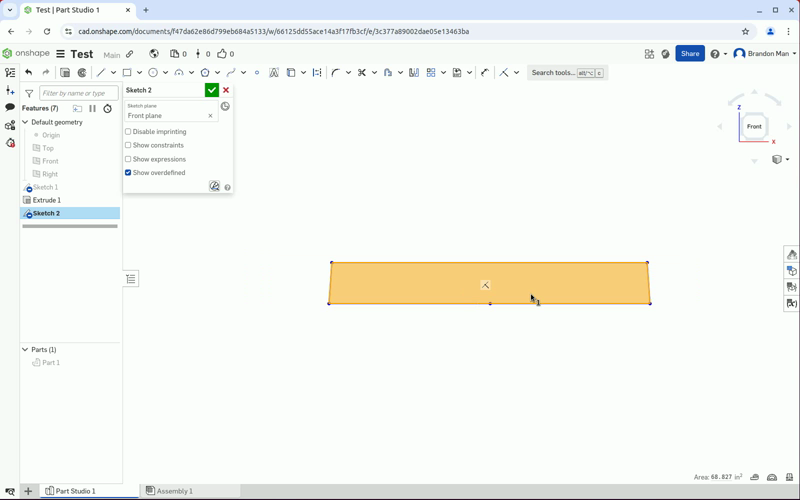
scroll(-6)
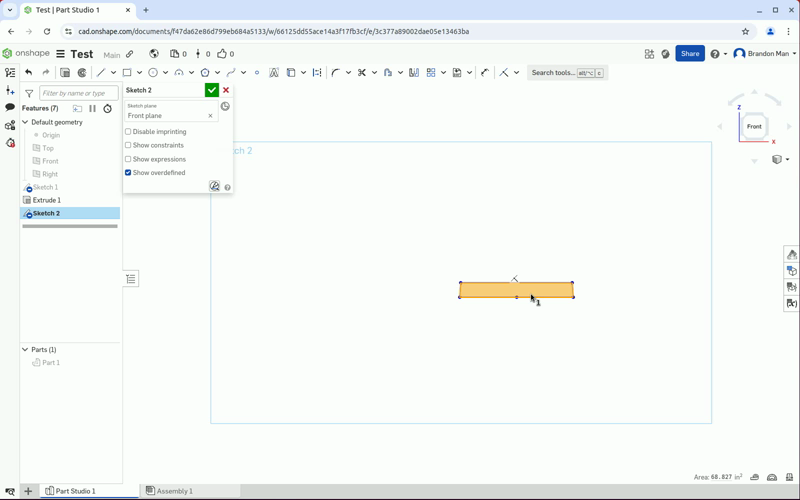
mouse_move(73, 352)
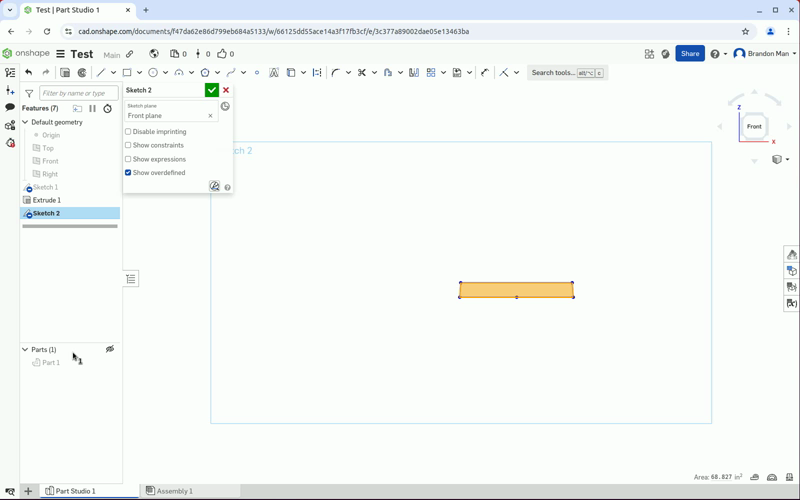
key(shift+y)
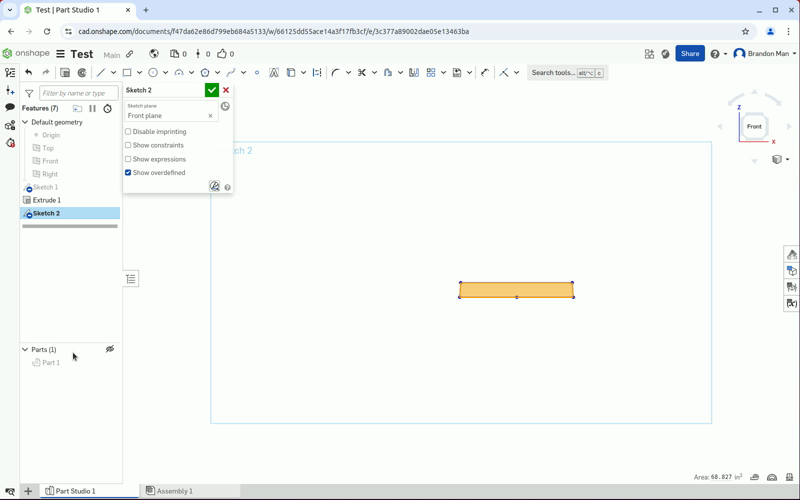
key(shift+e)
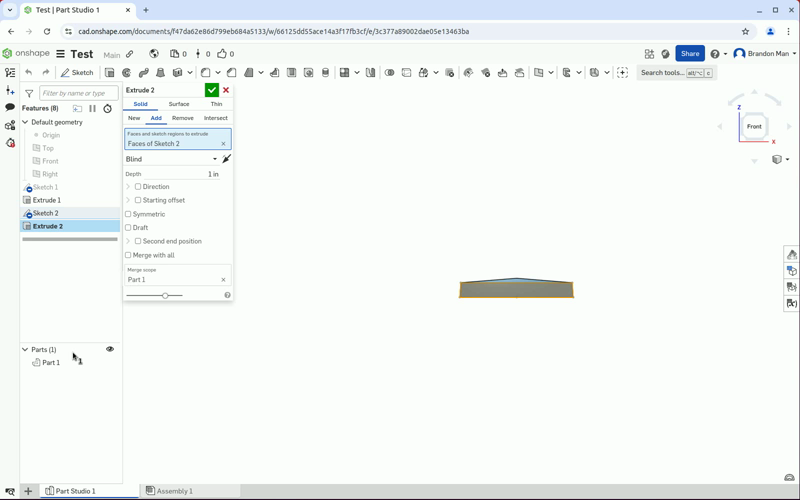
mouse_move(143, 106)
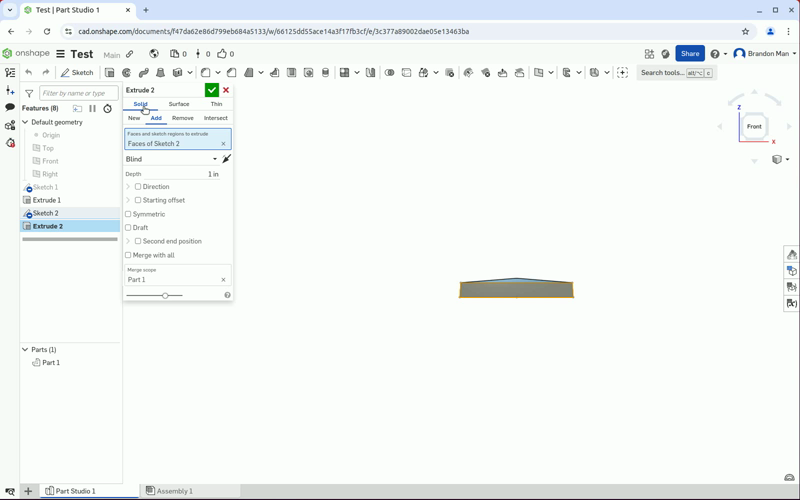
click(143, 106)
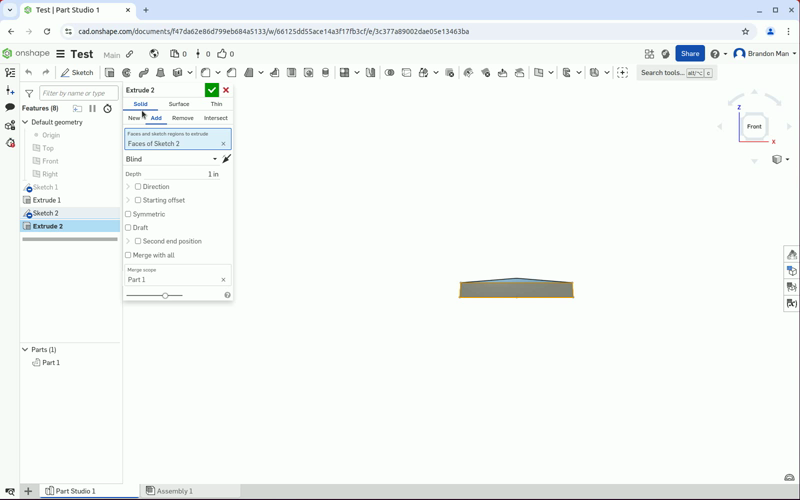
mouse_move(137, 120)
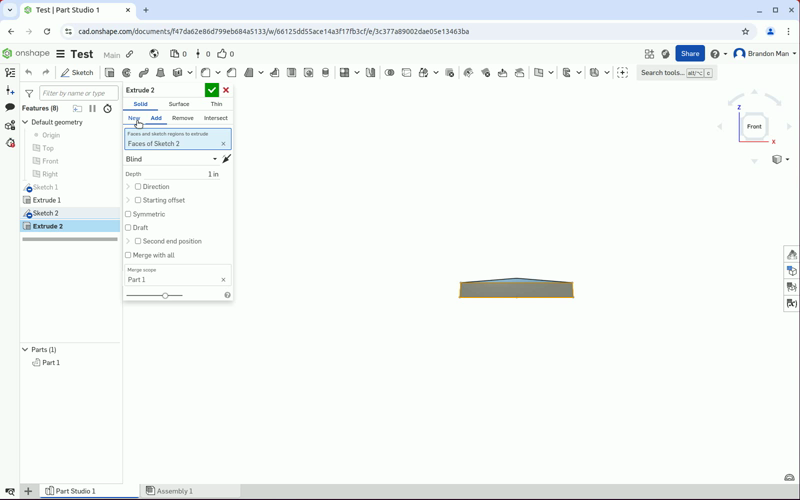
click(137, 120)
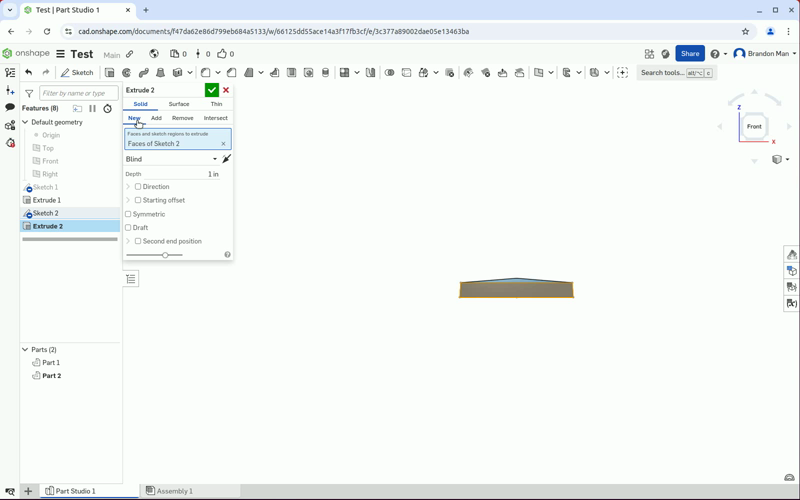
key(tab, 4)
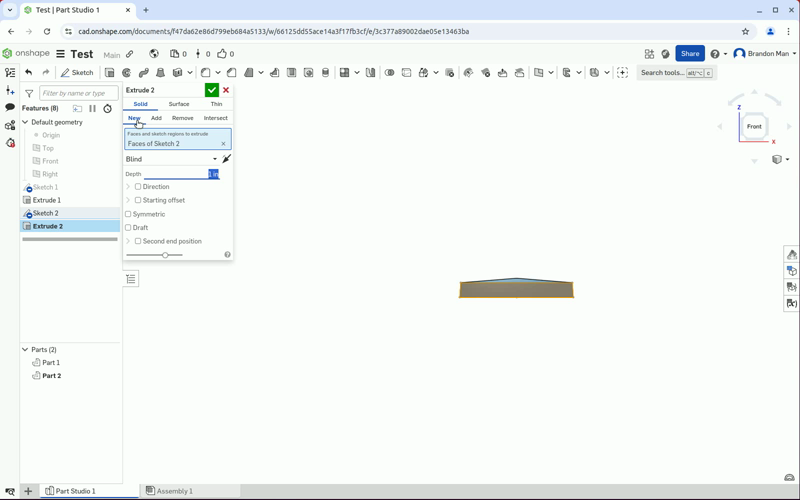
text(2.889)
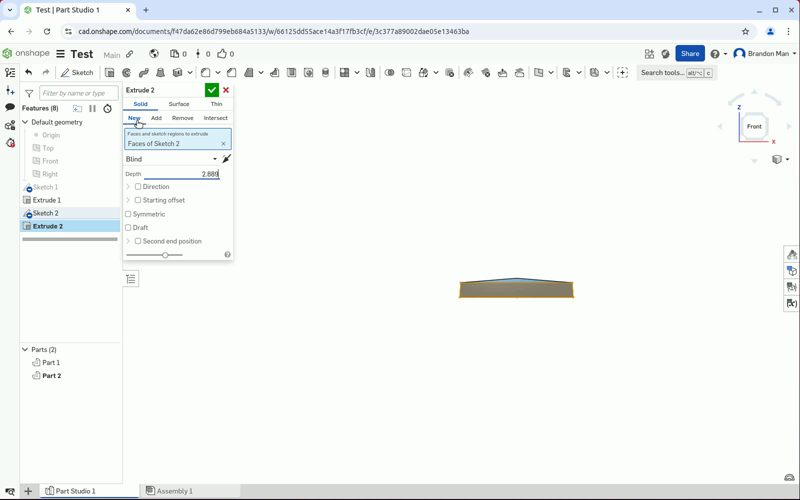
key(enter)
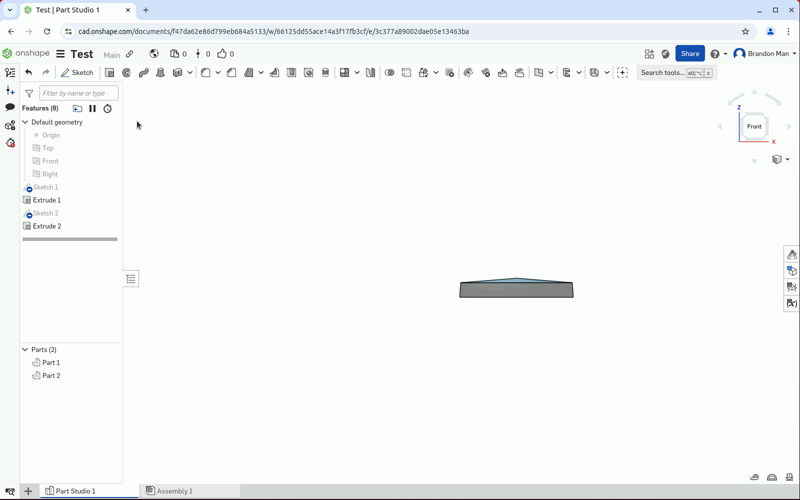
key(shift+h)
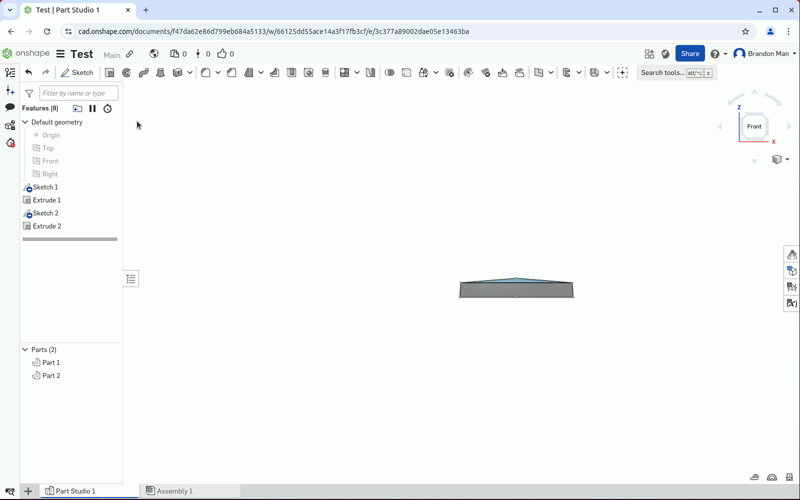
key(shift+h)
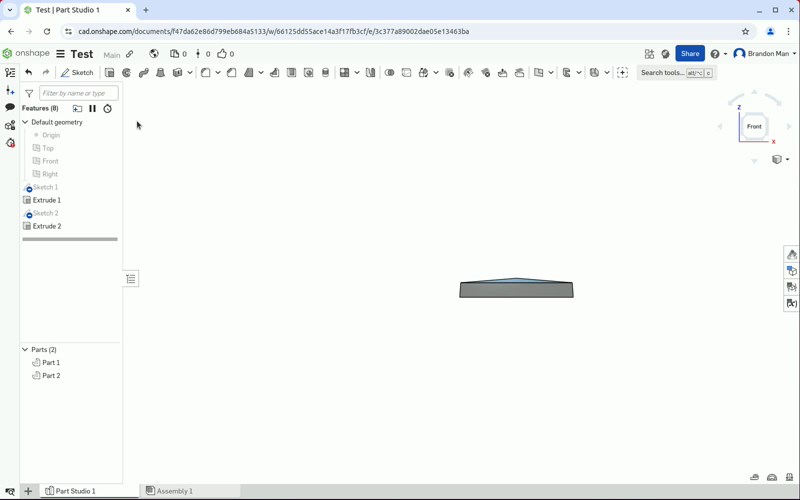
mouse_move(73, 189)
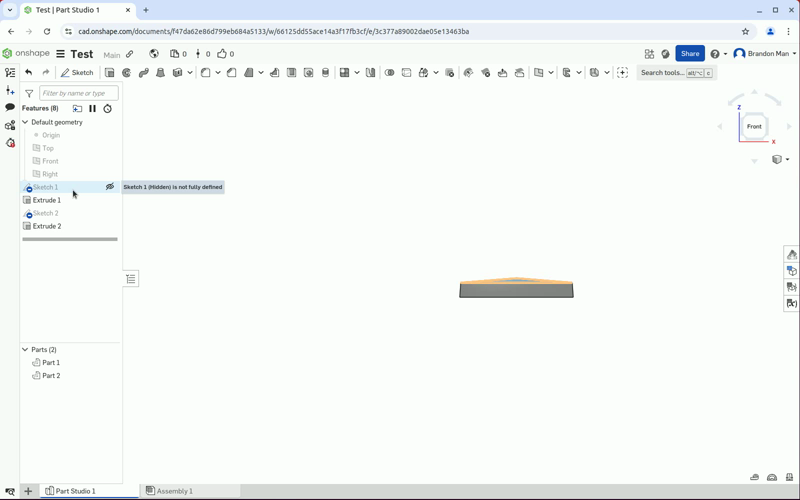
click(73, 189)
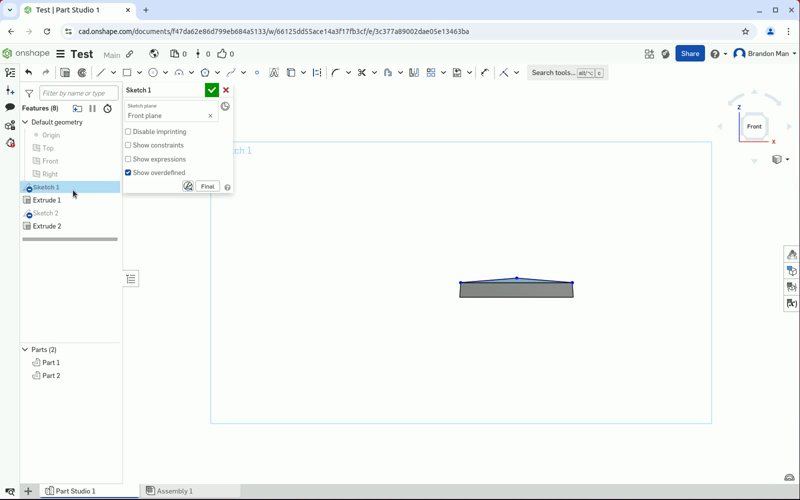
mouse_move(229, 92)
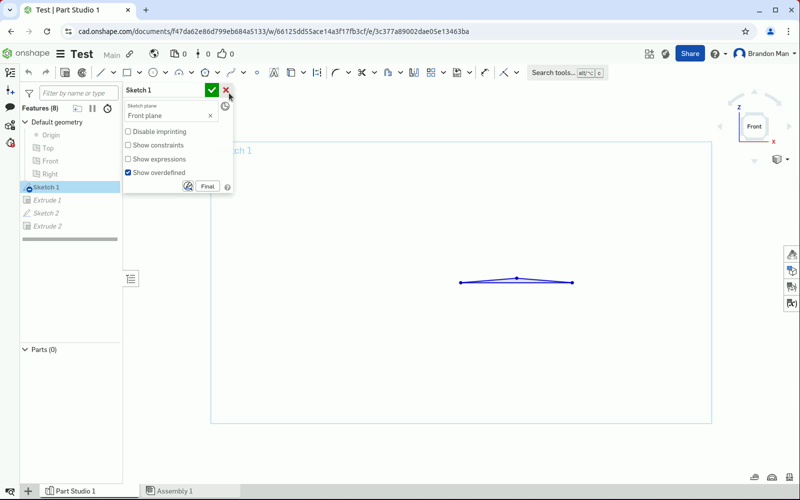
click(229, 92)
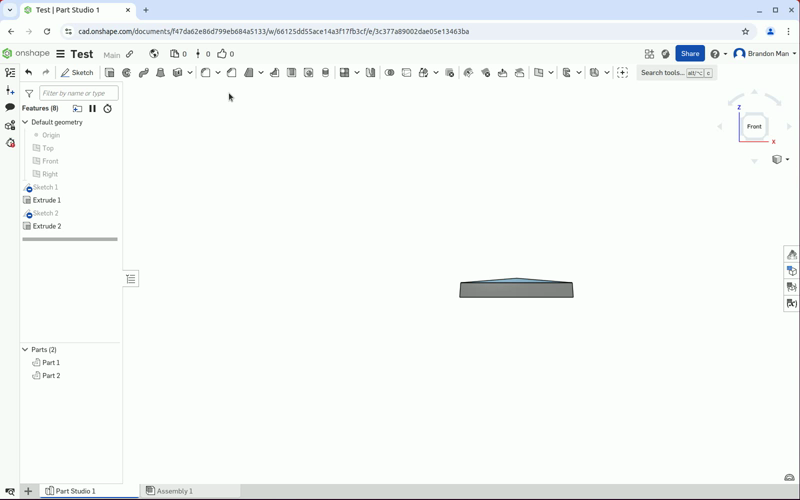
mouse_move(541, 75)
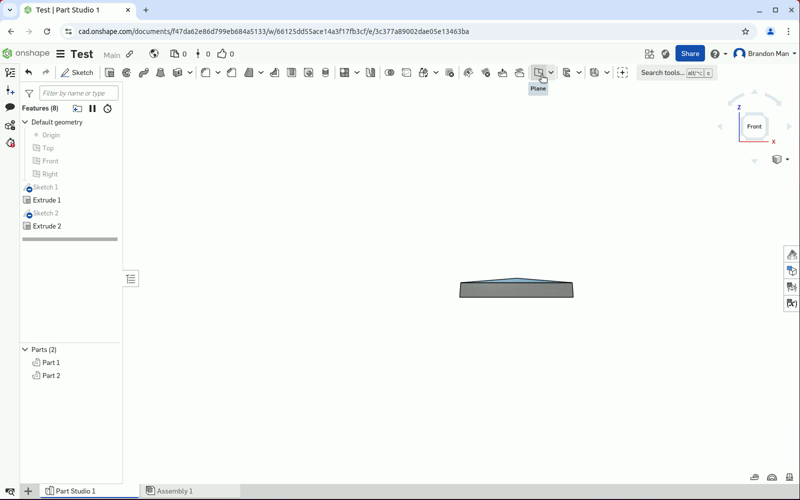
click(541, 75)
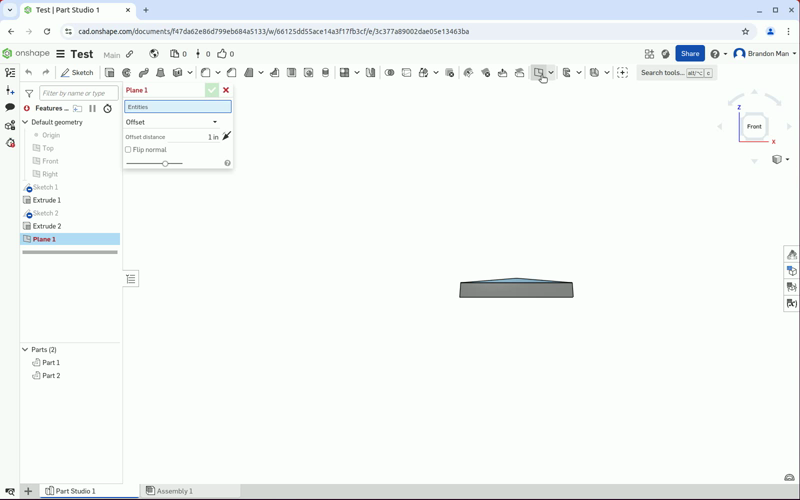
mouse_move(73, 163)
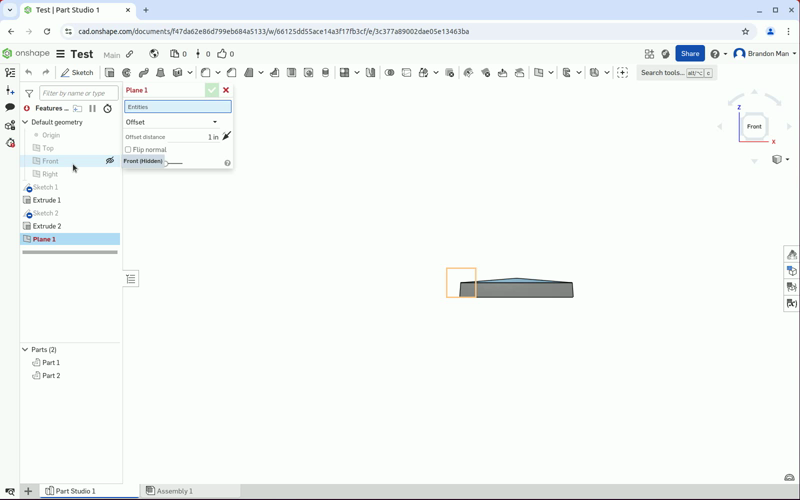
click(73, 163)
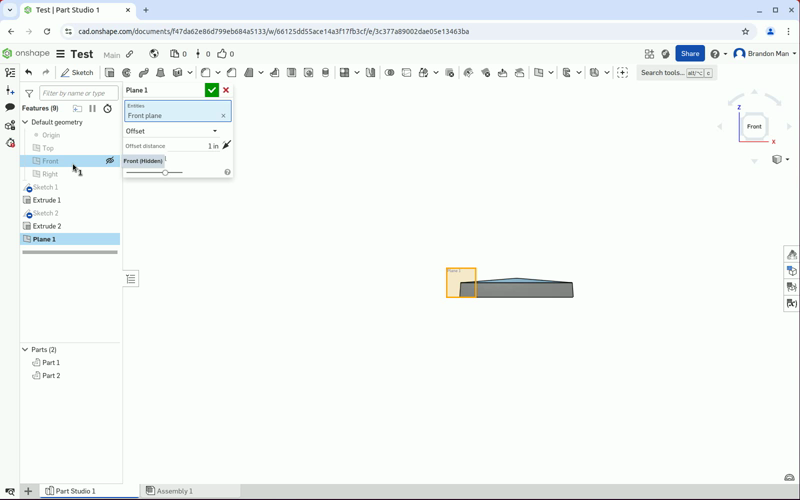
key(tab, 2)
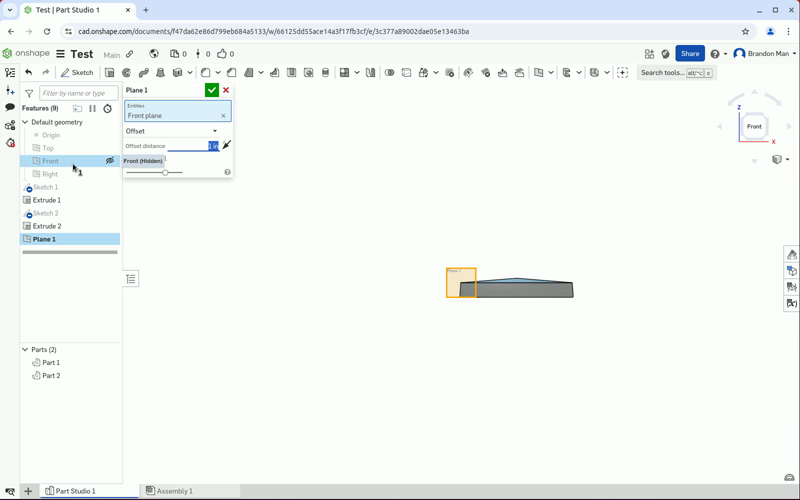
text(2.896)
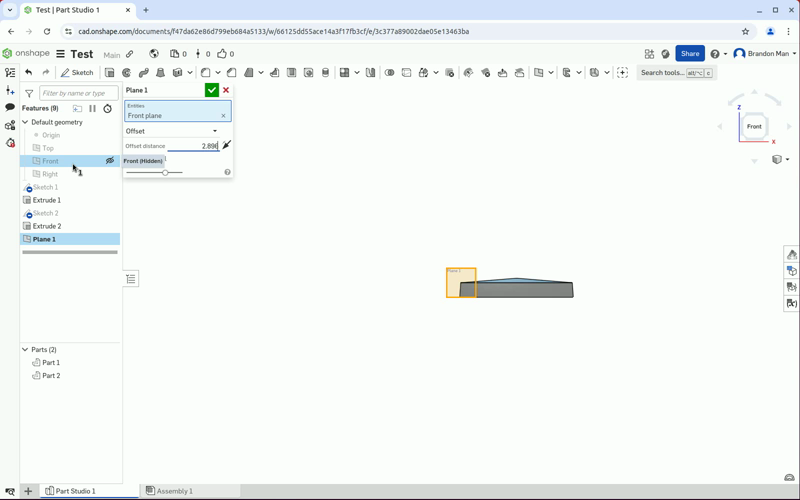
key(enter, 2)
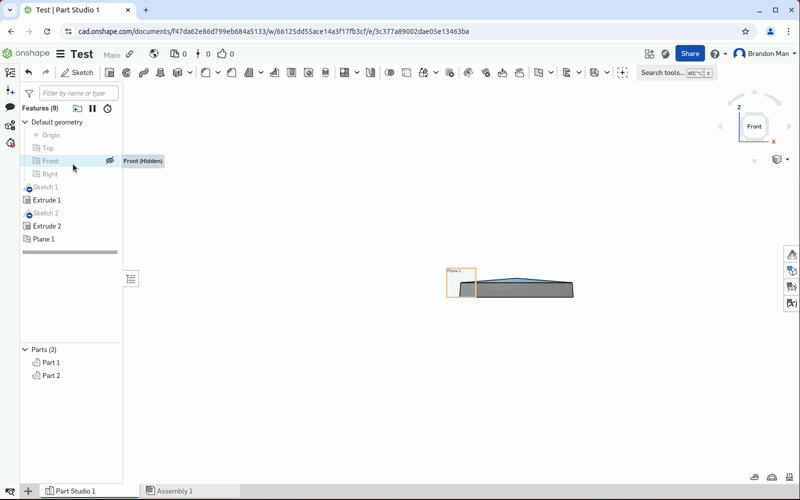
key(shift+s)
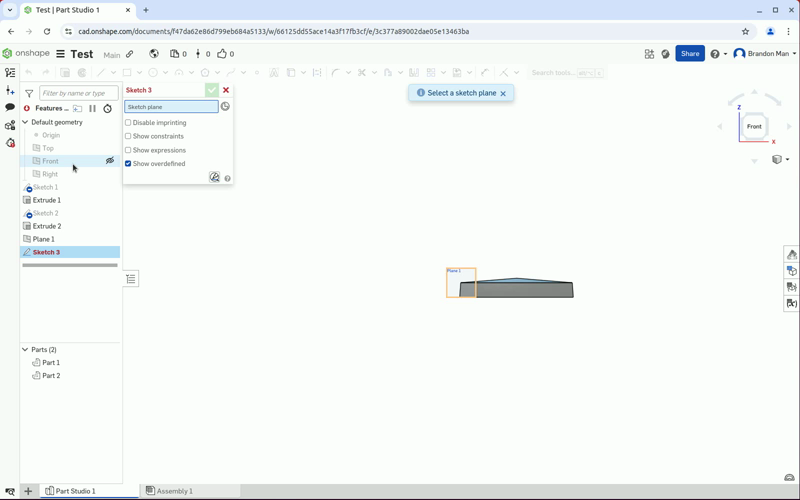
mouse_move(73, 241)
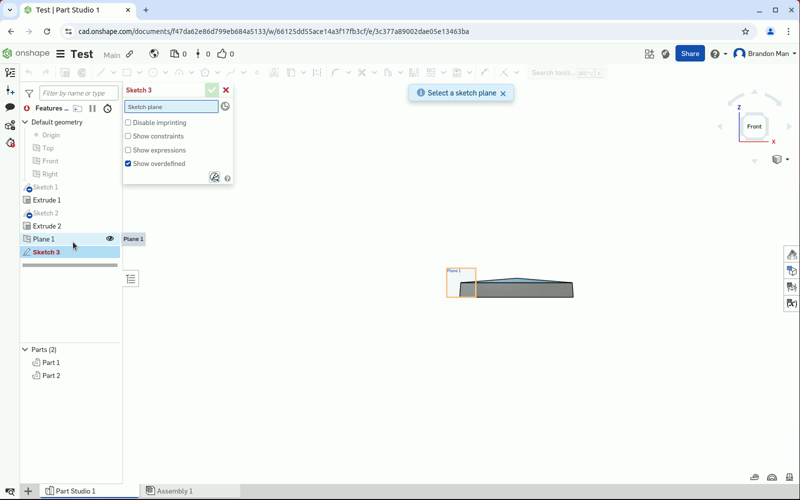
click(73, 241)
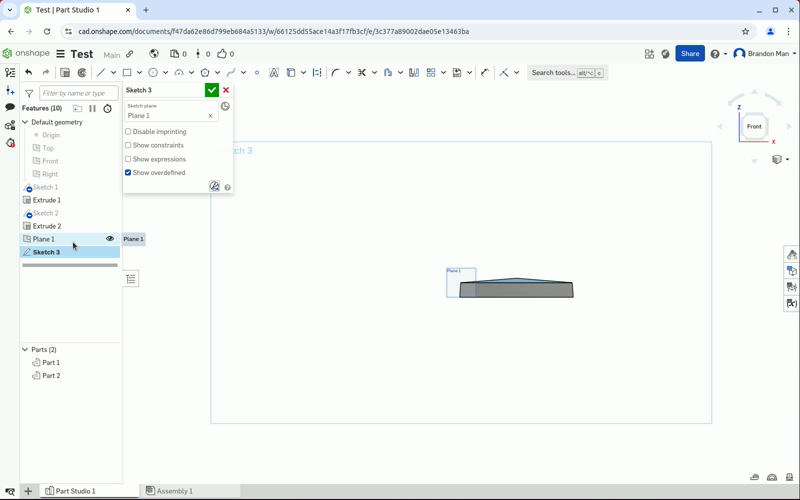
mouse_move(73, 352)
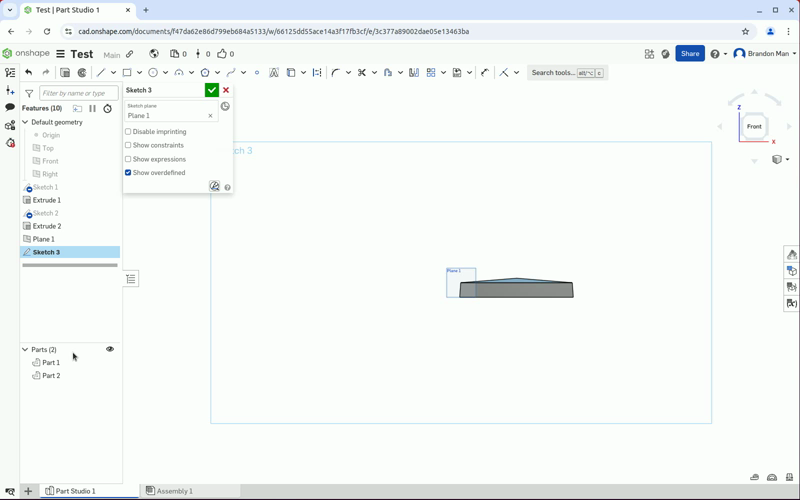
key(y)
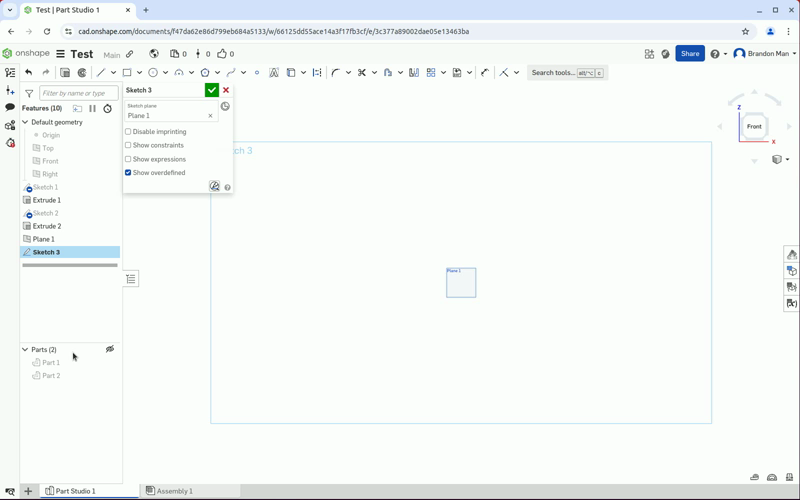
key(l)
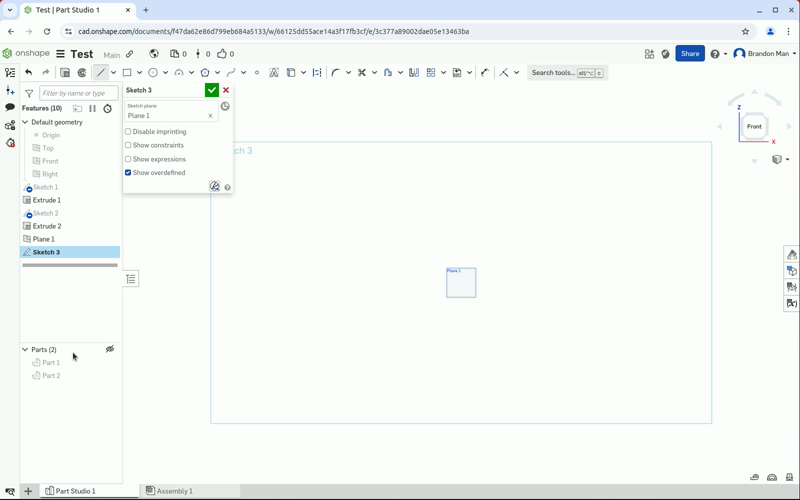
key_down(shift)
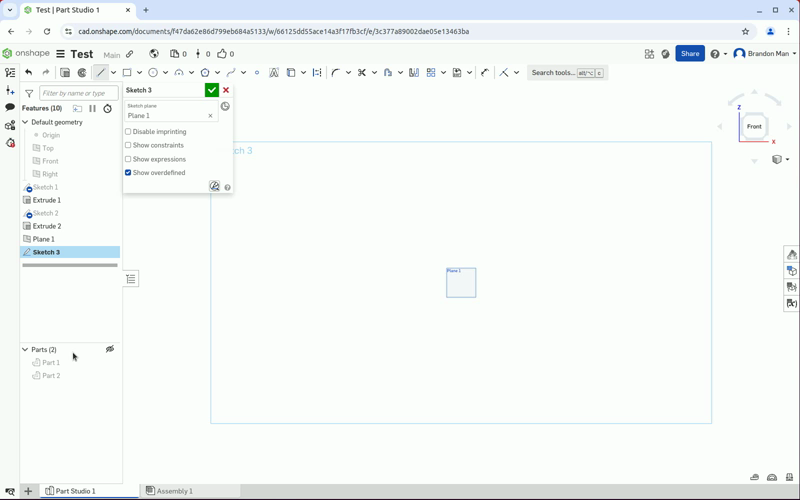
mouse_move(512, 278)
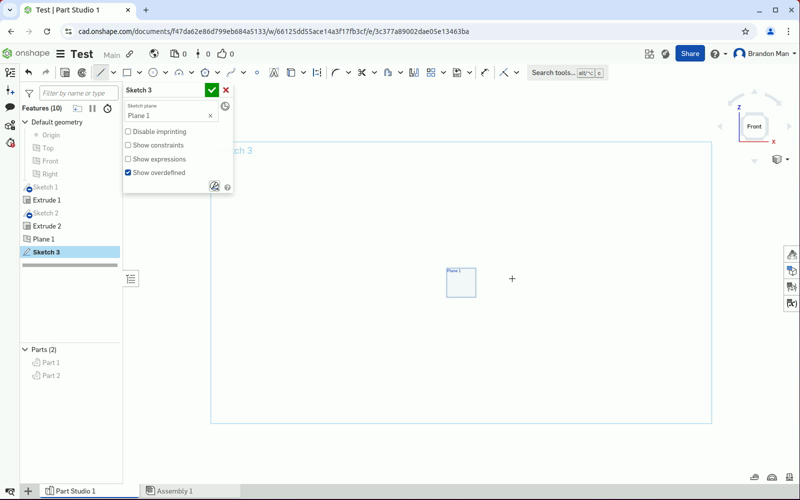
click(512, 278)
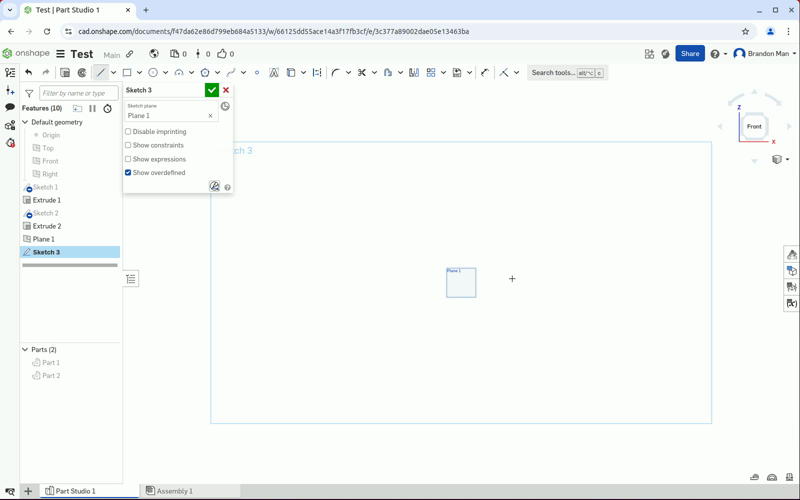
key_up(shift)
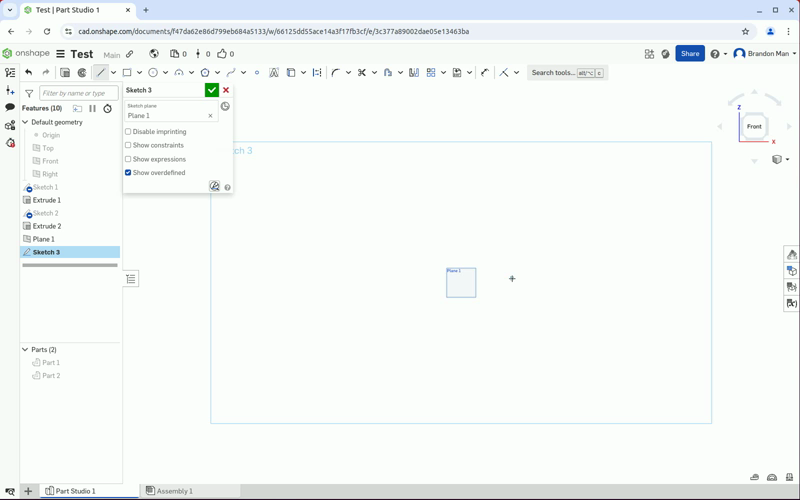
key_down(shift)
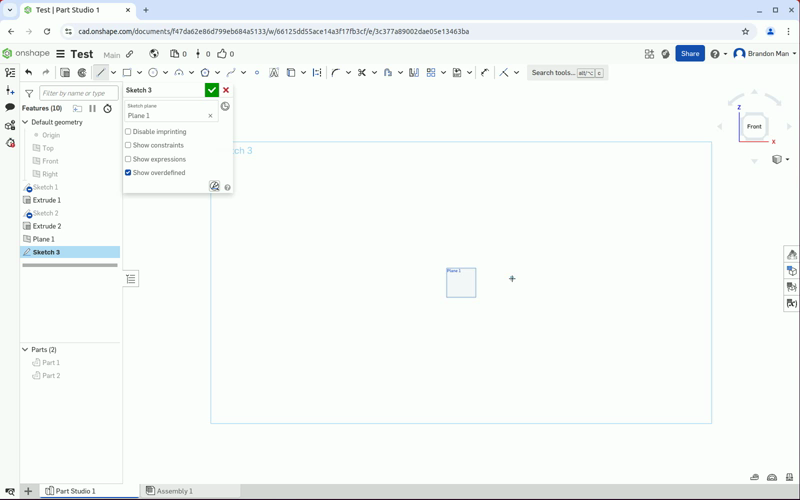
mouse_move(542, 278)
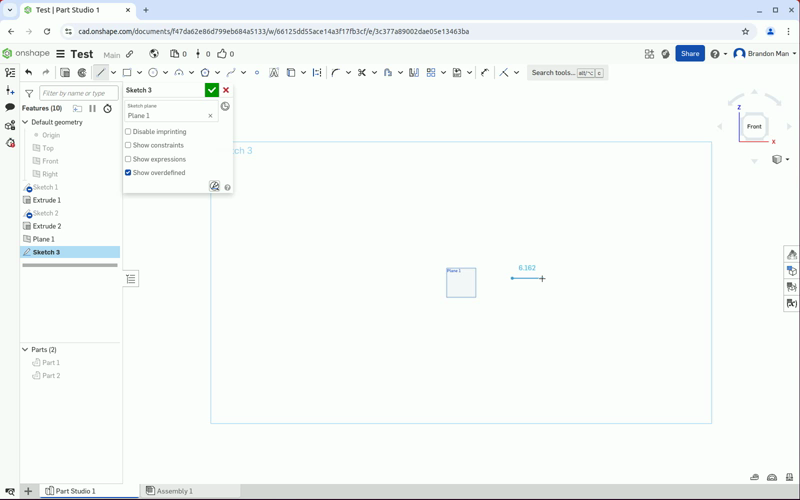
mouse_move(517, 277)
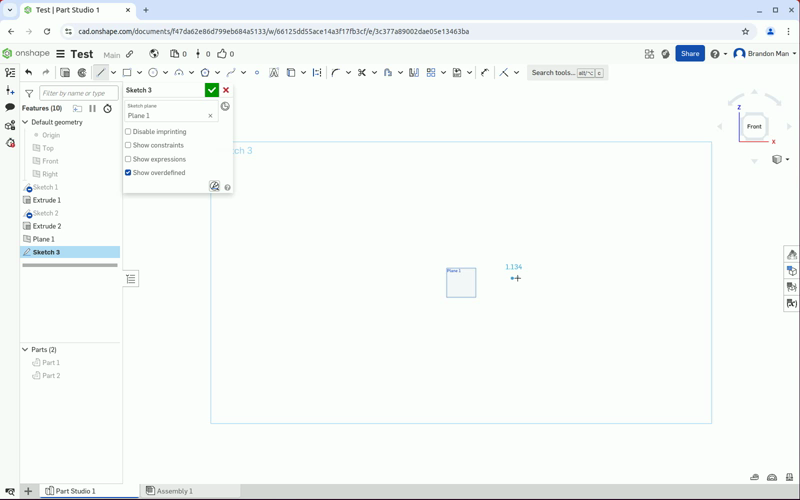
scroll(6)
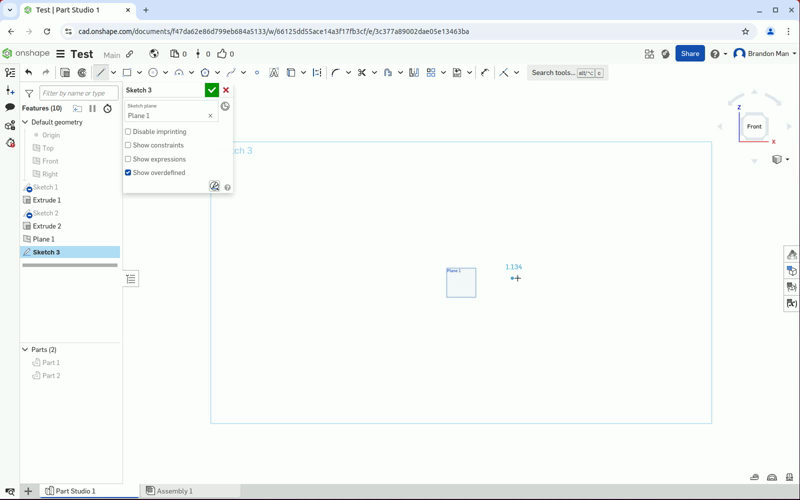
scroll(6)
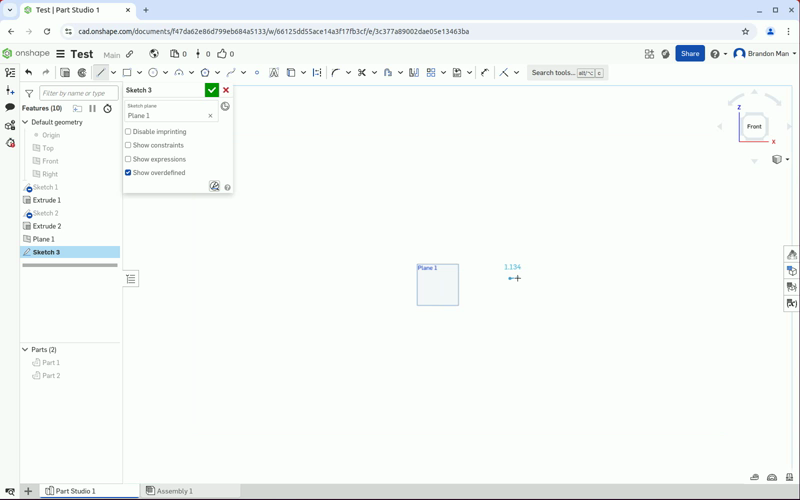
scroll(6)
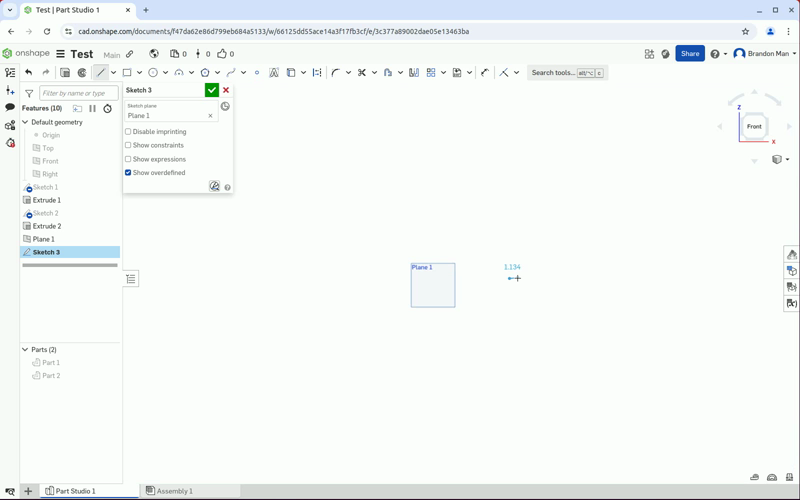
scroll(6)
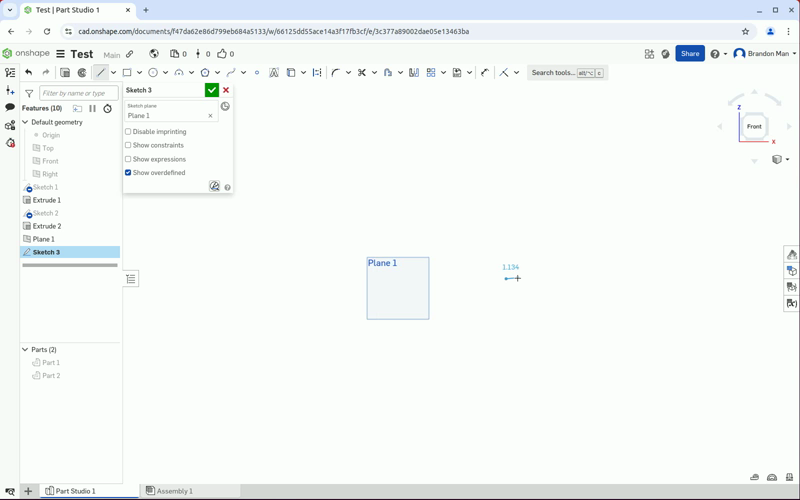
scroll(6)
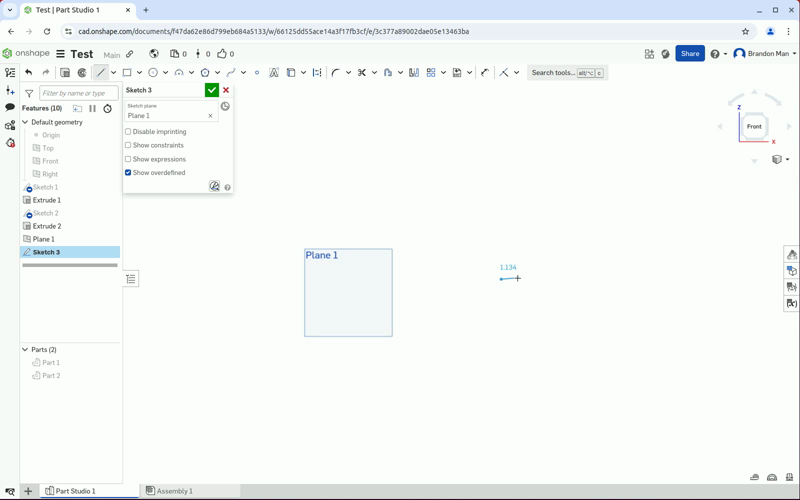
scroll(6)
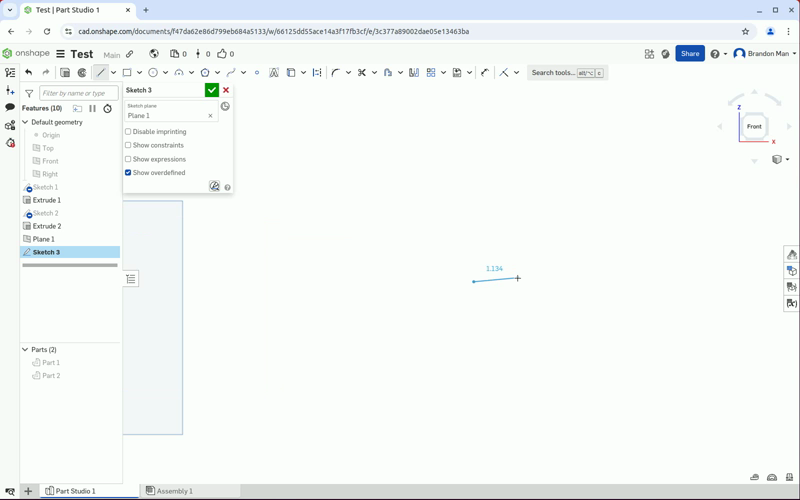
scroll(6)
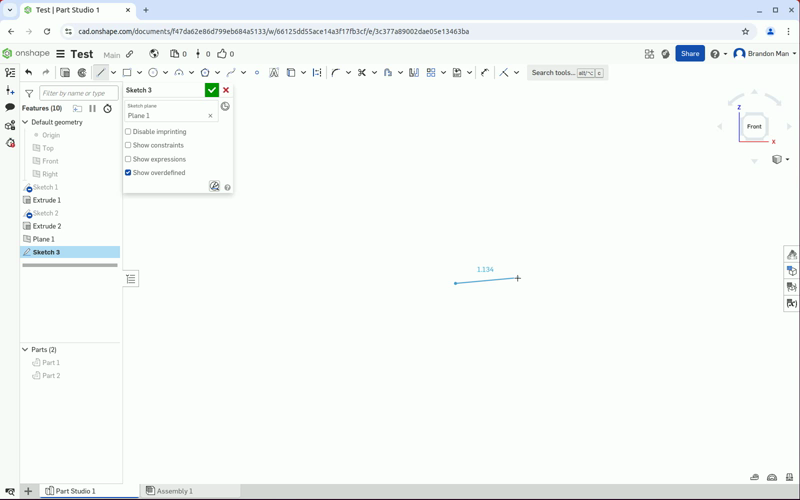
click(517, 277)
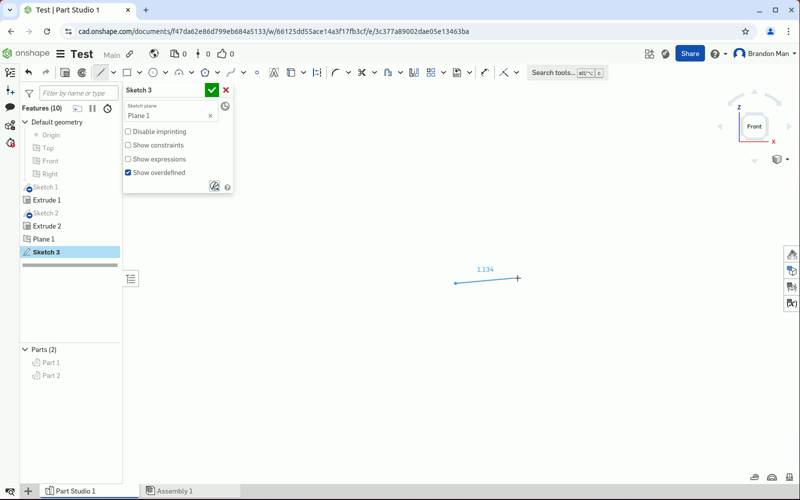
scroll(-6)
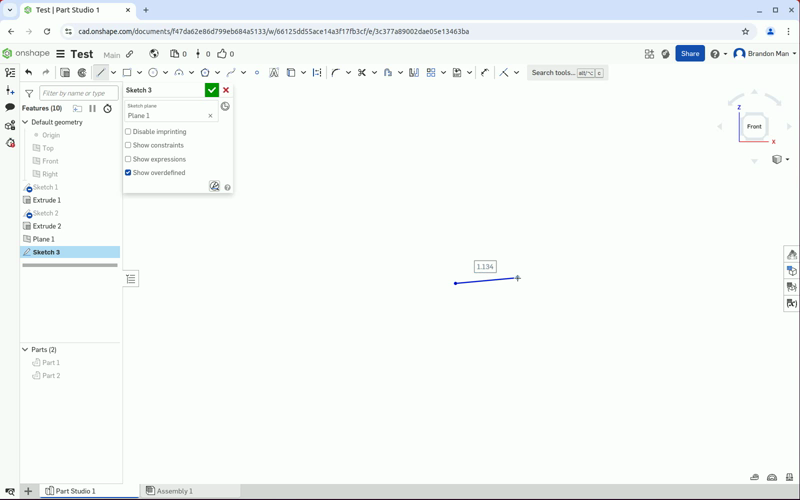
scroll(-6)
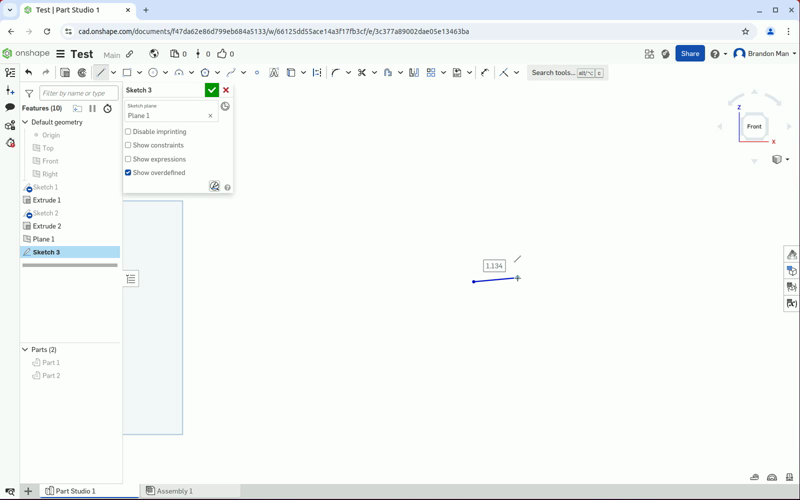
scroll(-6)
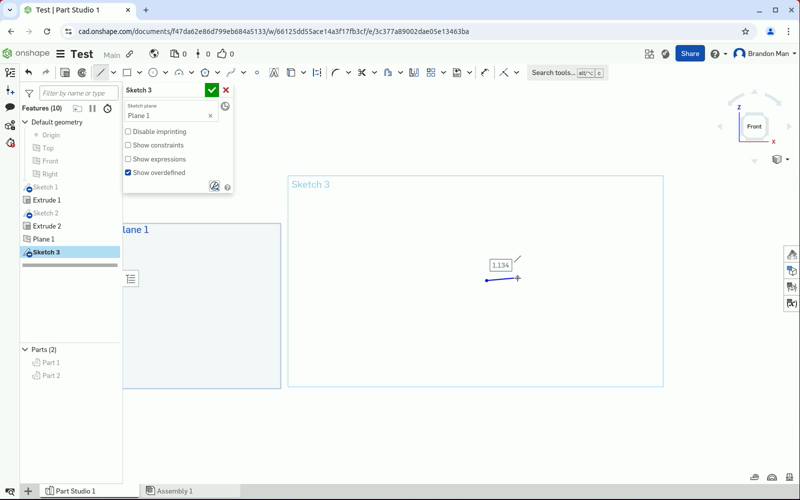
scroll(-6)
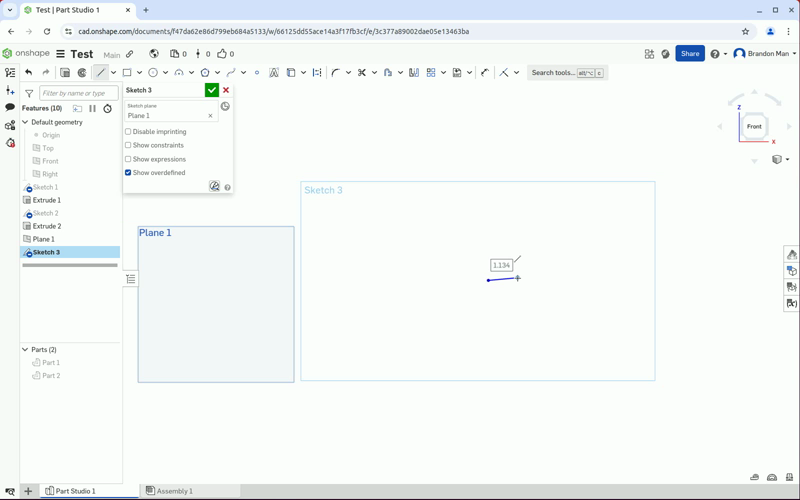
scroll(-6)
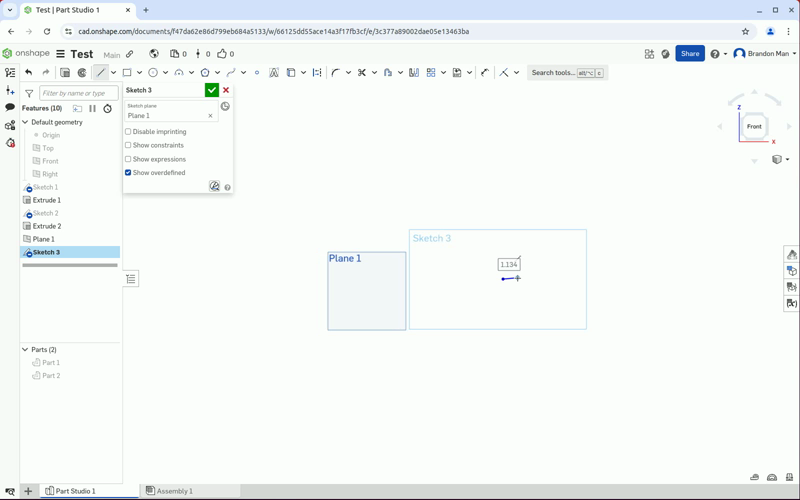
scroll(-6)
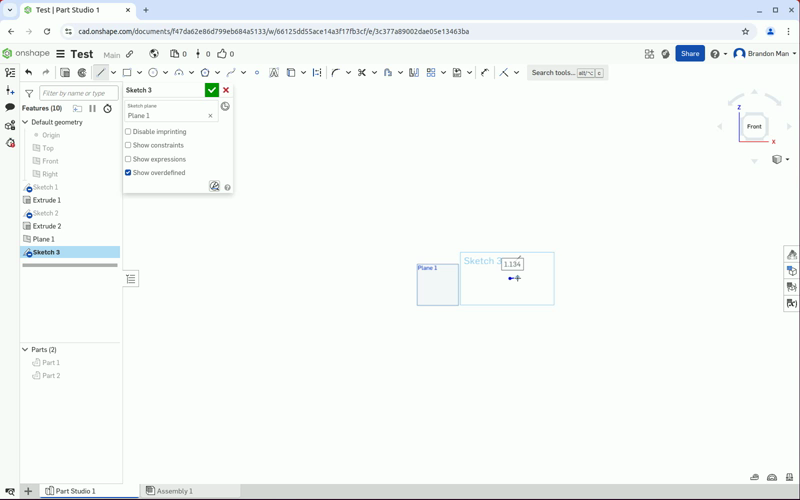
scroll(-6)
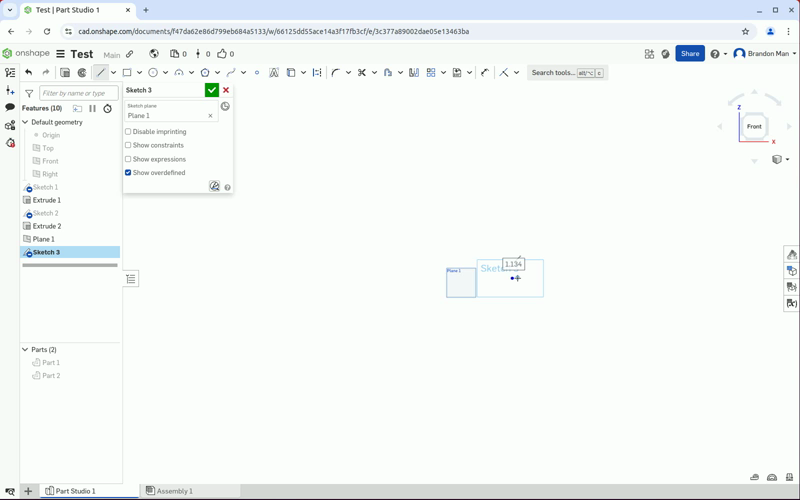
key_up(shift)
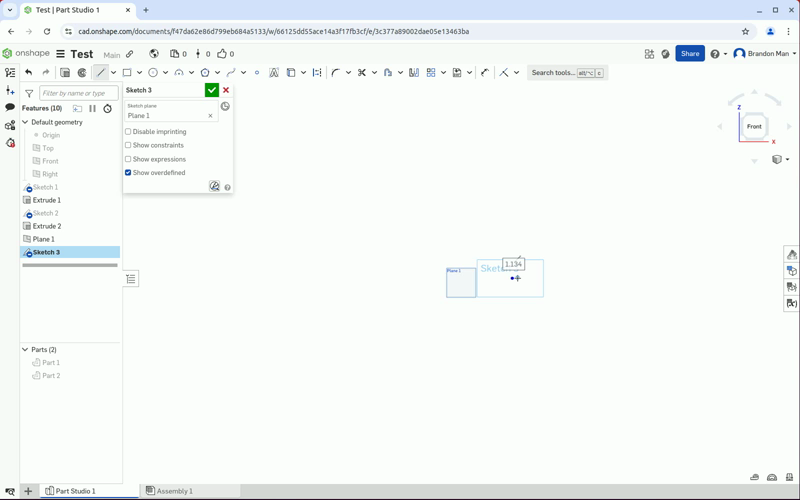
key_down(shift)
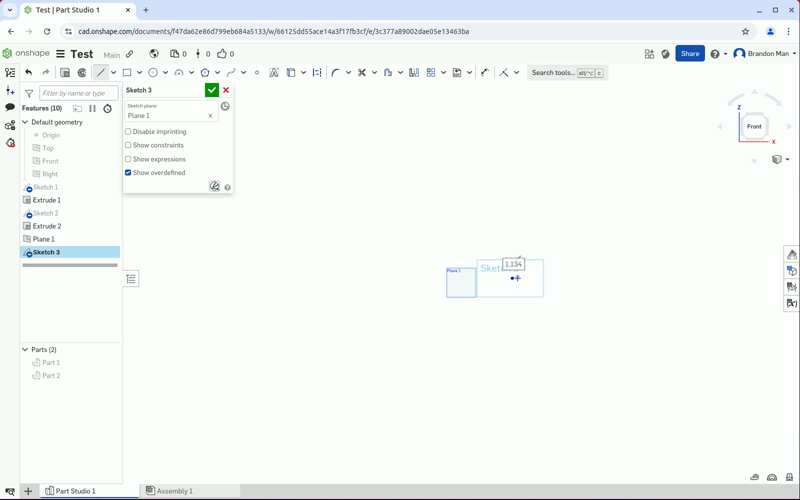
mouse_move(547, 277)
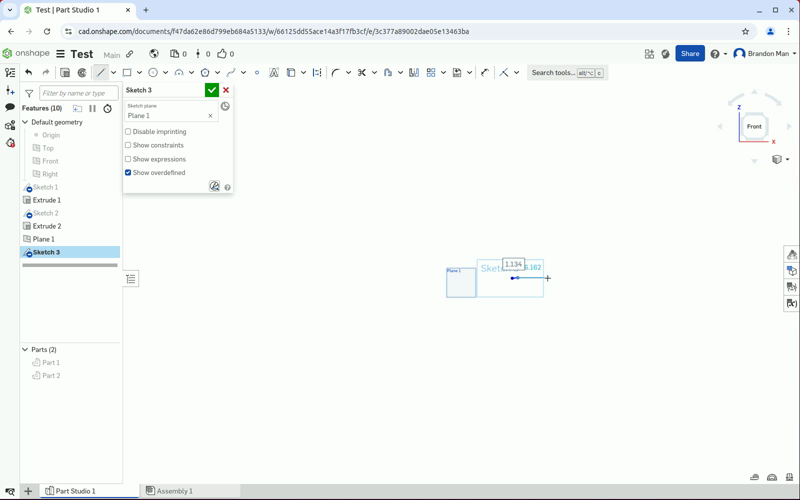
mouse_move(522, 278)
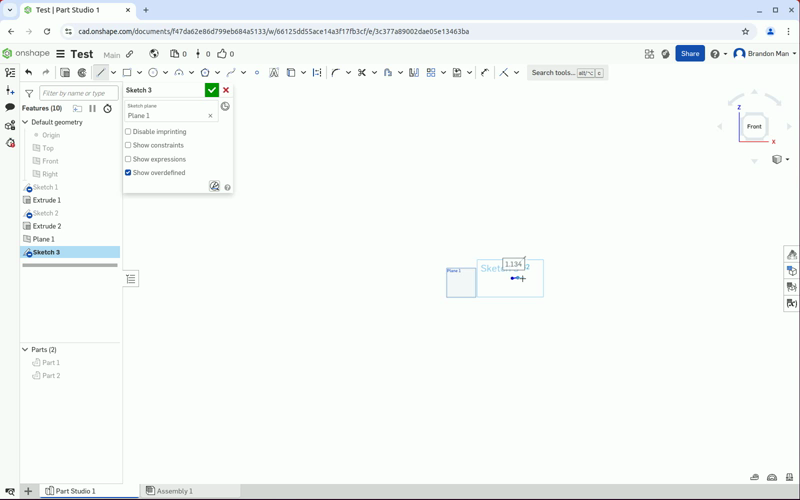
scroll(6)
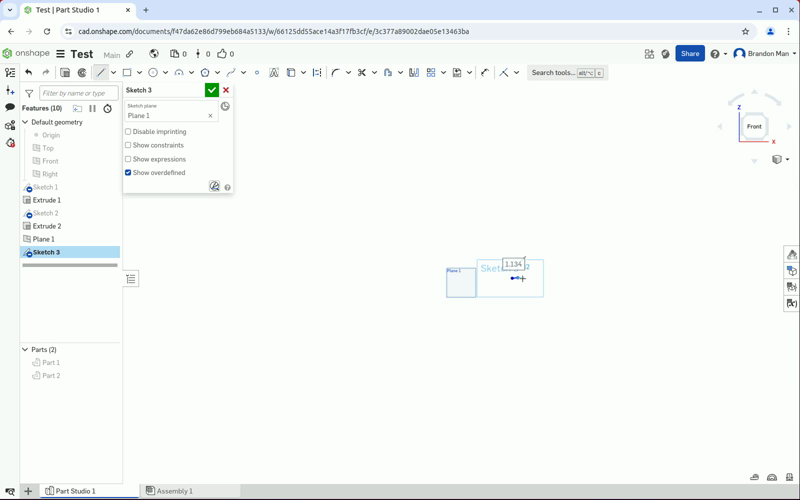
scroll(6)
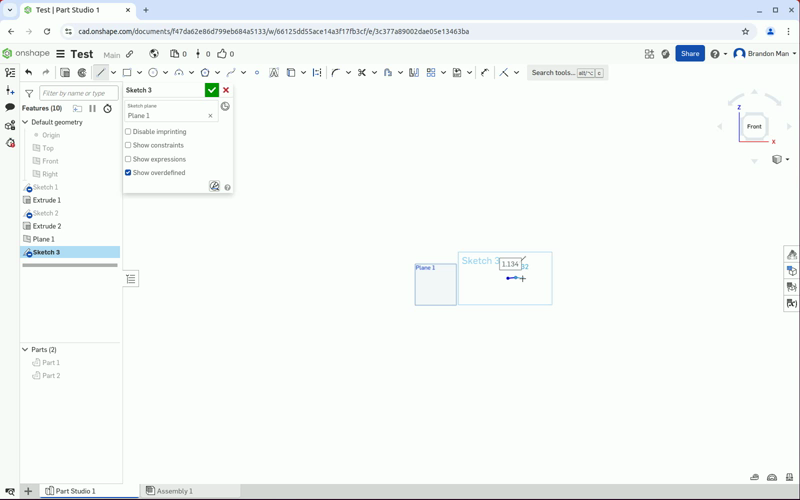
scroll(6)
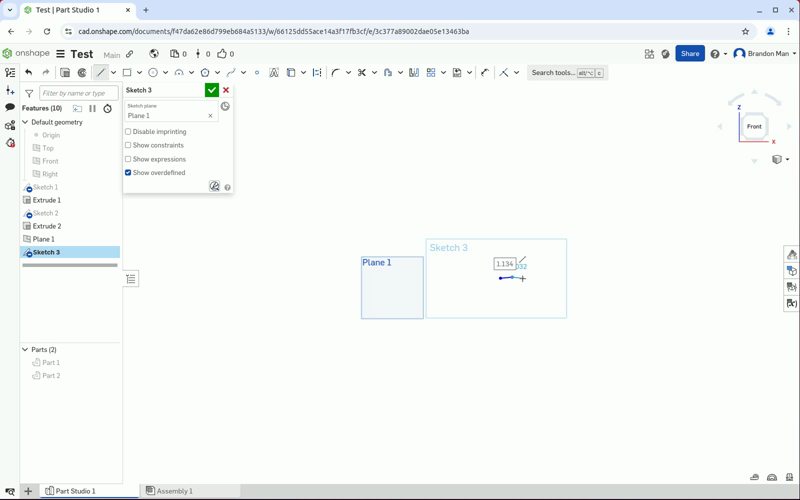
scroll(6)
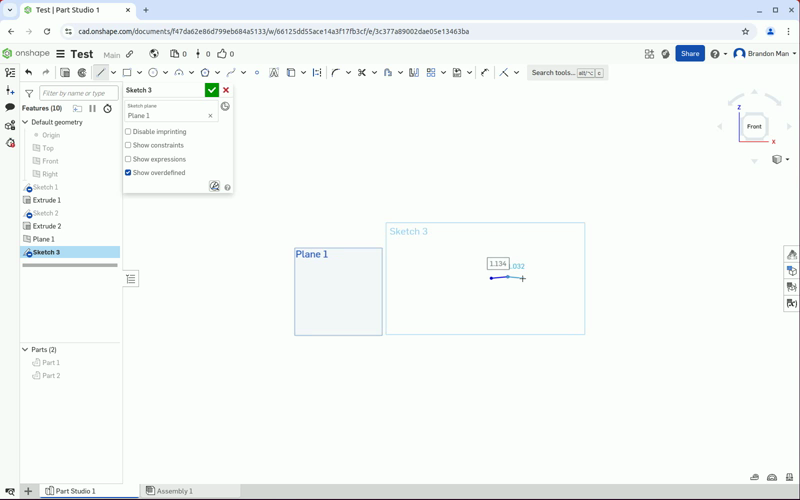
scroll(6)
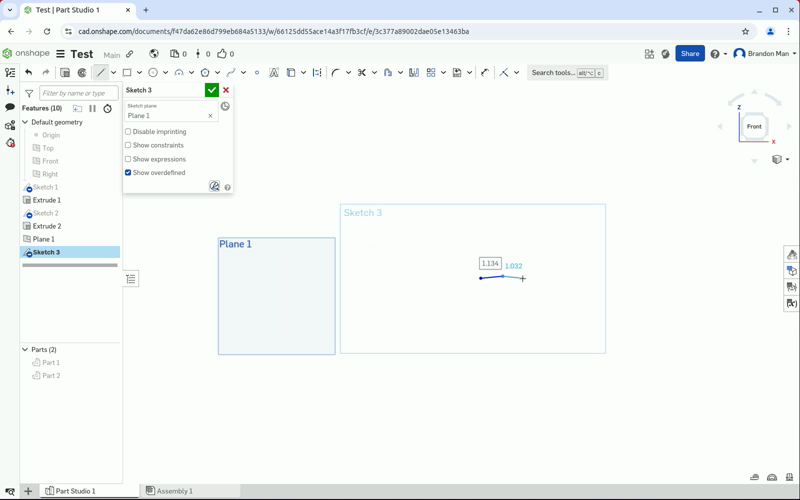
scroll(6)
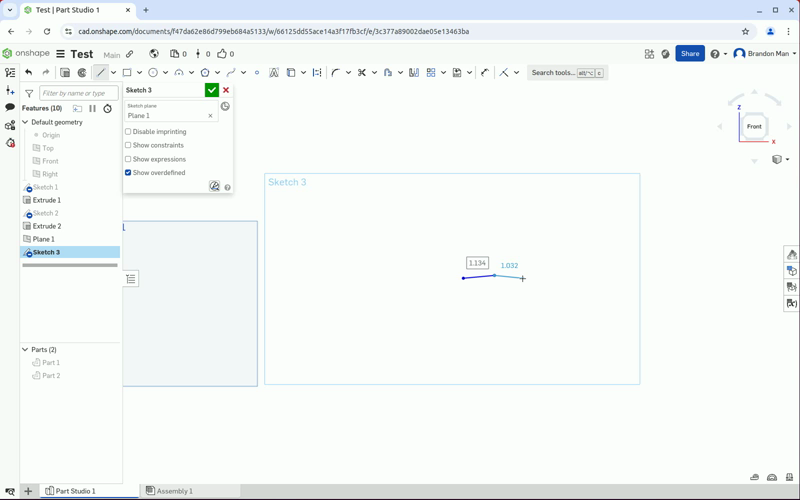
scroll(6)
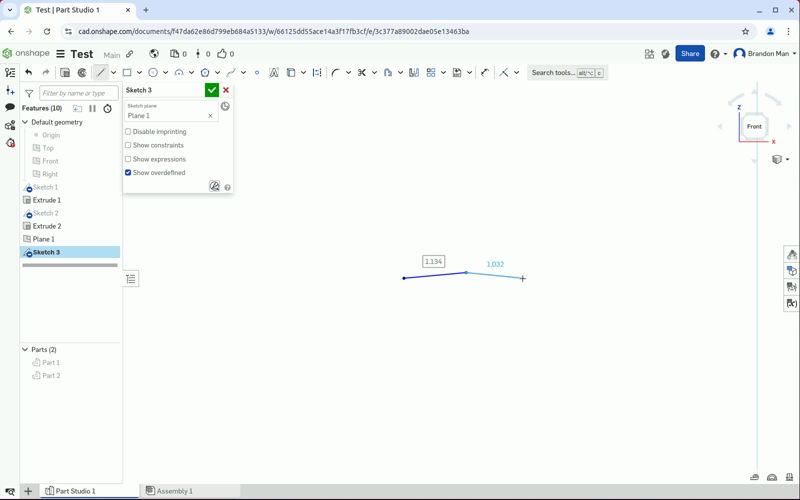
click(522, 278)
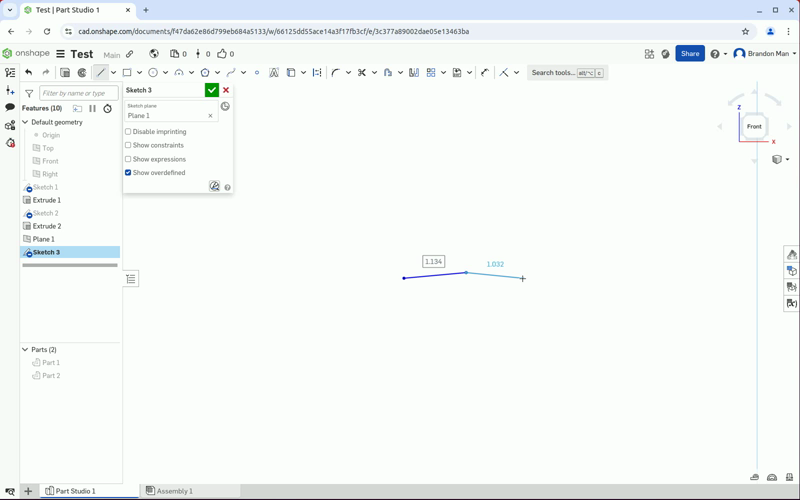
scroll(-6)
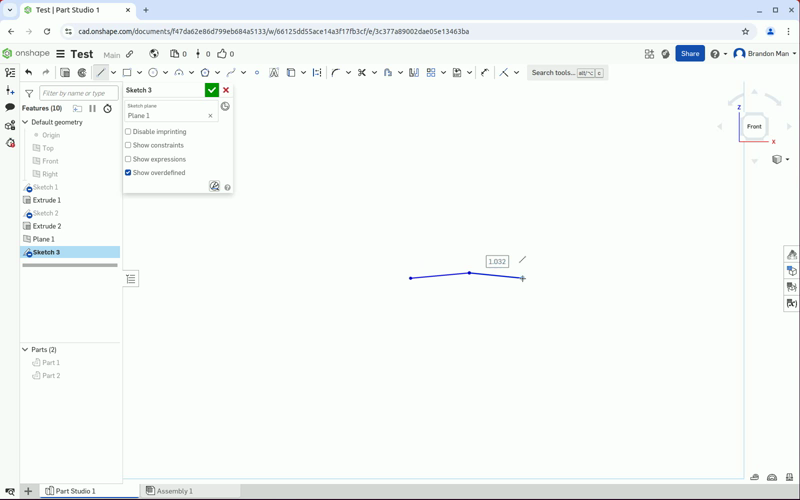
scroll(-6)
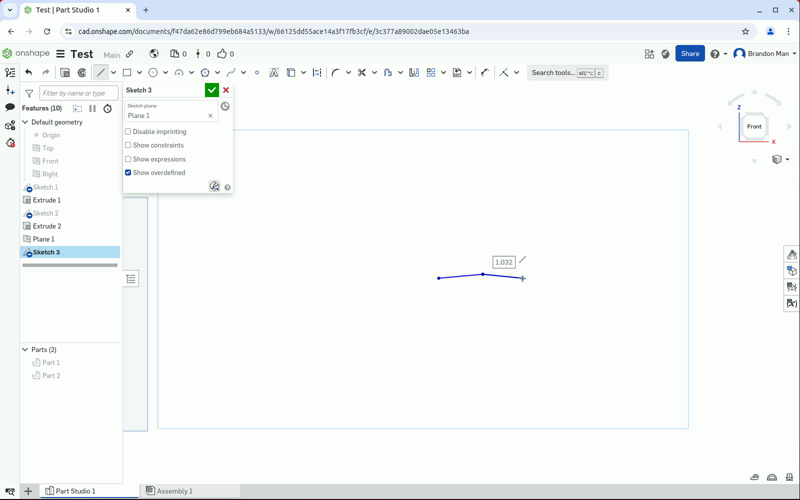
scroll(-6)
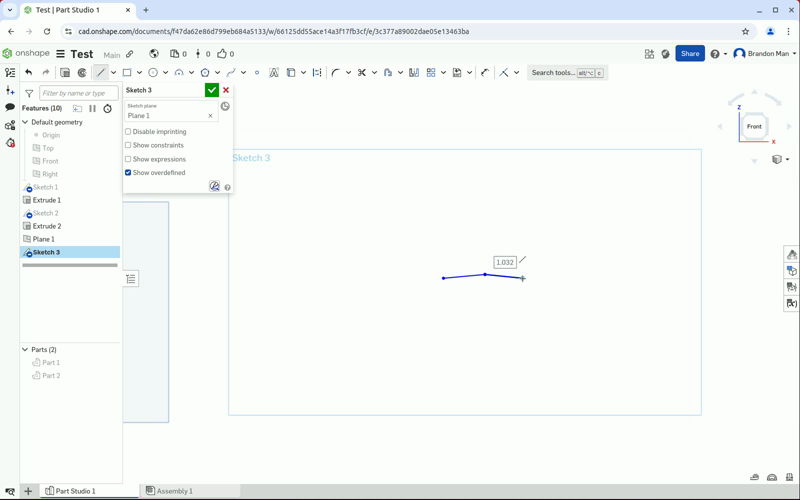
scroll(-6)
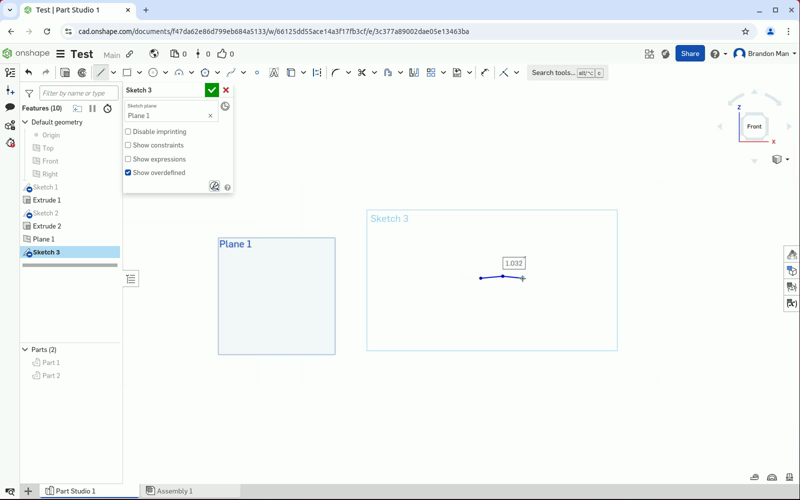
scroll(-6)
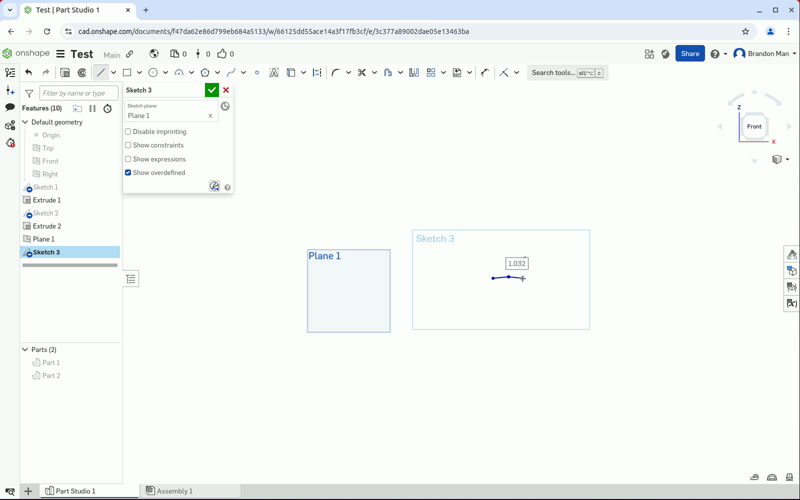
scroll(-6)
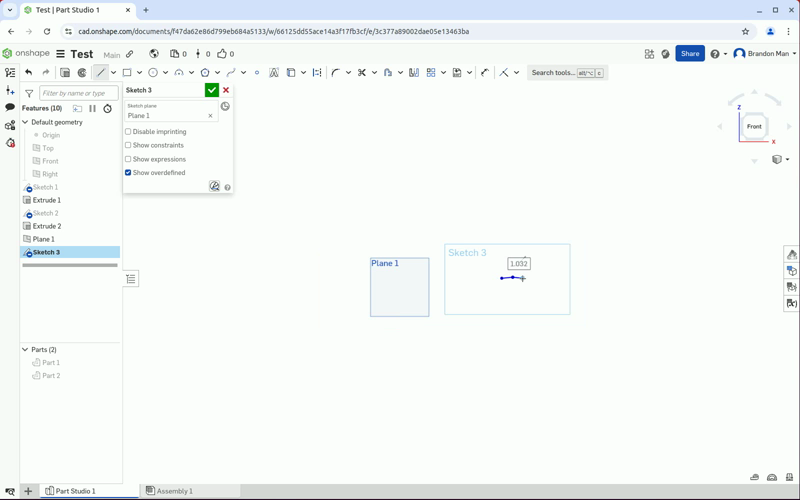
scroll(-6)
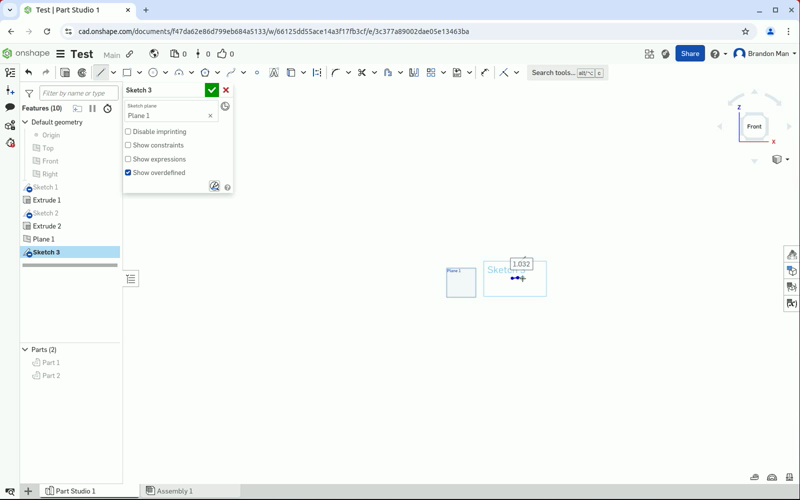
key_up(shift)
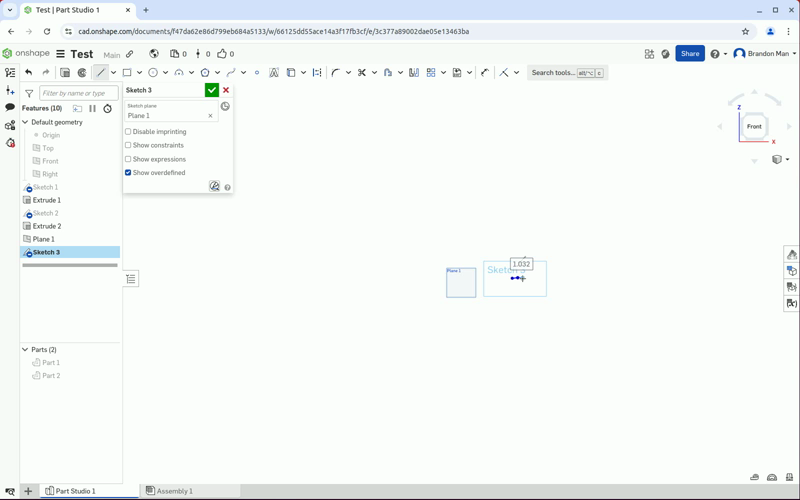
key(esc)
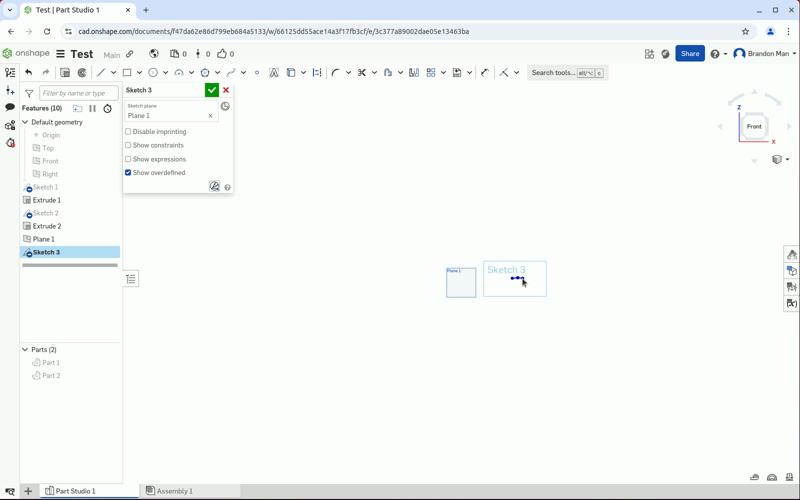
key(a)
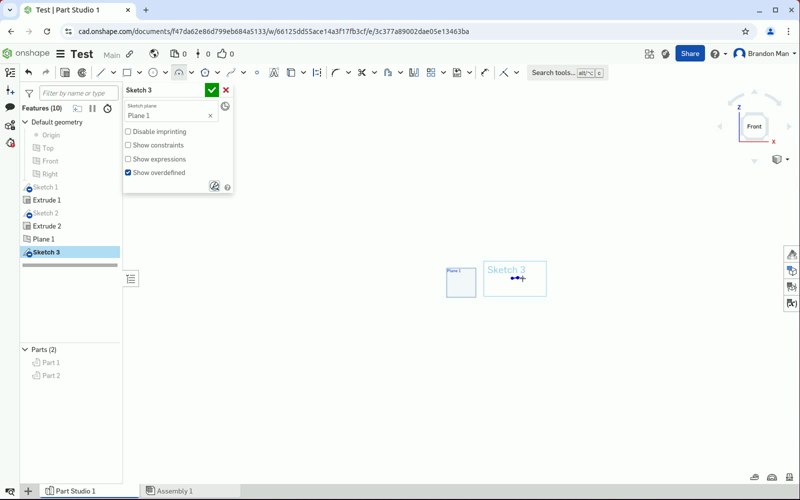
mouse_move(522, 278)
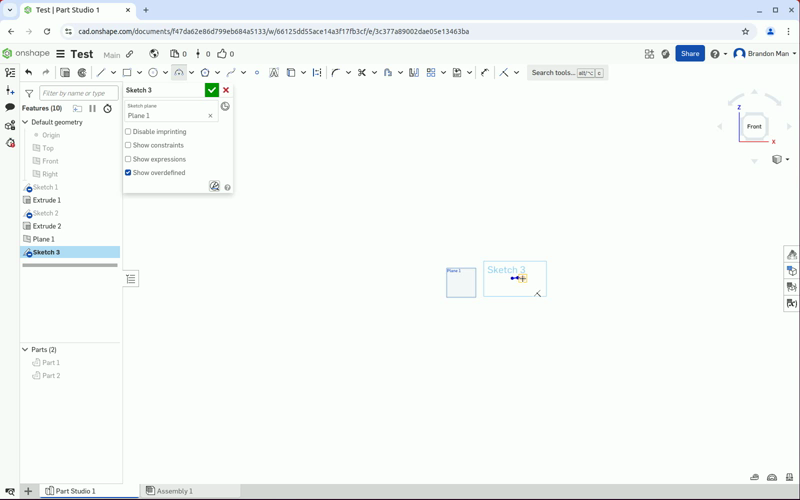
click(522, 278)
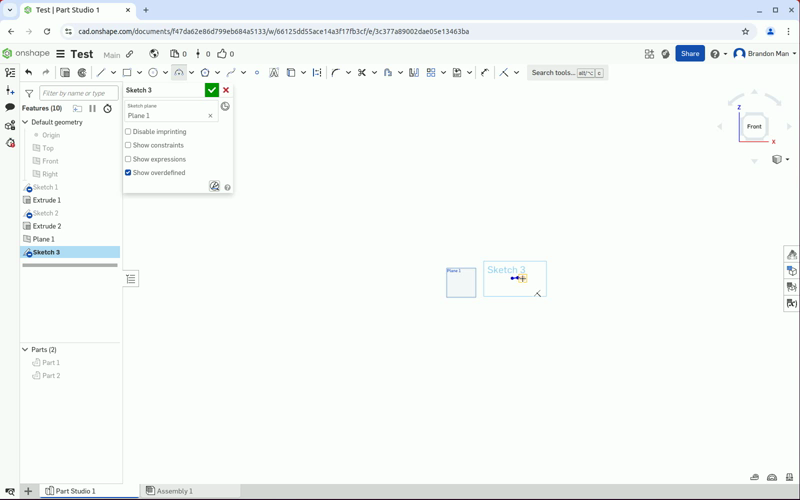
mouse_move(512, 278)
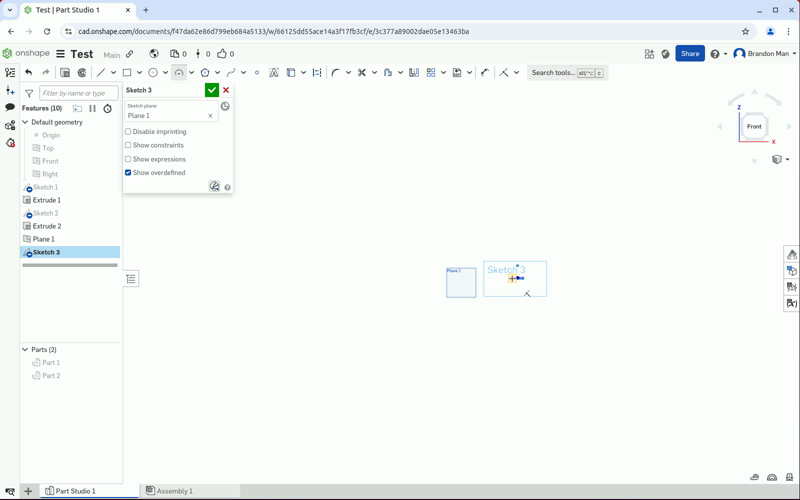
click(512, 278)
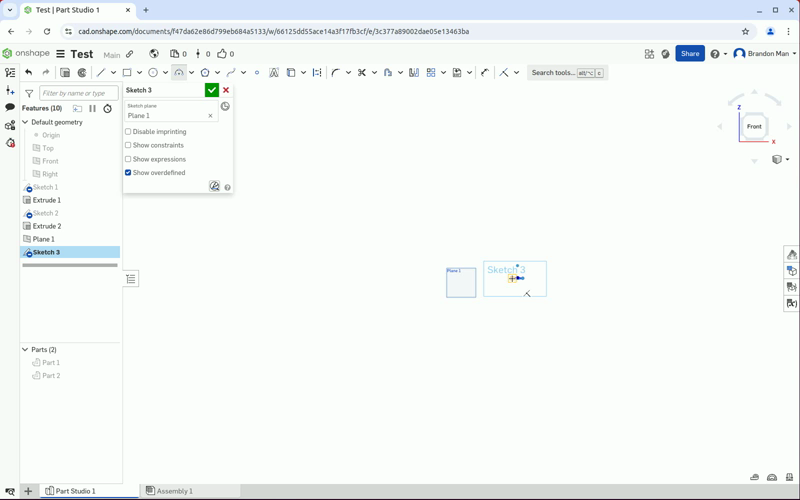
key_down(shift)
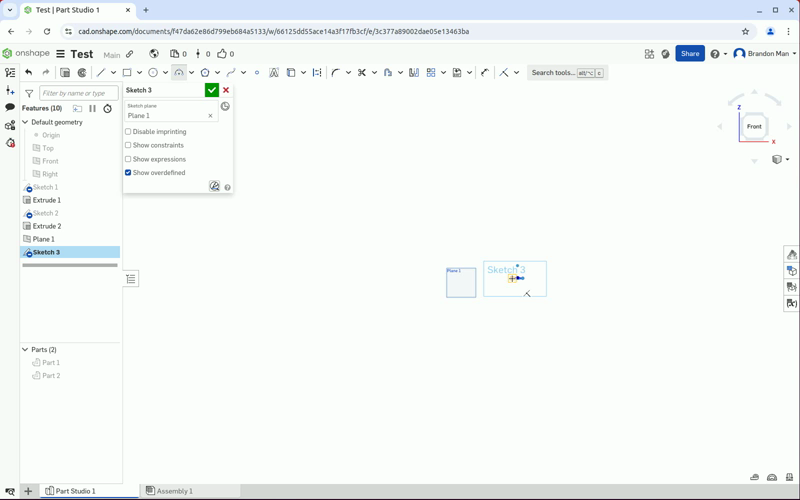
mouse_move(517, 272)
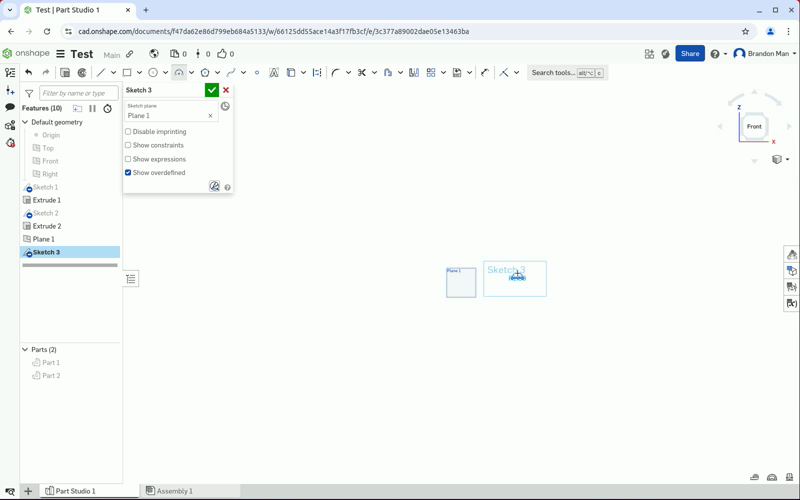
click(517, 272)
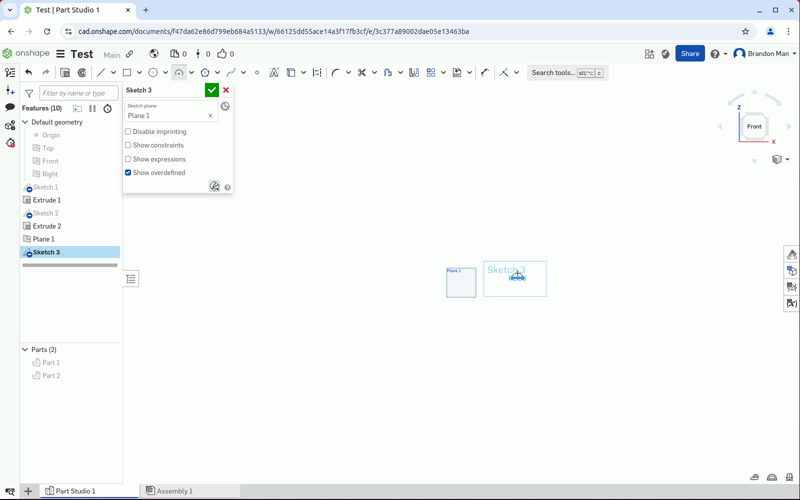
key_up(shift)
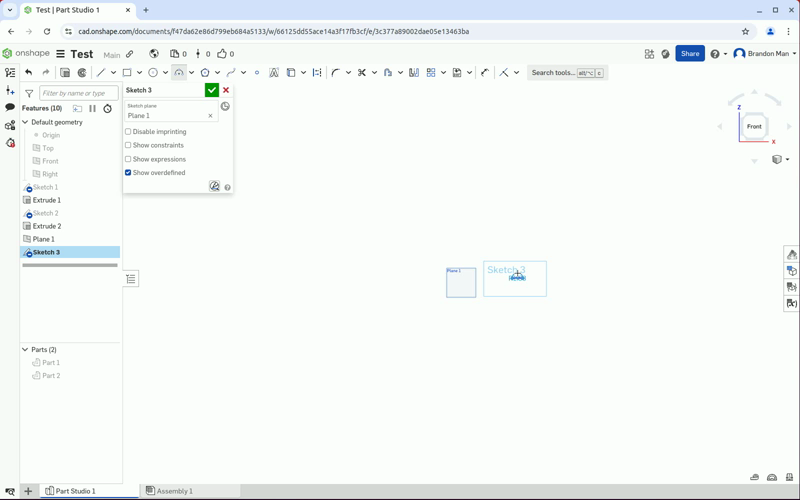
key(esc)
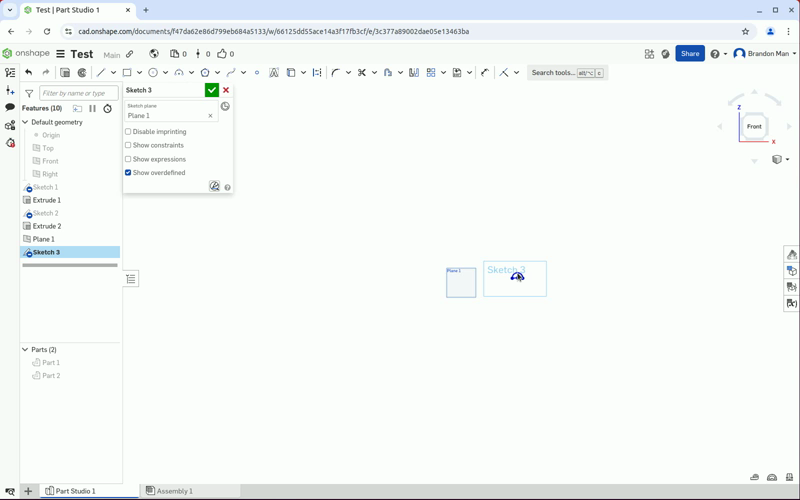
mouse_move(514, 274)
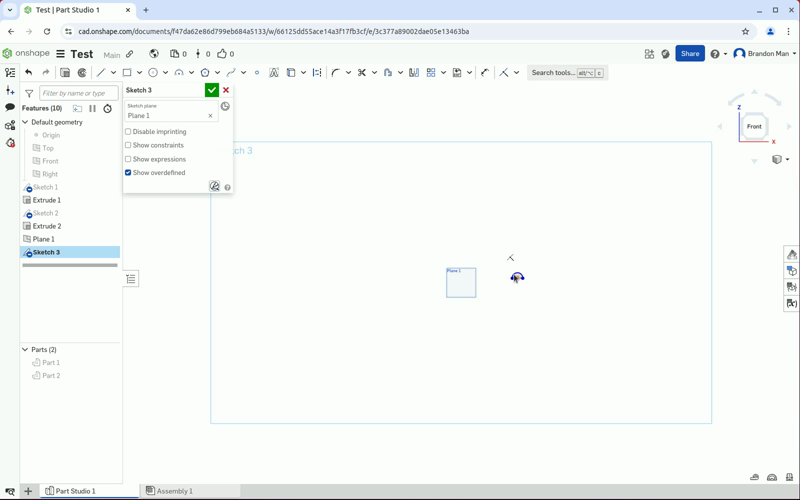
scroll(6)
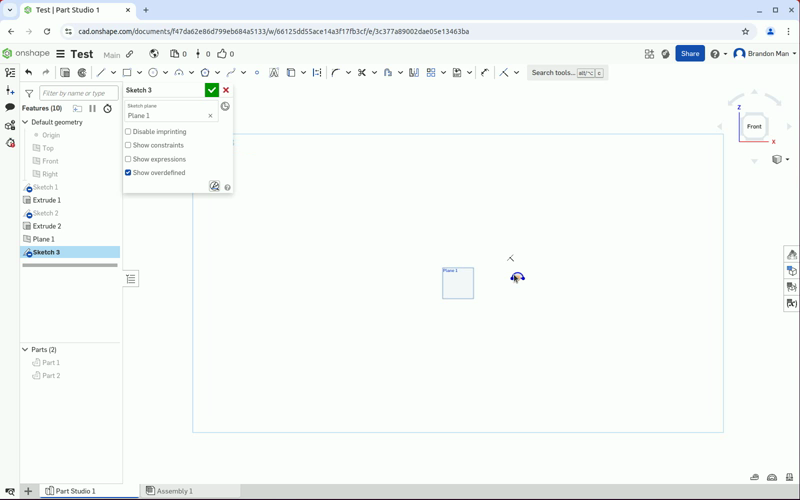
scroll(6)
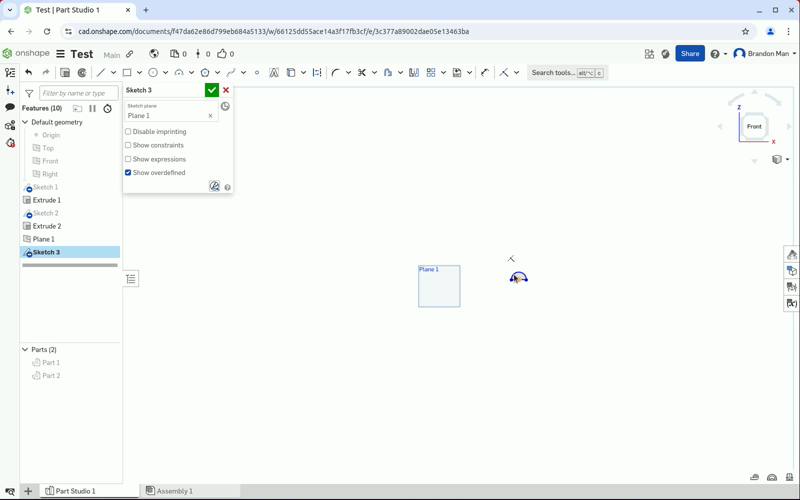
scroll(6)
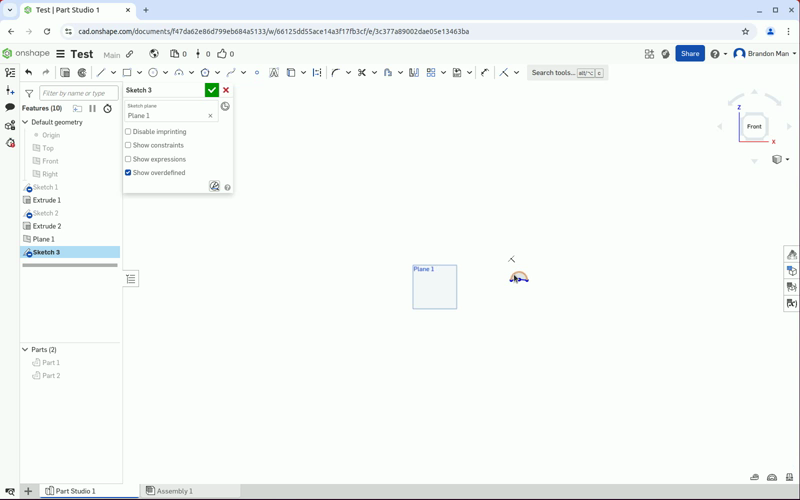
scroll(6)
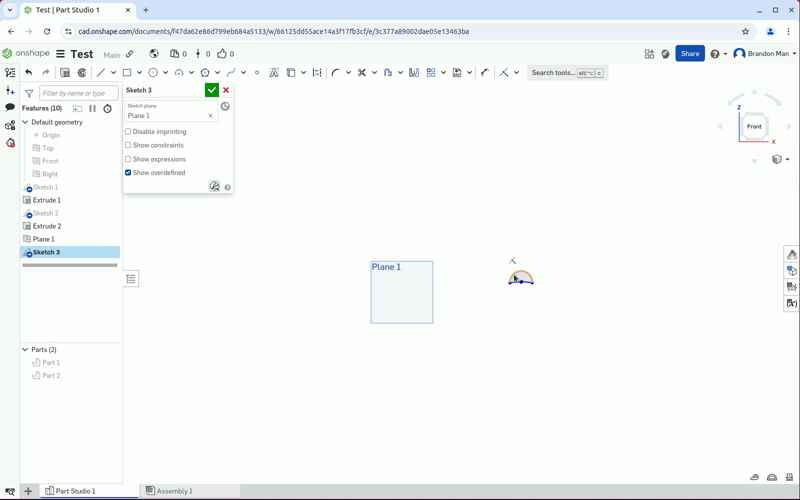
scroll(6)
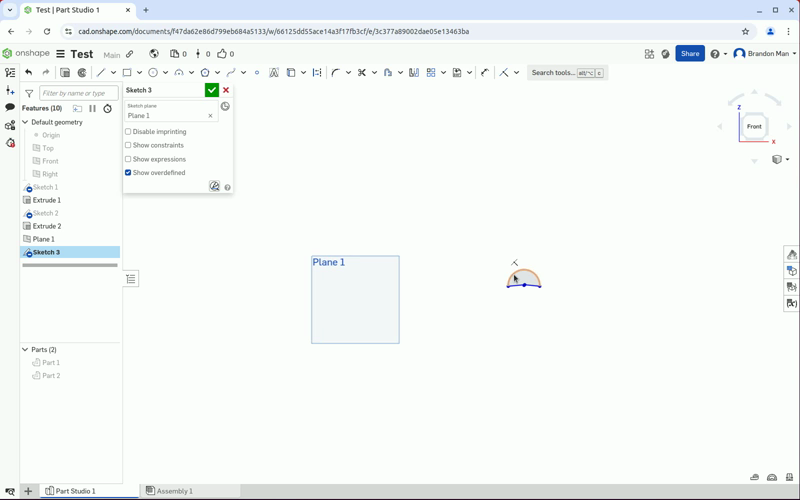
scroll(6)
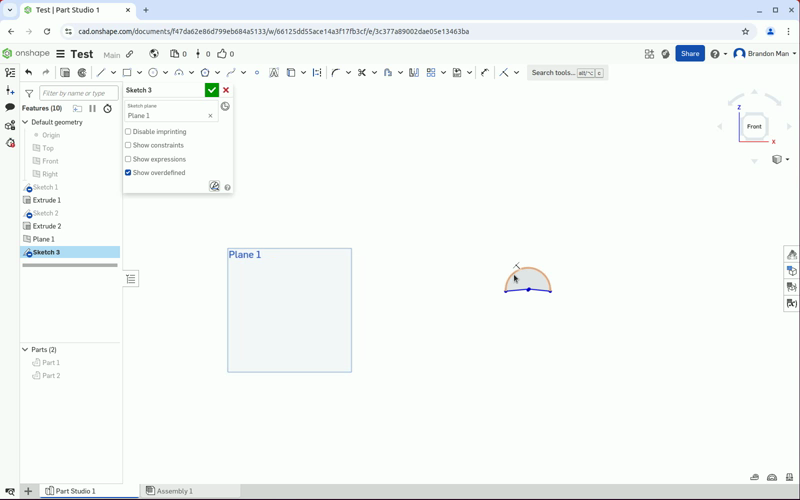
scroll(6)
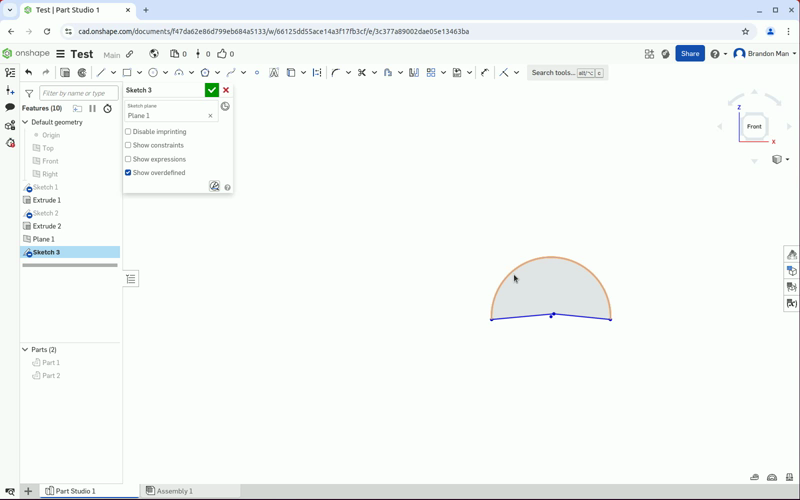
click(514, 274)
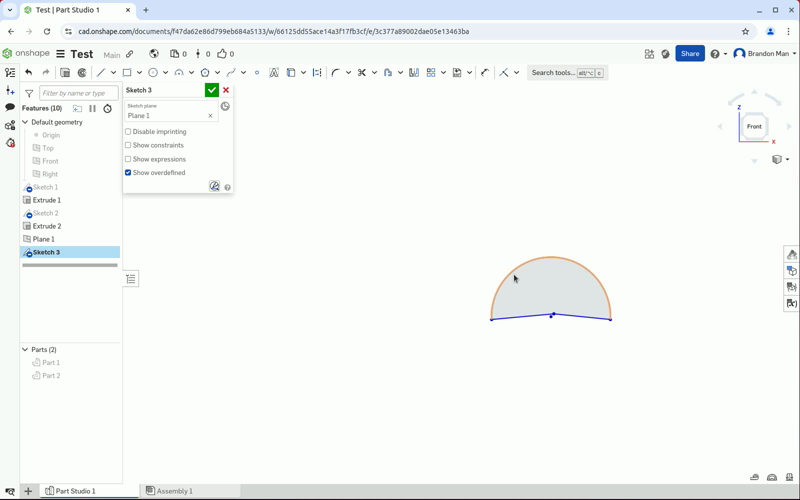
scroll(-6)
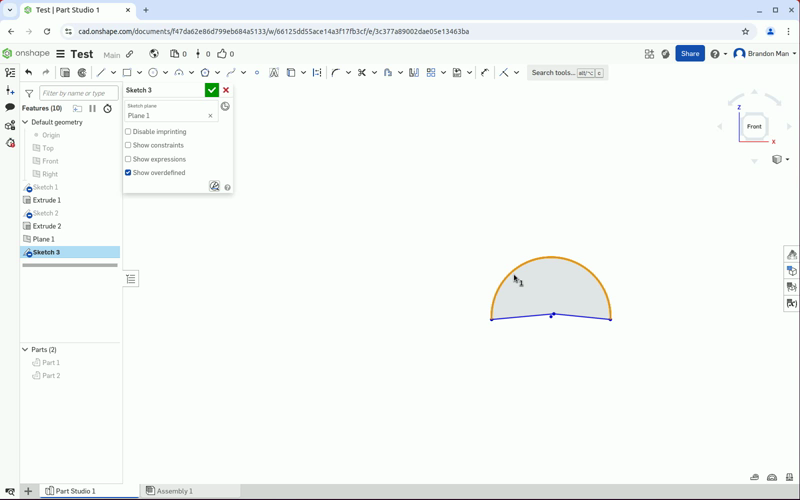
scroll(-6)
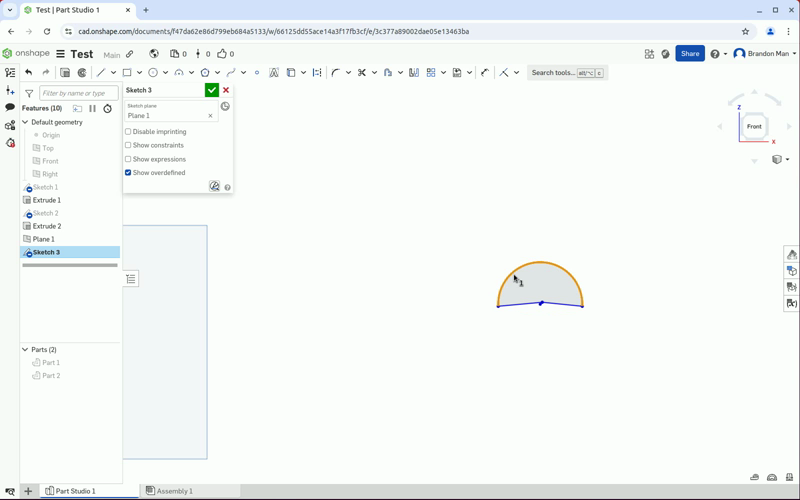
scroll(-6)
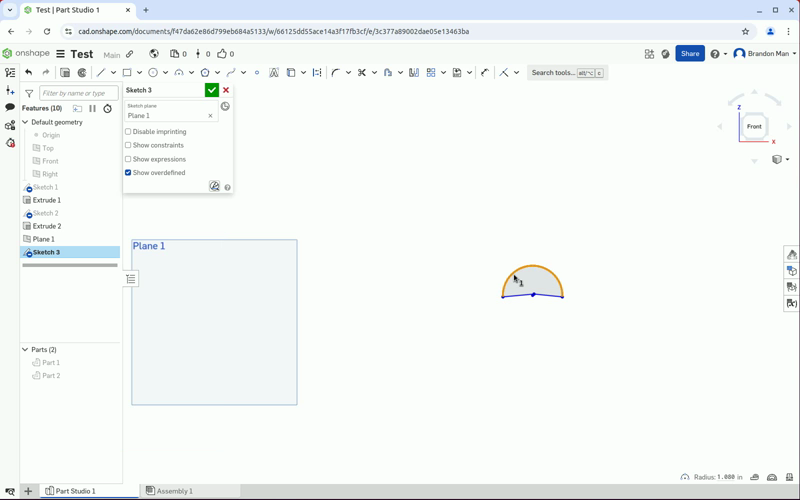
scroll(-6)
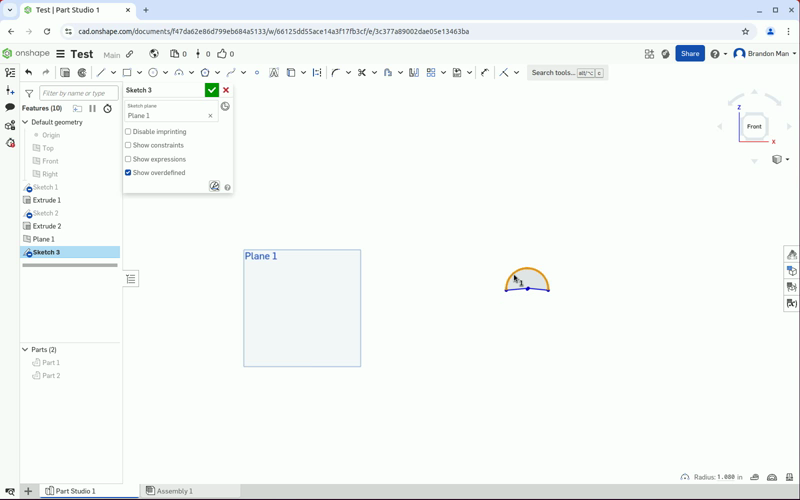
scroll(-6)
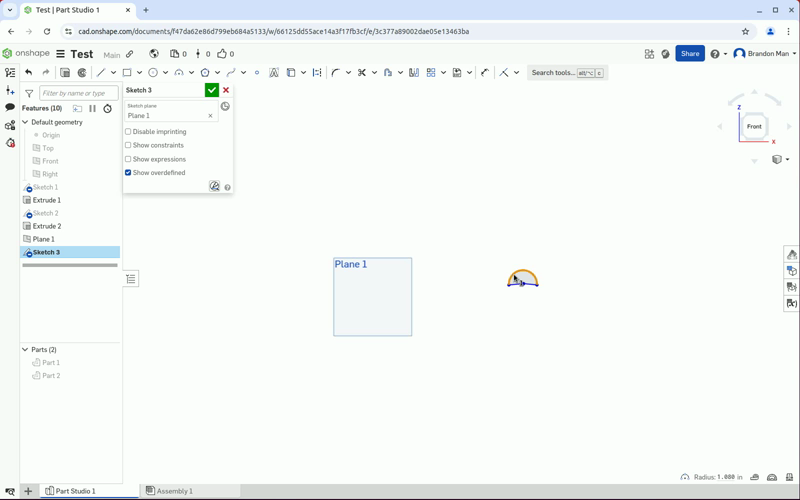
scroll(-6)
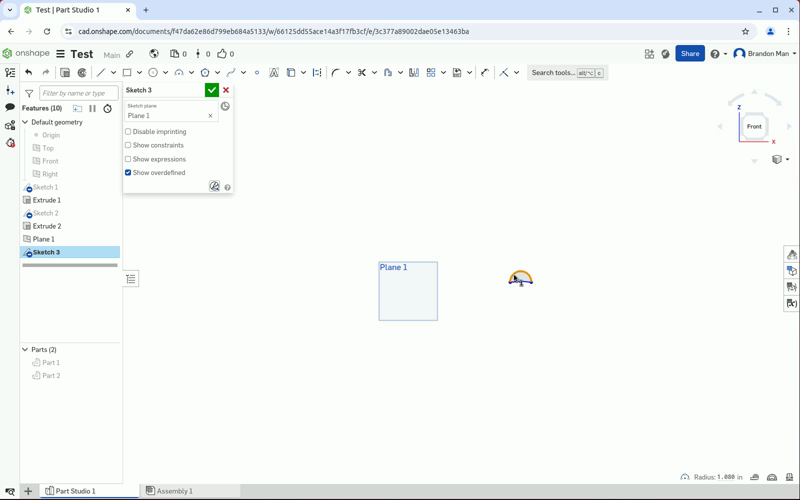
scroll(-6)
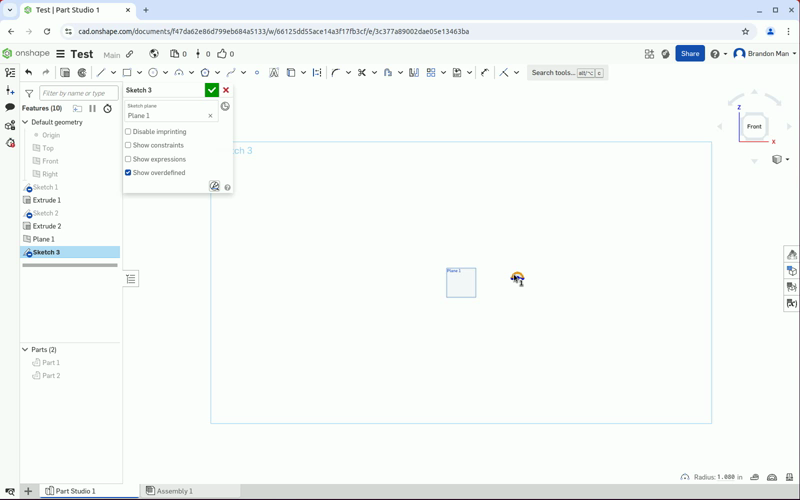
mouse_move(73, 352)
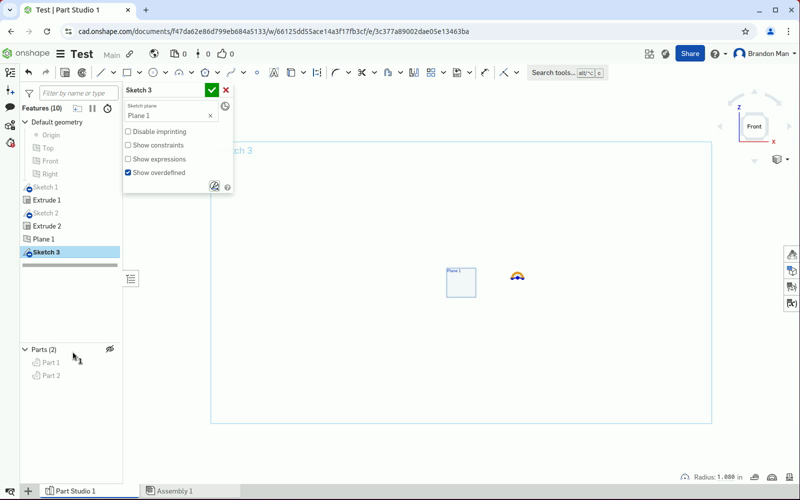
key(shift+y)
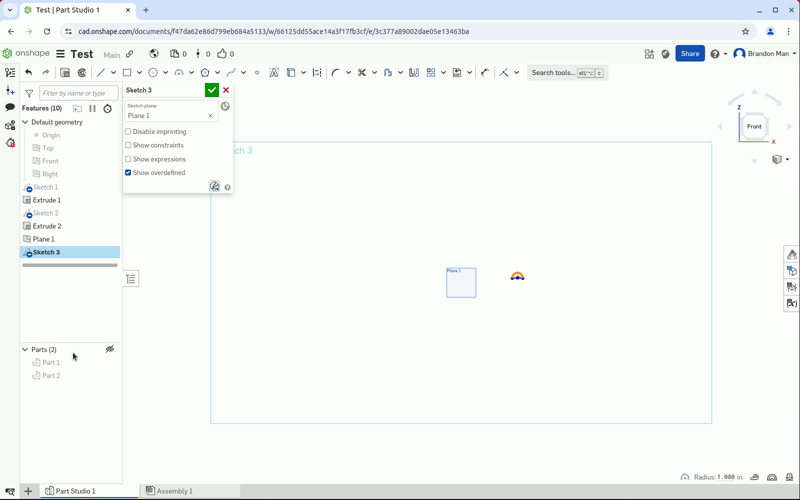
key(shift+e)
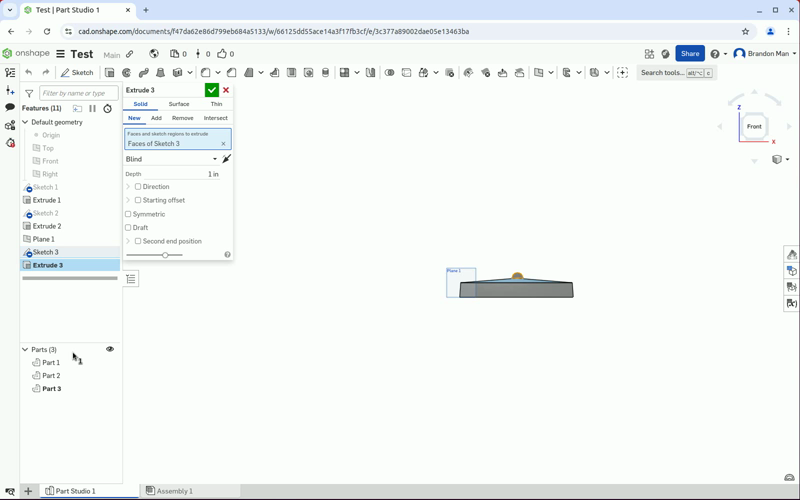
mouse_move(143, 106)
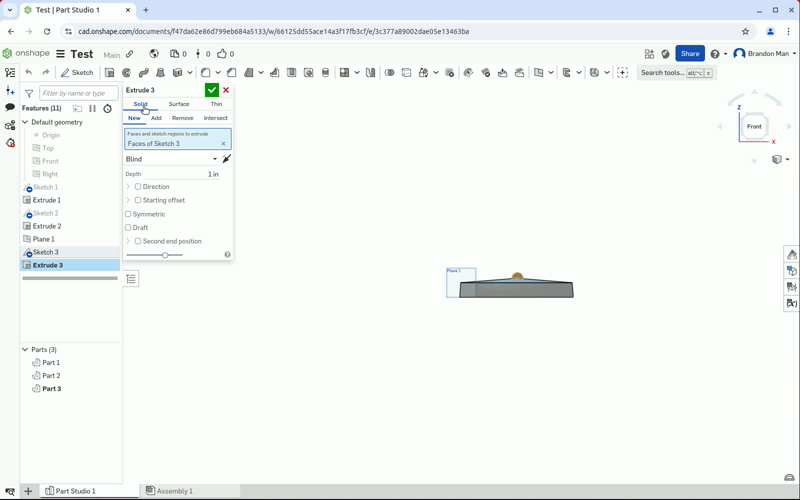
click(143, 106)
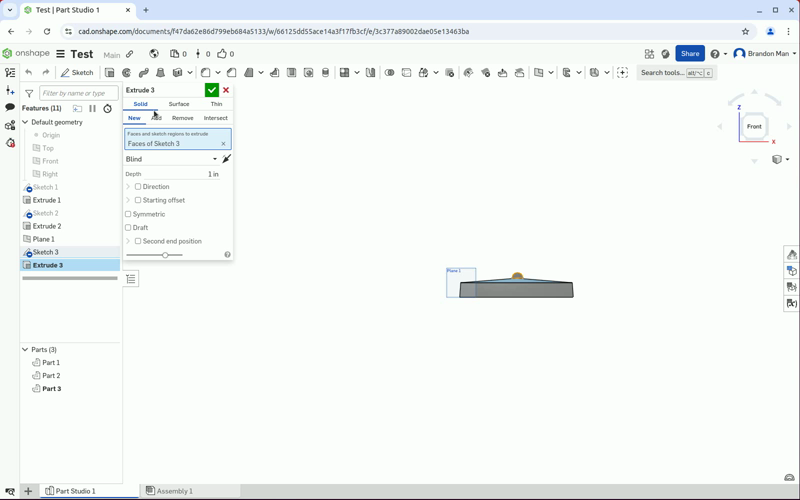
mouse_move(186, 120)
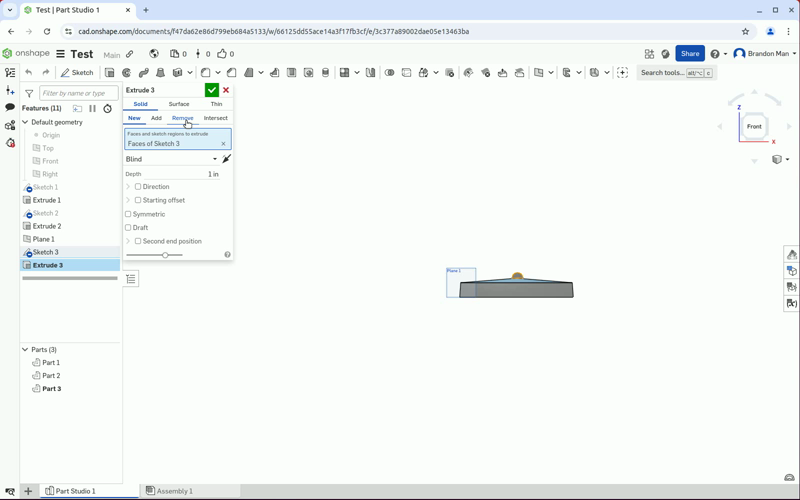
click(186, 120)
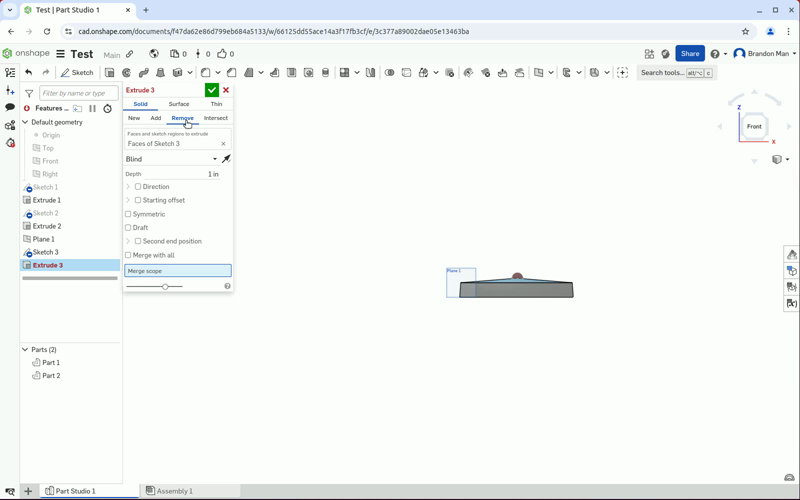
key(tab, 4)
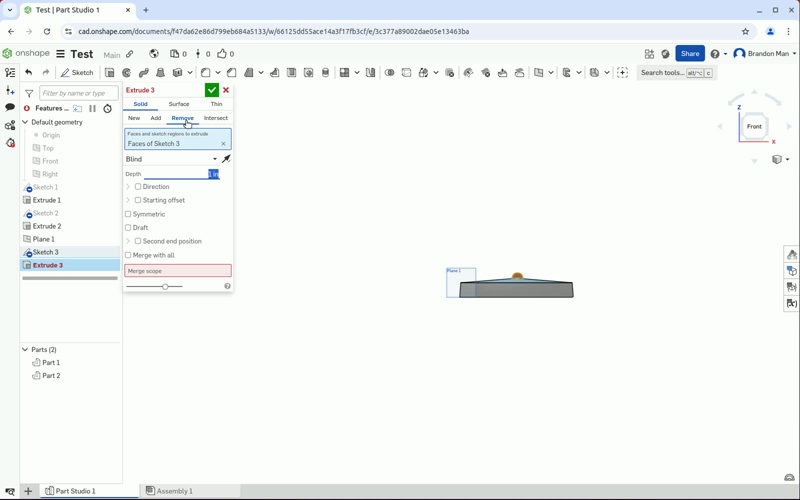
text(2.889)
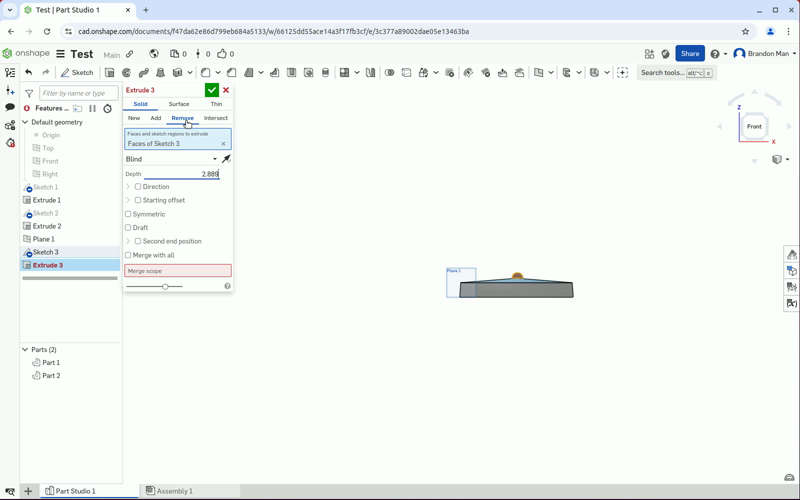
key(tab, 6)
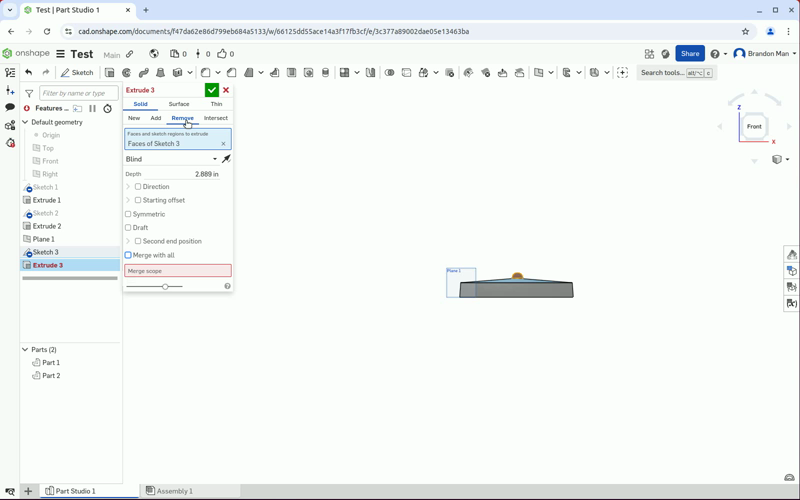
key(space)
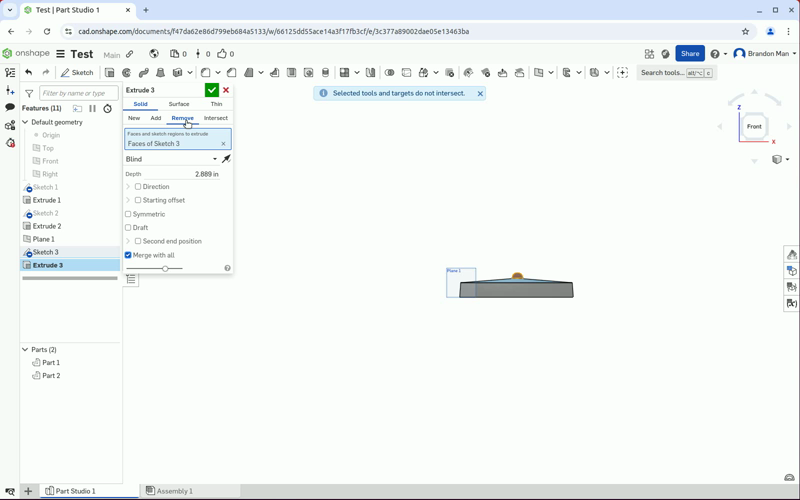
key(enter)
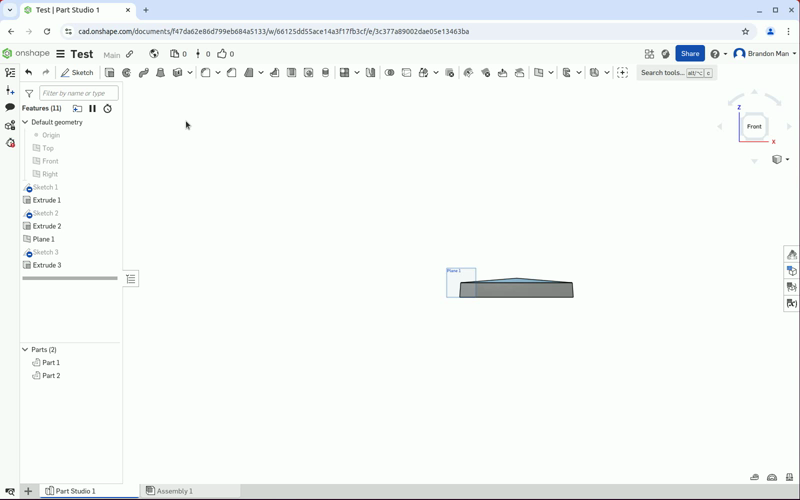
key(shift+h)
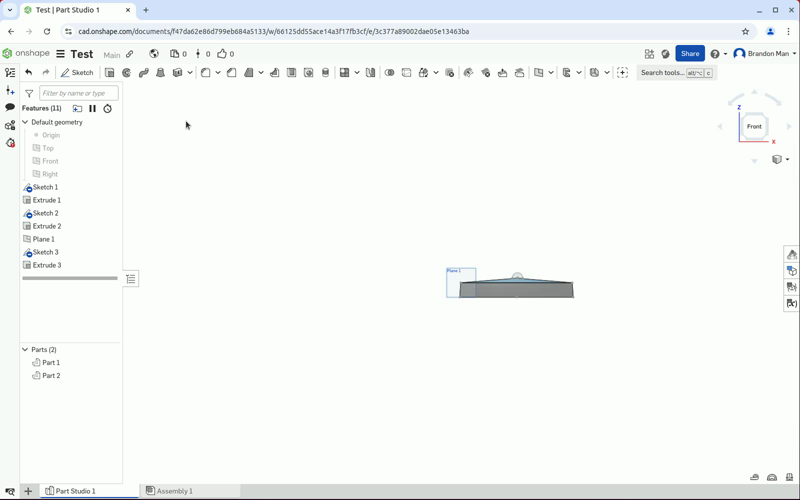
key(shift+h)
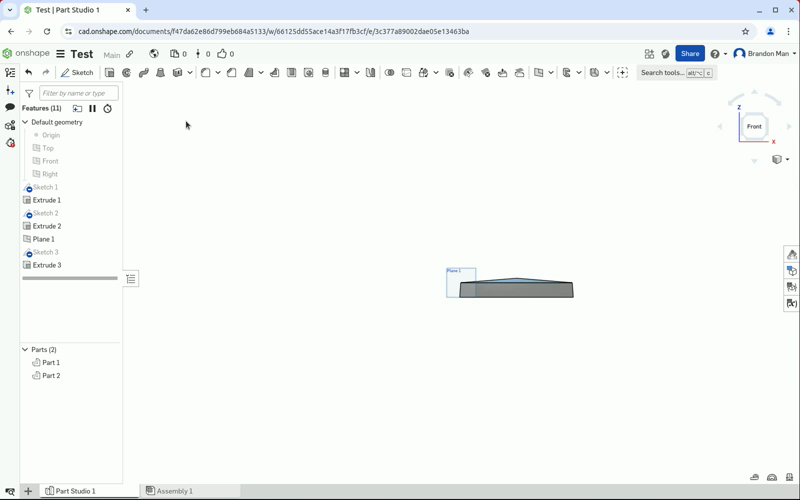
mouse_move(73, 189)
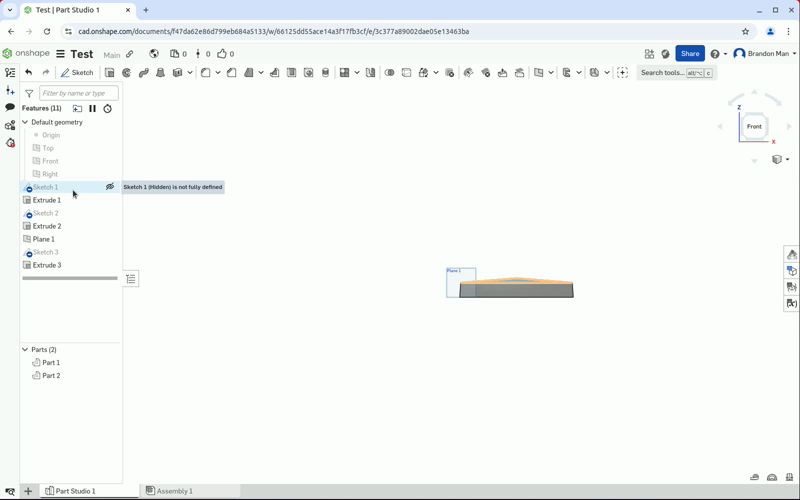
click(73, 189)
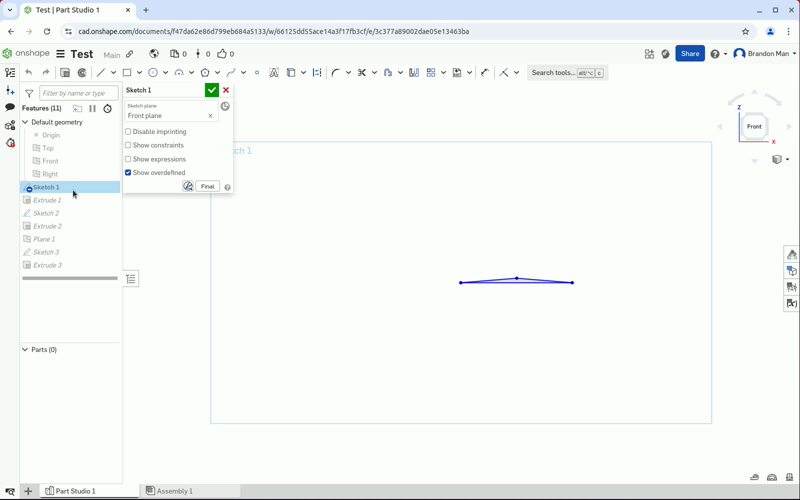
mouse_move(229, 92)
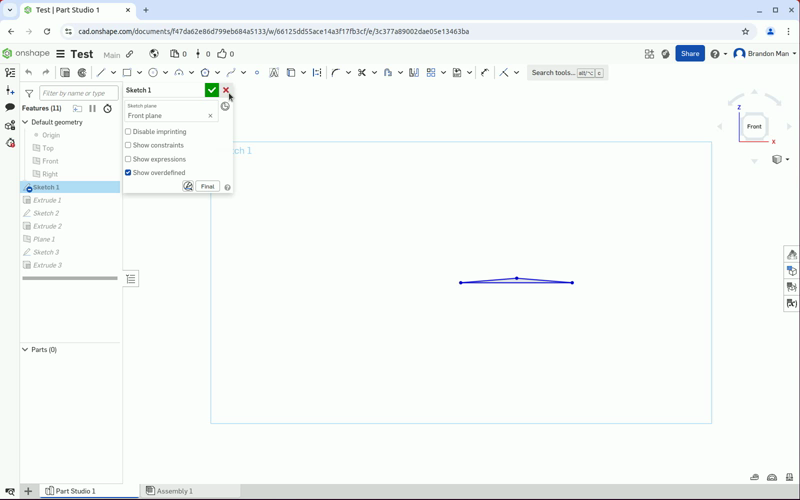
click(229, 92)
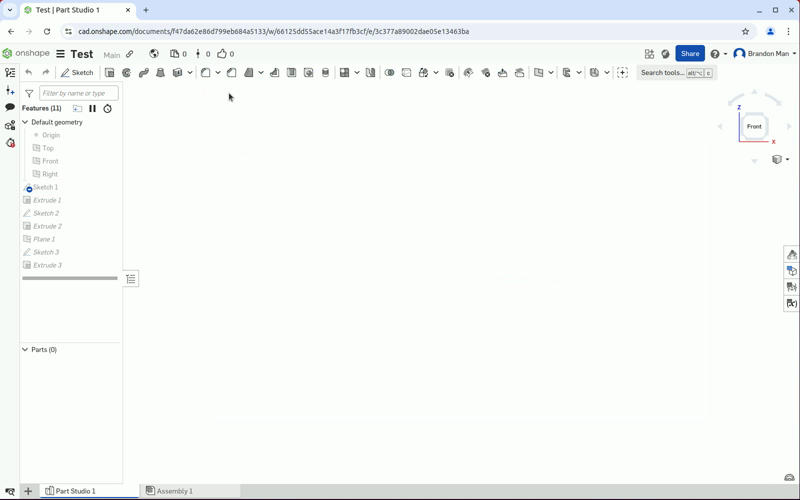
key(shift+s)
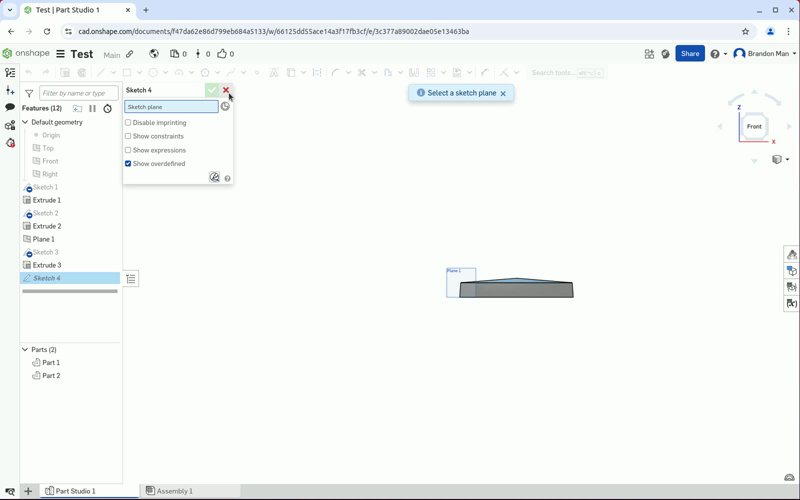
mouse_move(73, 241)
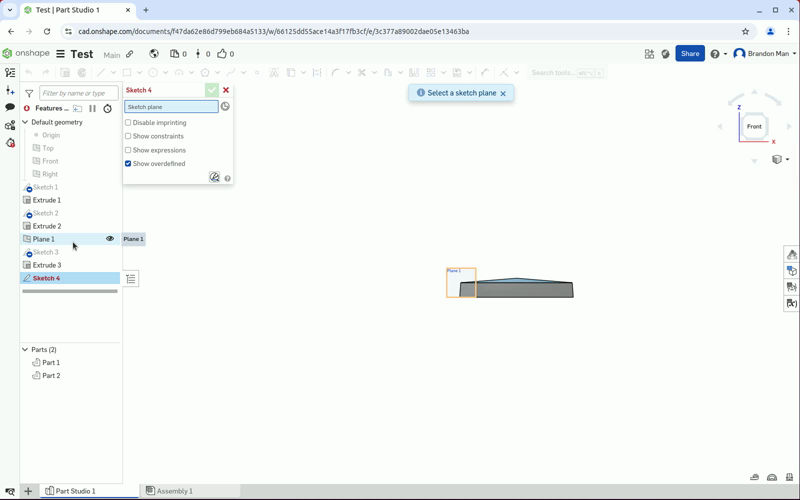
click(73, 241)
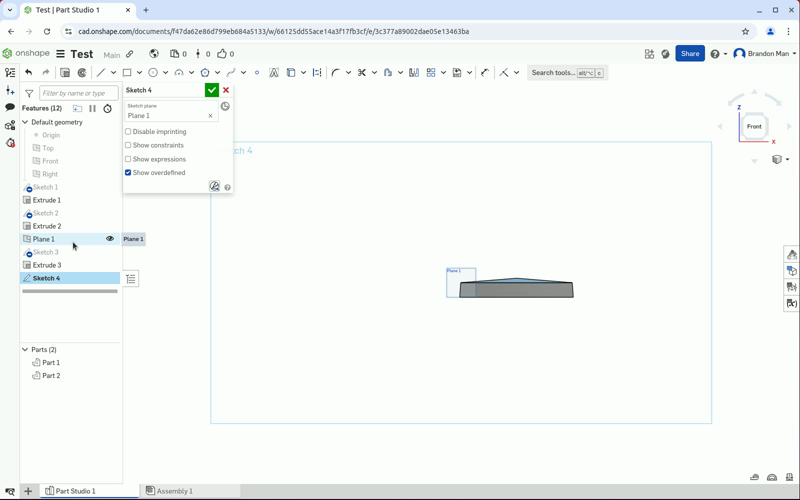
mouse_move(73, 352)
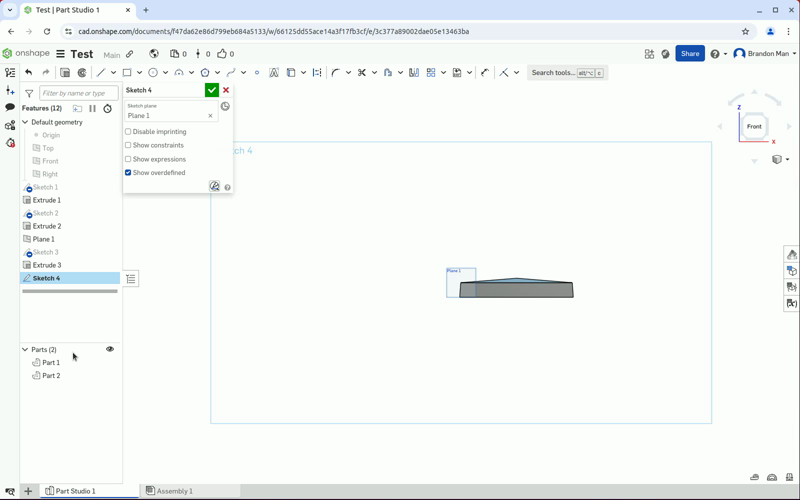
key(y)
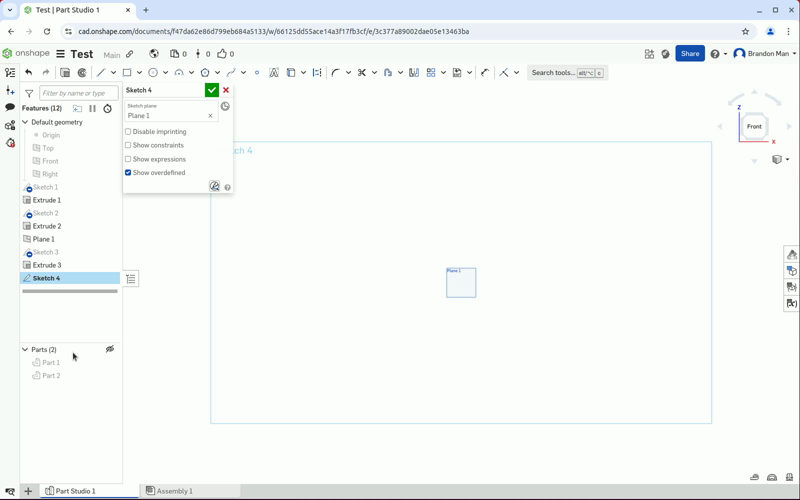
key(a)
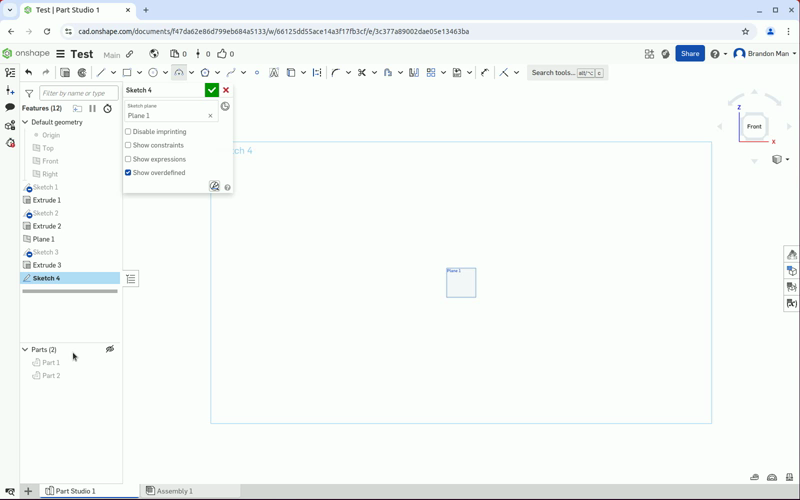
key_down(shift)
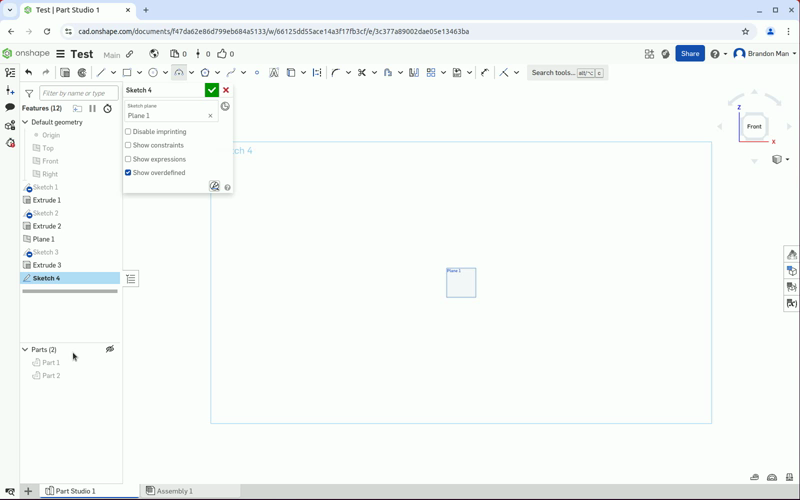
mouse_move(512, 278)
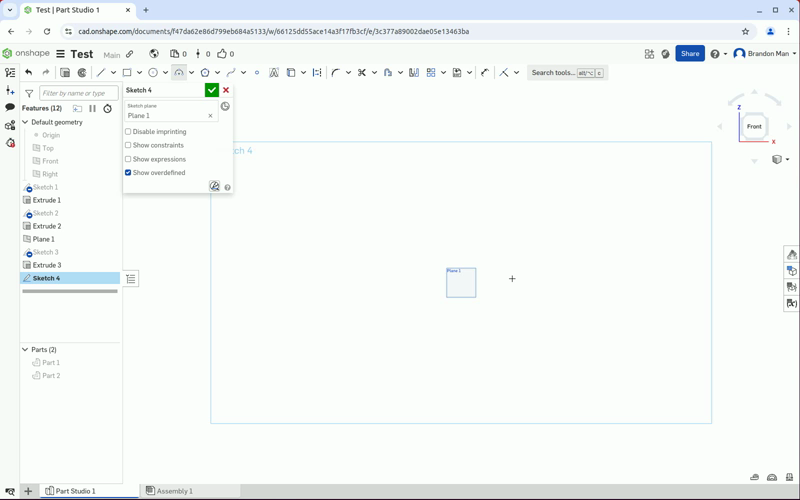
click(512, 278)
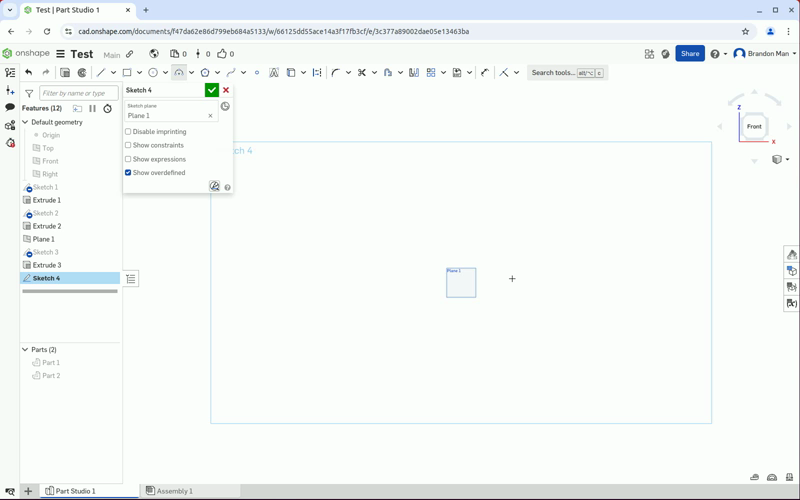
key_up(shift)
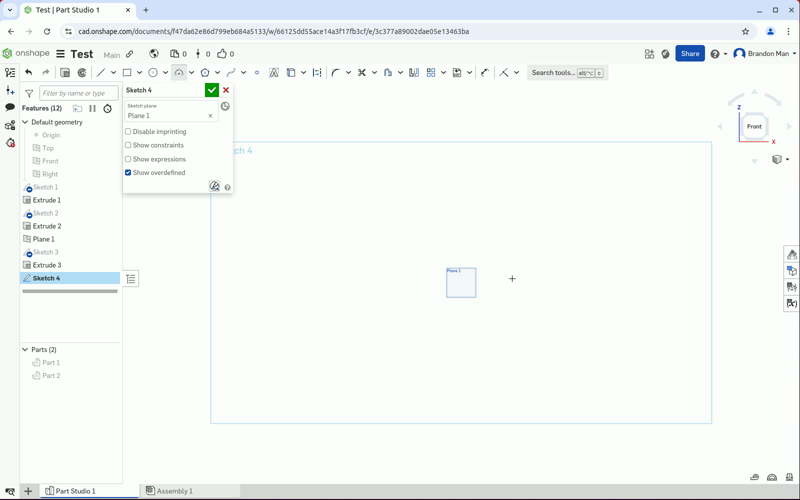
key_down(shift)
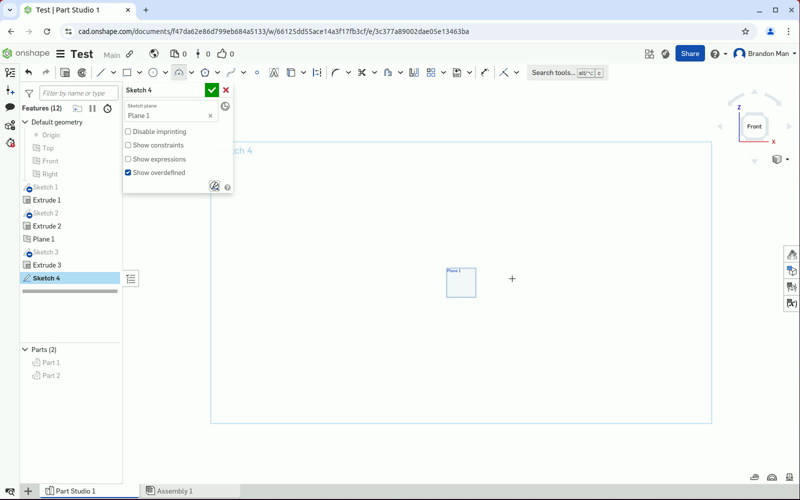
mouse_move(522, 278)
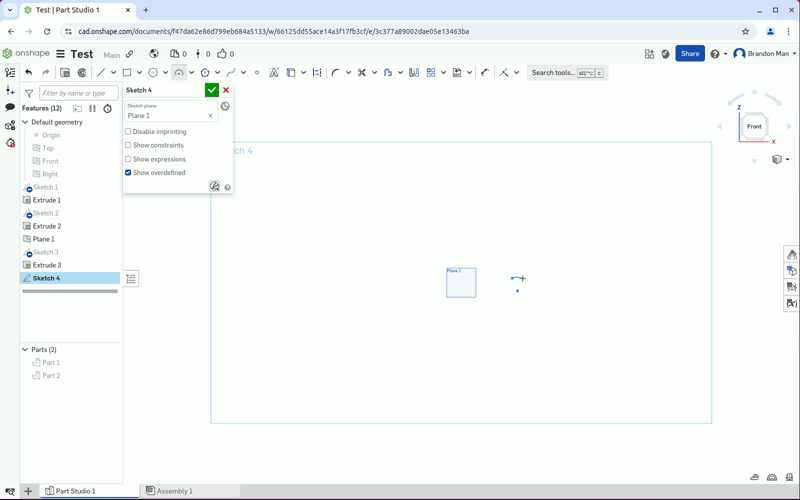
click(522, 278)
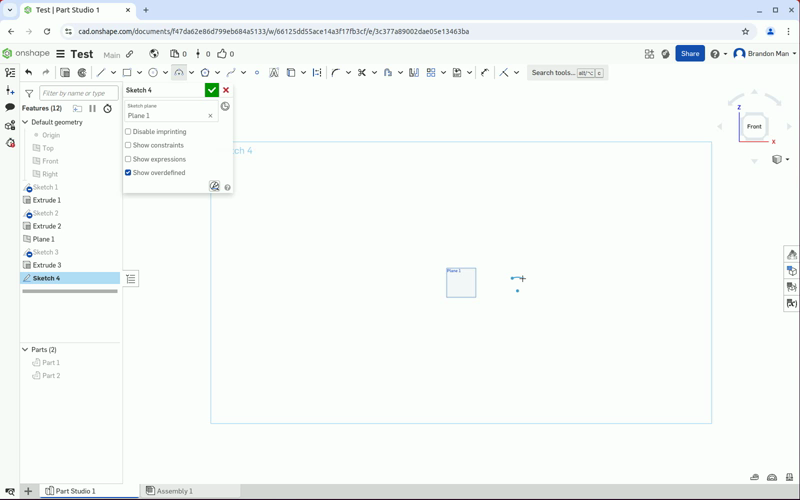
mouse_move(517, 282)
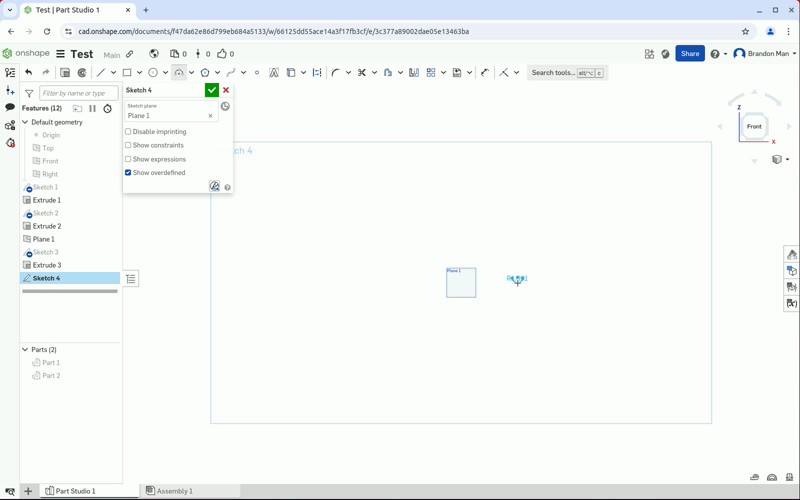
click(517, 282)
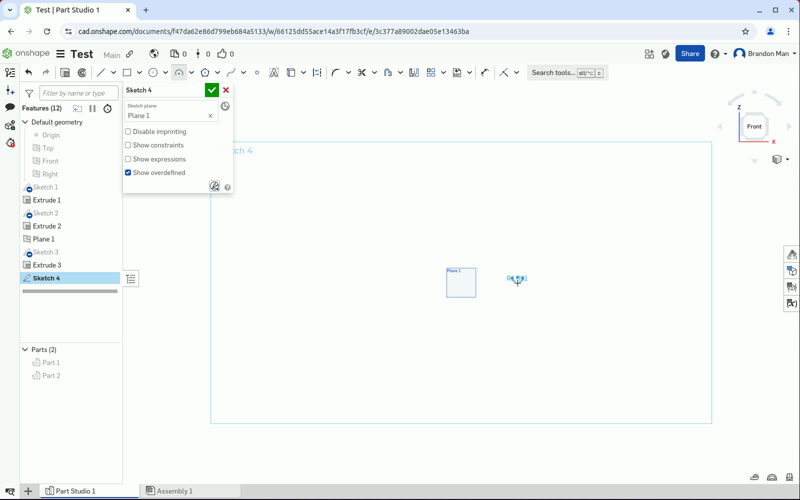
key_up(shift)
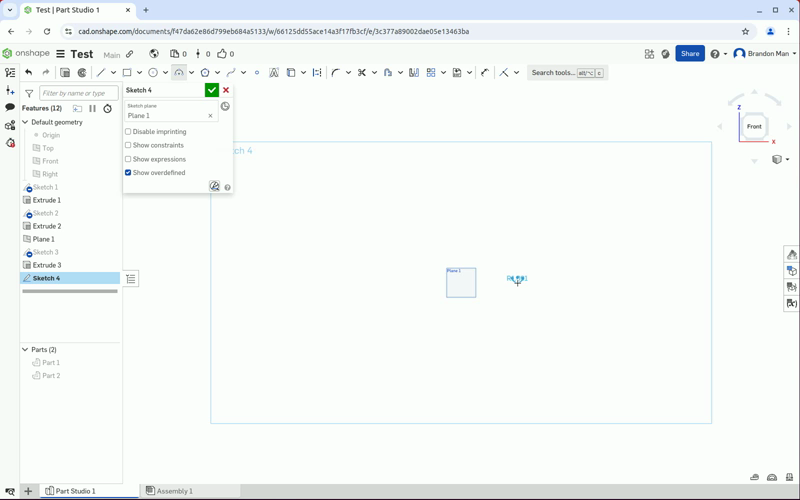
key(esc)
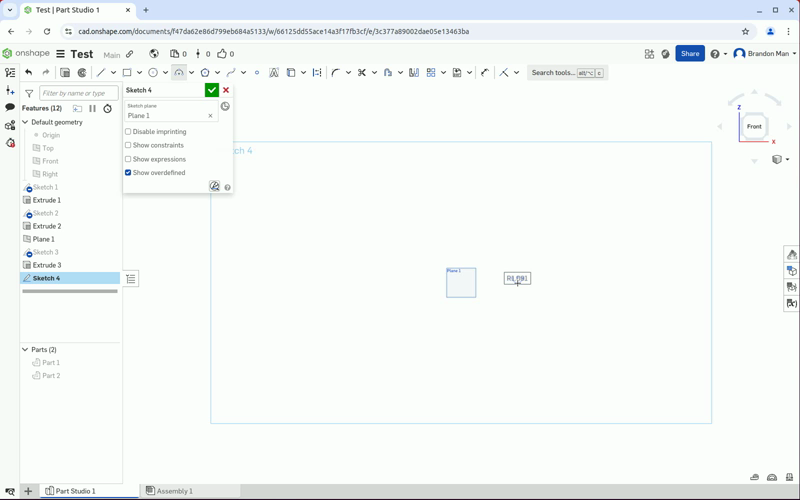
key(l)
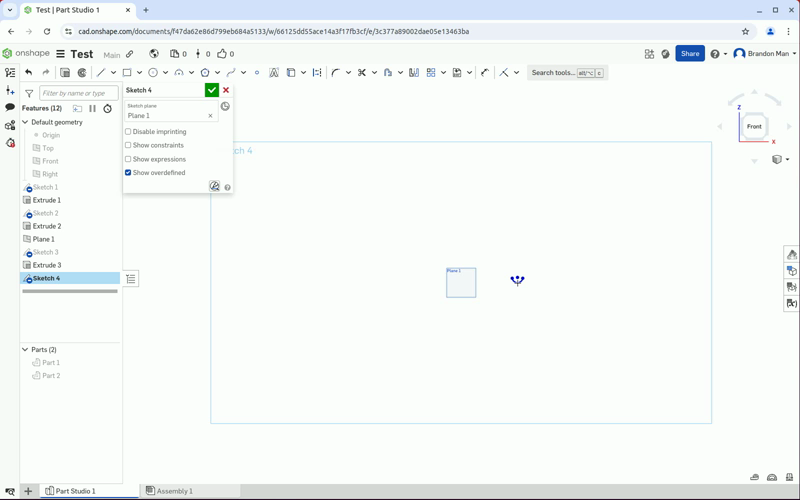
mouse_move(522, 278)
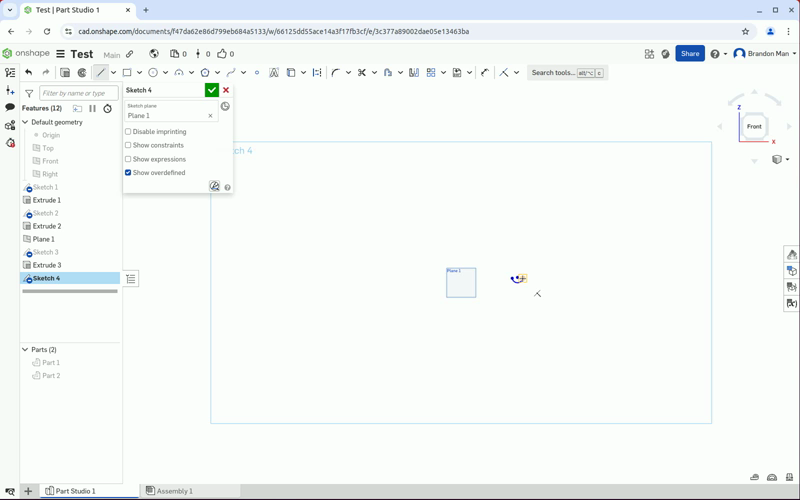
click(522, 278)
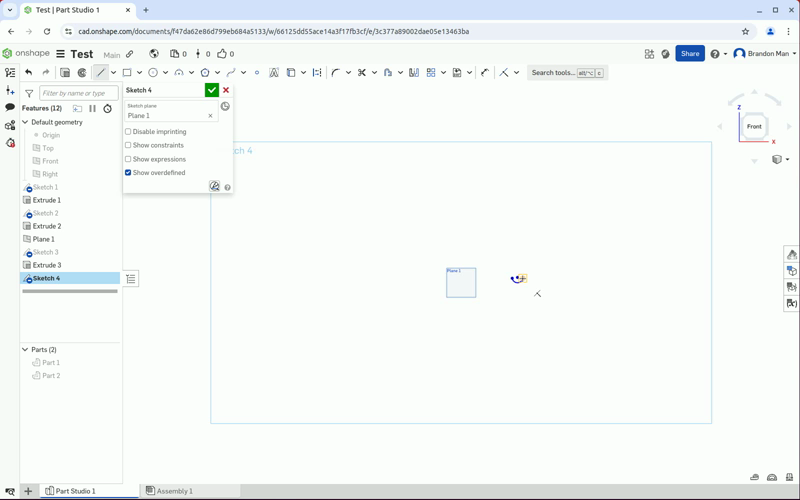
key_down(shift)
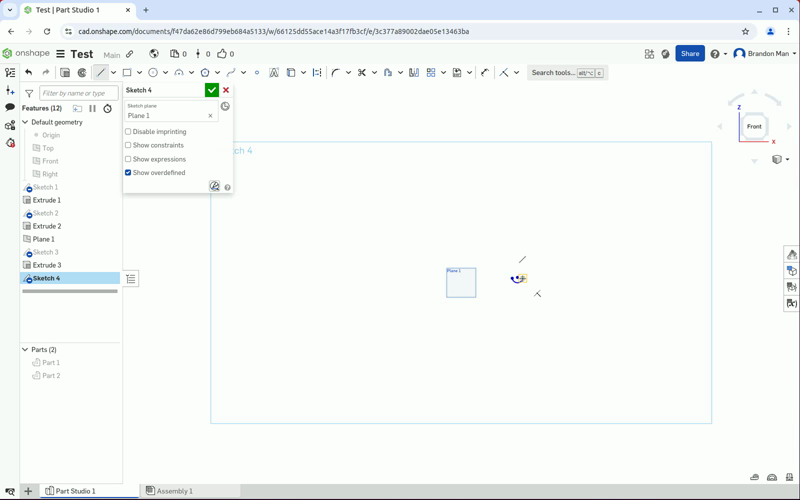
mouse_move(552, 278)
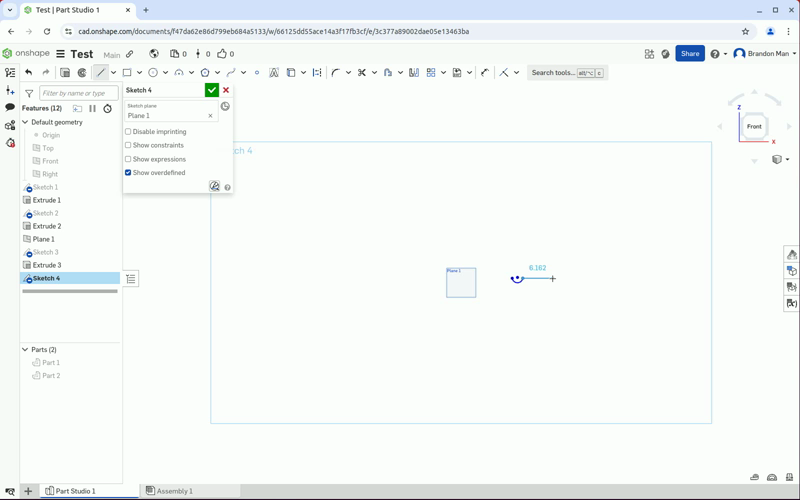
mouse_move(517, 277)
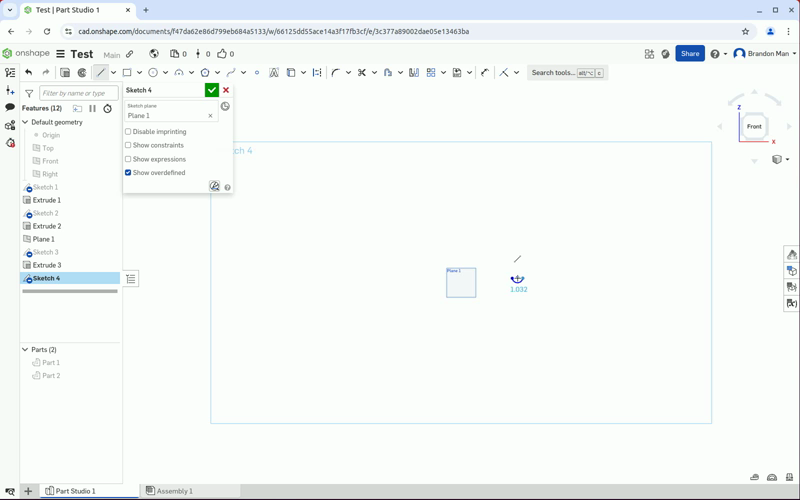
scroll(6)
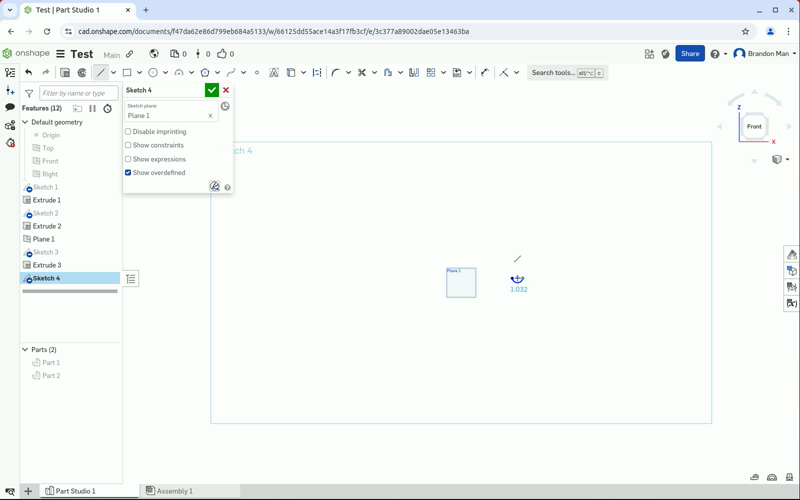
scroll(6)
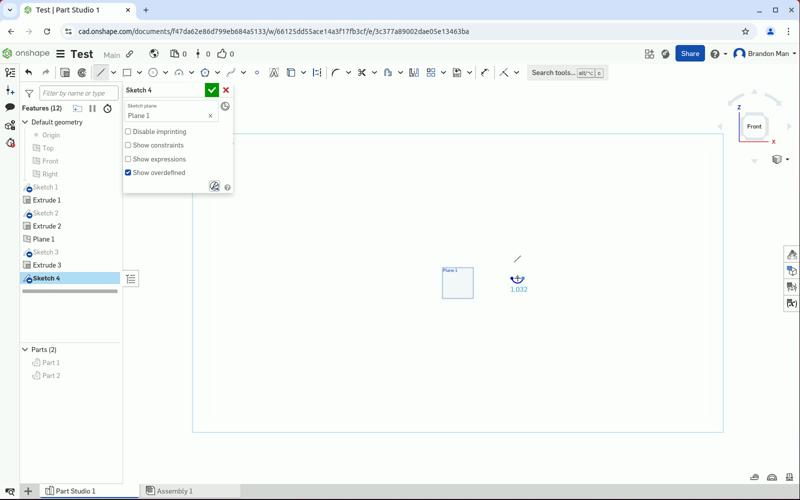
scroll(6)
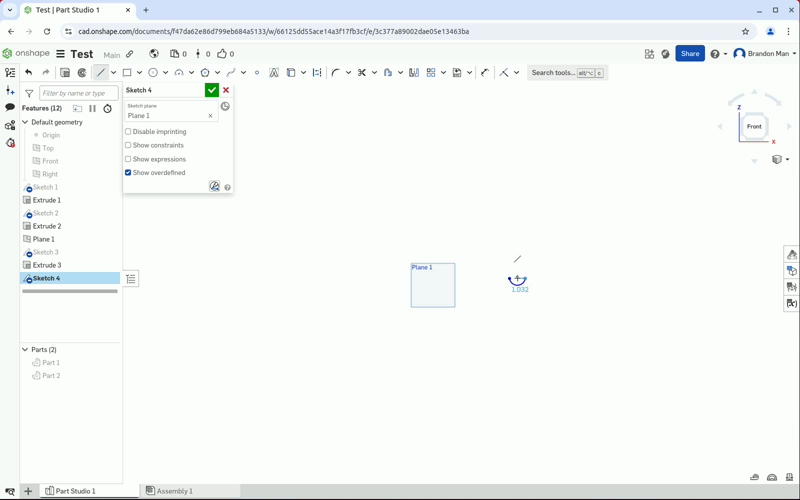
scroll(6)
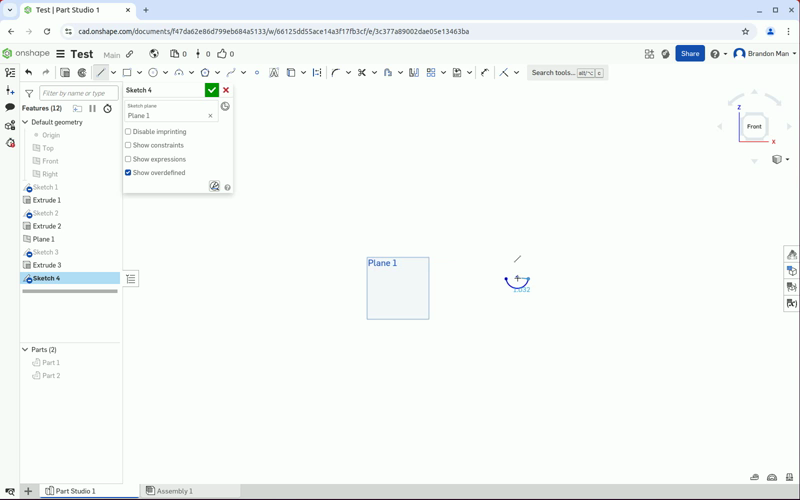
scroll(6)
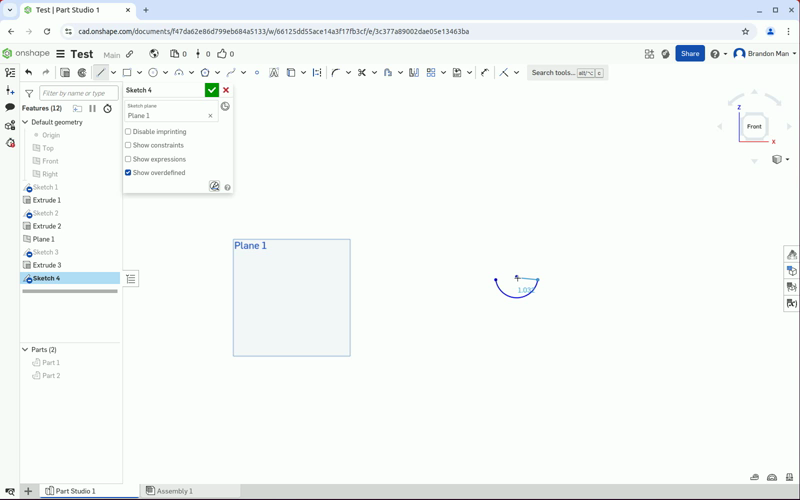
scroll(6)
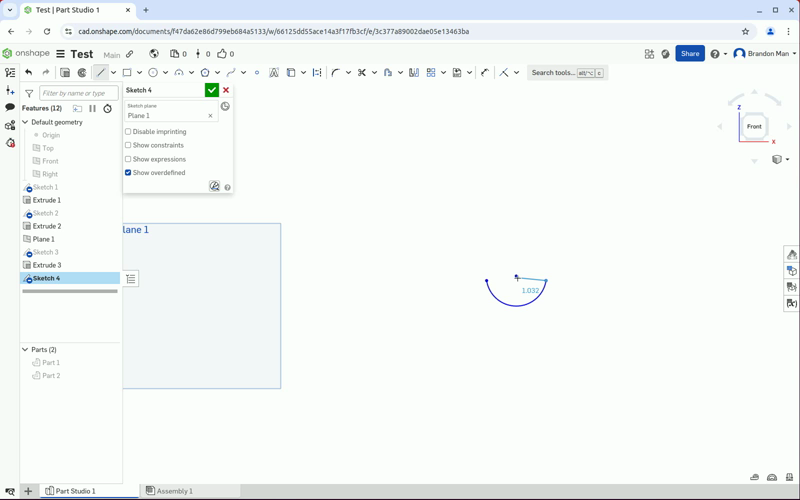
scroll(6)
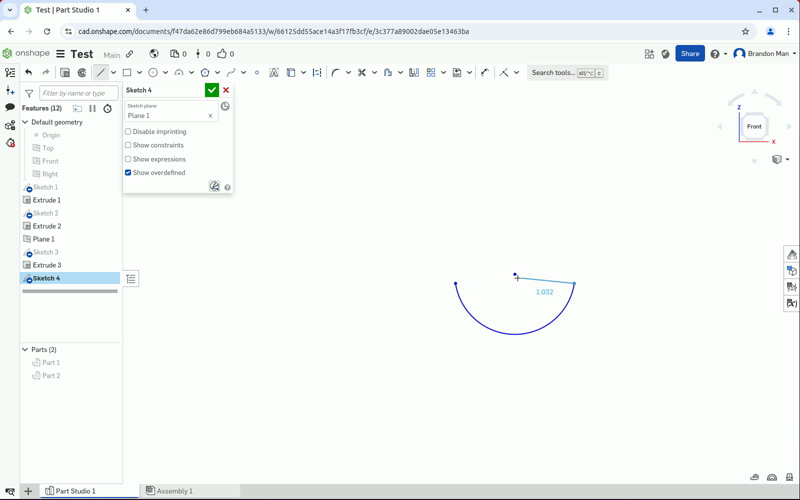
click(517, 277)
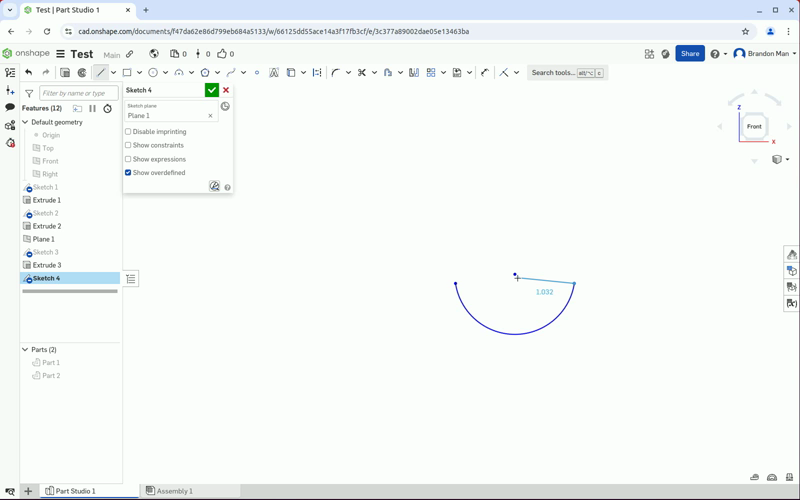
scroll(-6)
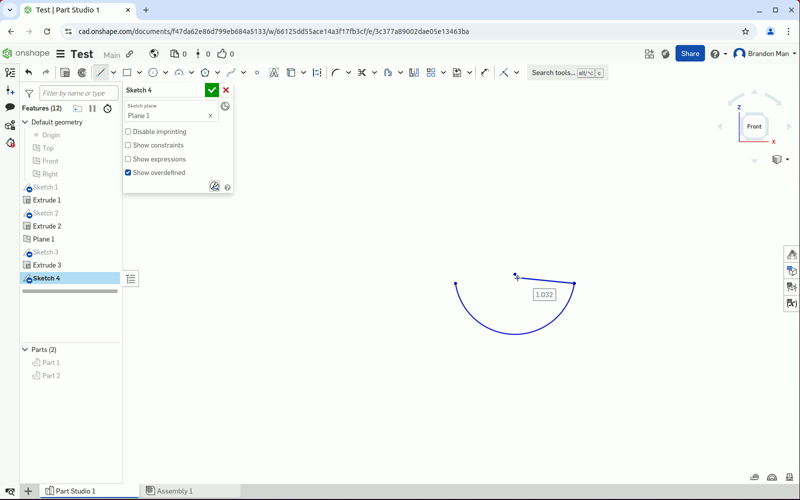
scroll(-6)
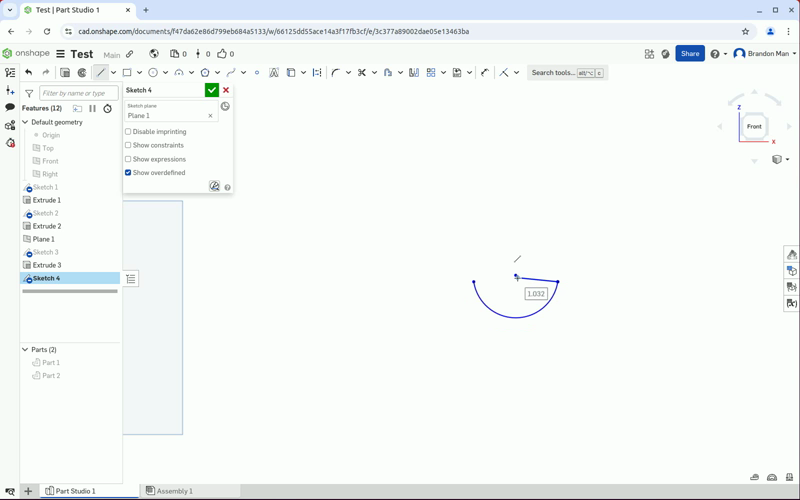
scroll(-6)
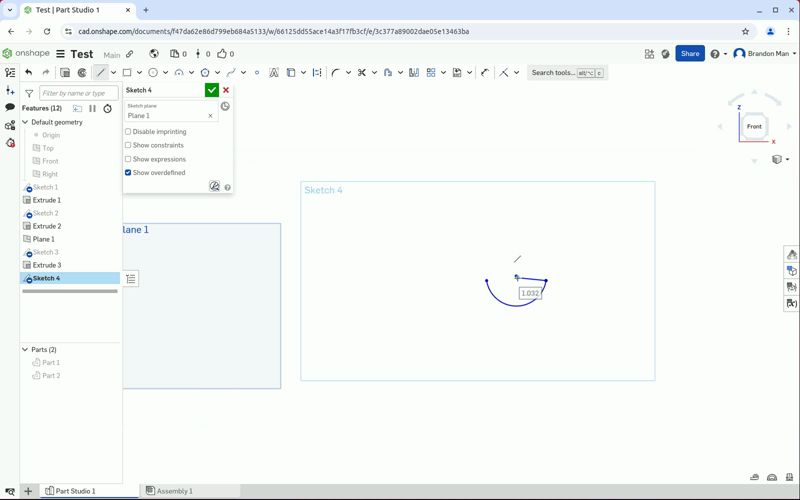
scroll(-6)
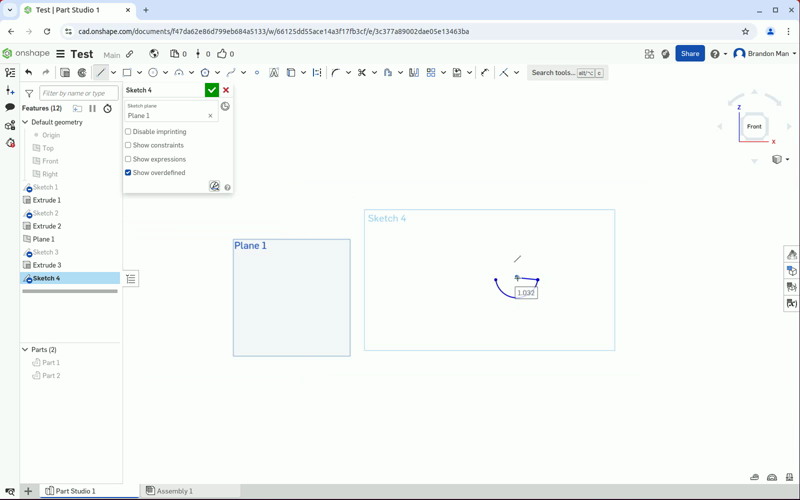
scroll(-6)
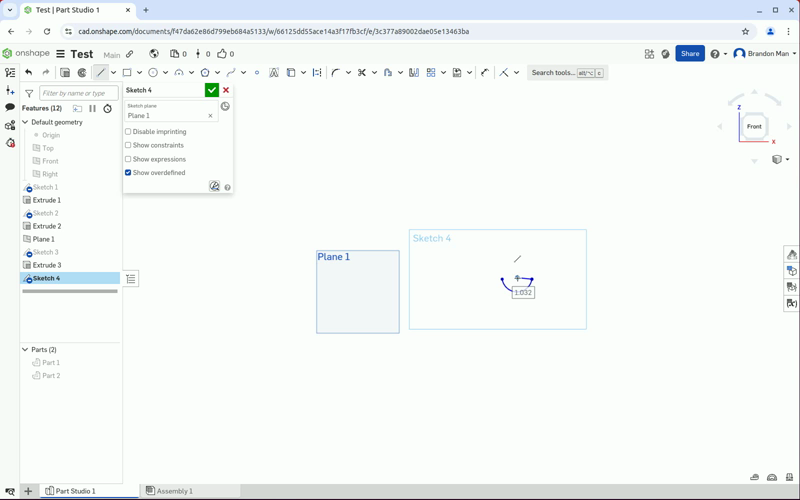
scroll(-6)
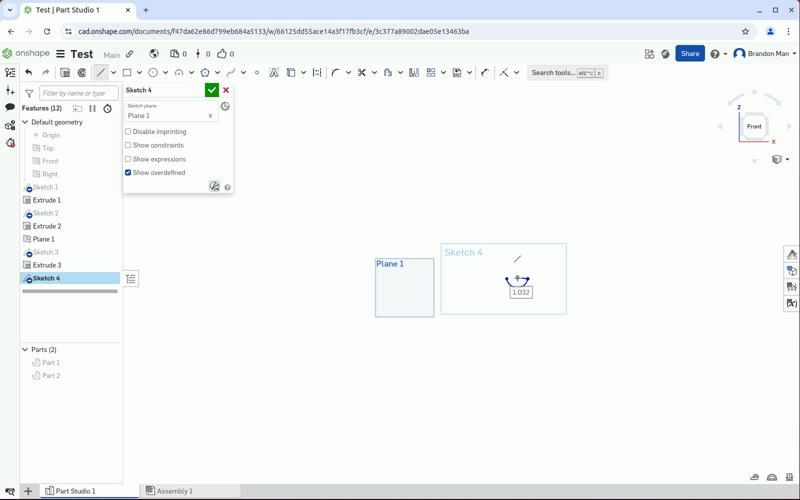
scroll(-6)
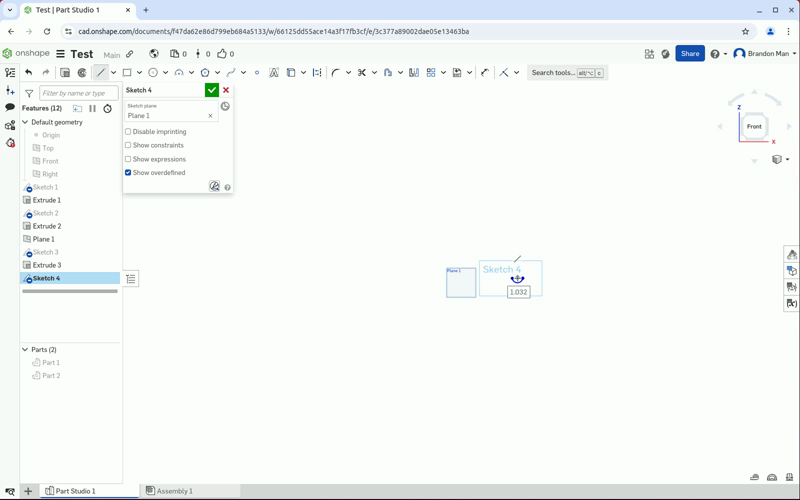
key_up(shift)
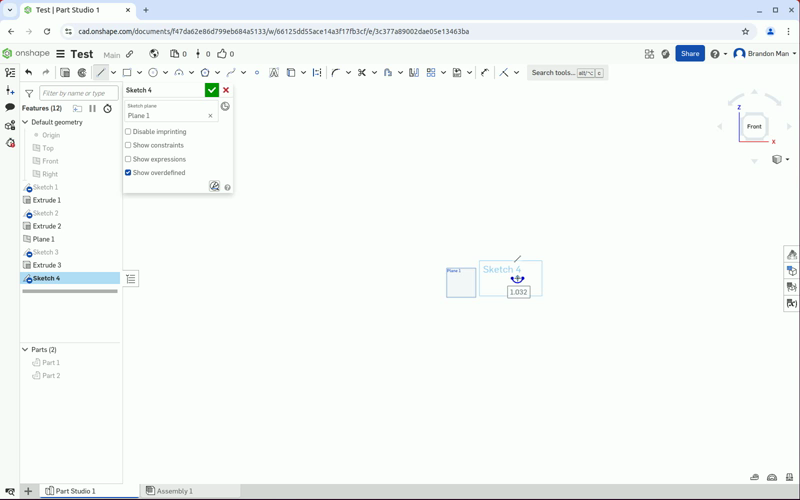
mouse_move(547, 277)
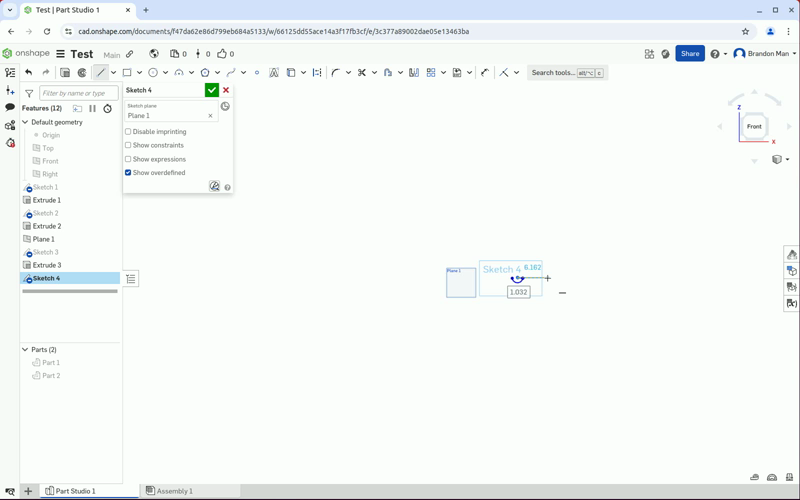
key_down(shift)
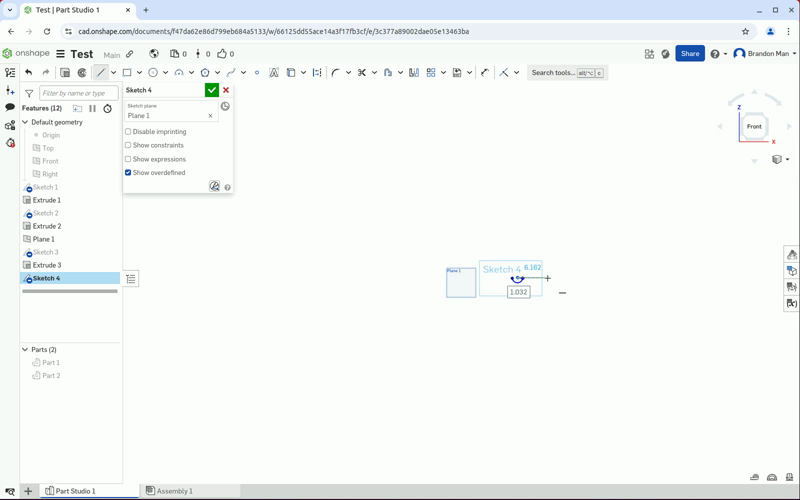
mouse_move(512, 278)
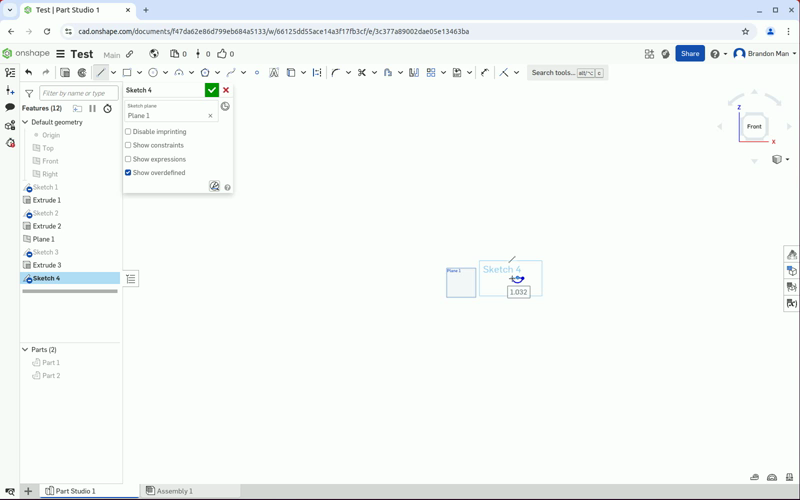
scroll(6)
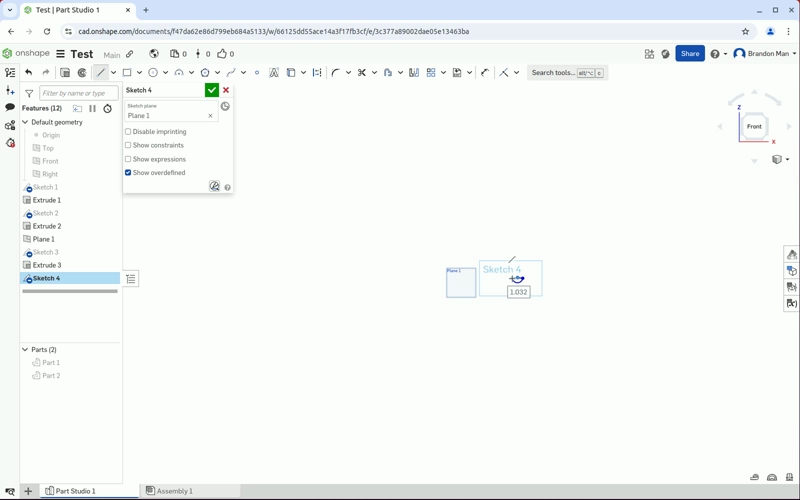
scroll(6)
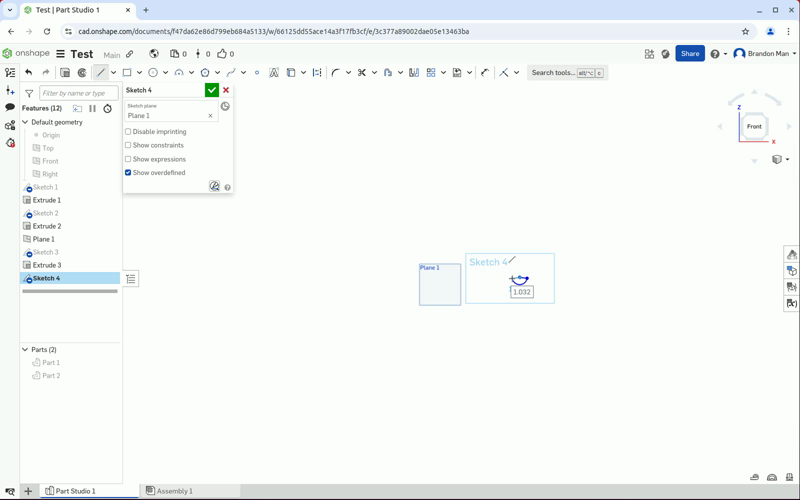
scroll(6)
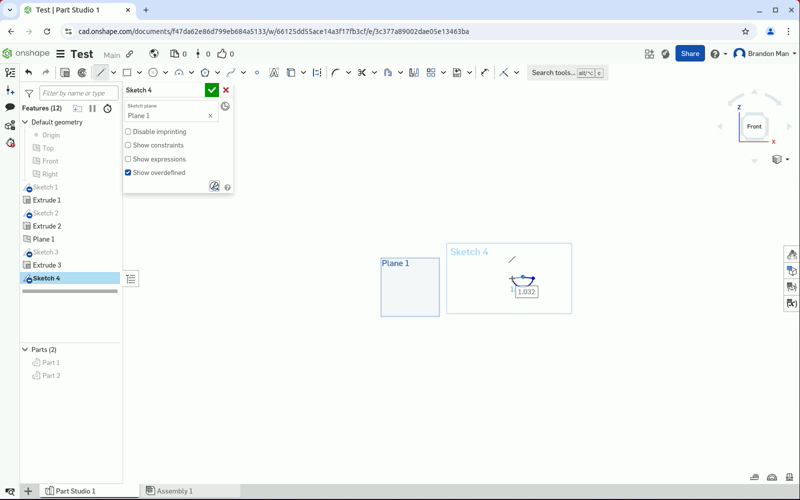
scroll(6)
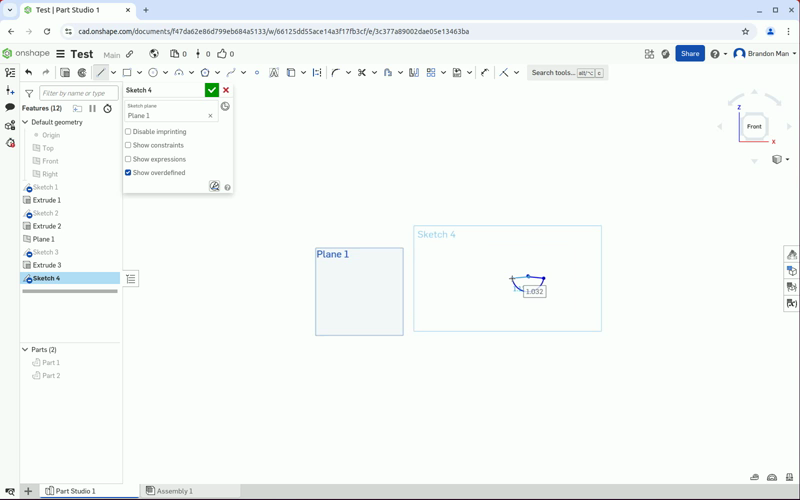
scroll(6)
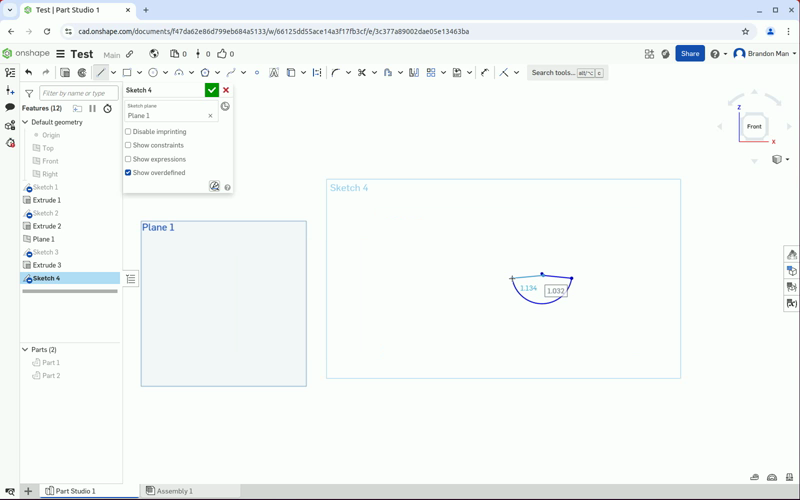
scroll(6)
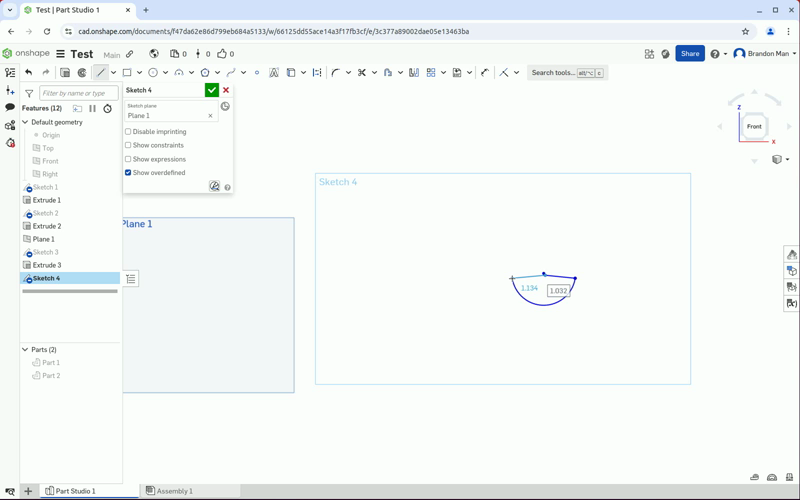
scroll(6)
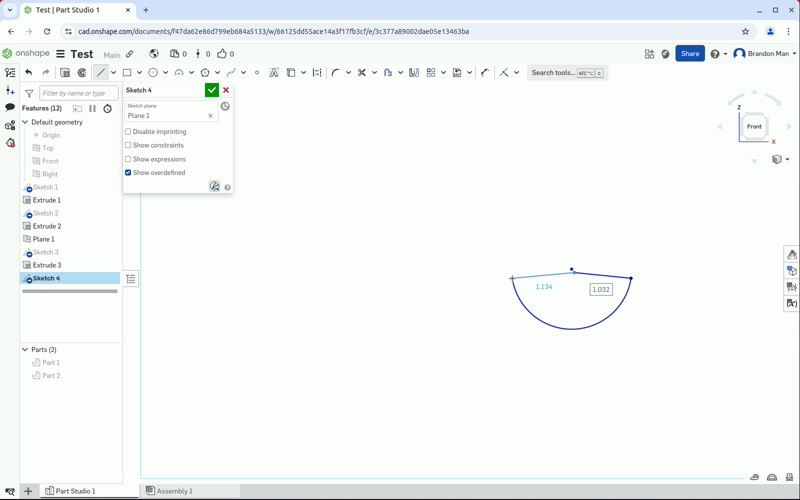
key_up(shift)
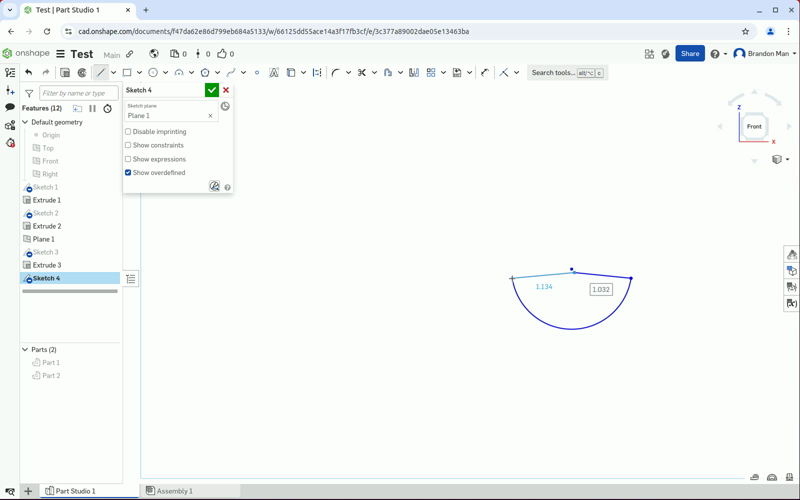
click(512, 278)
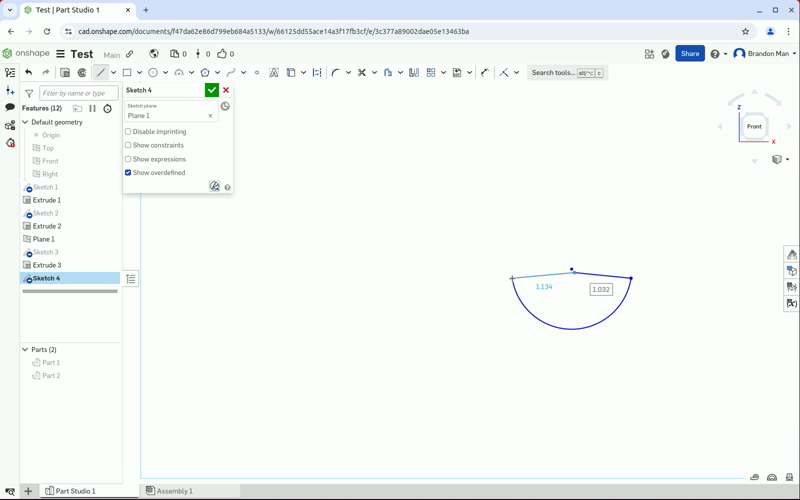
scroll(-6)
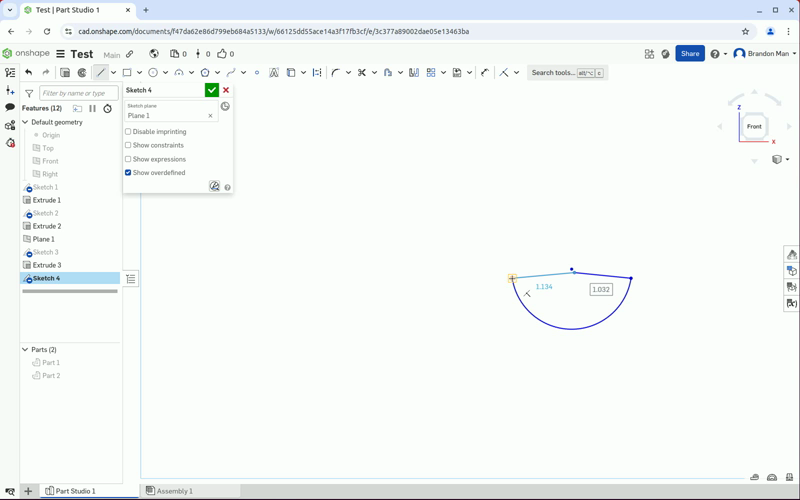
scroll(-6)
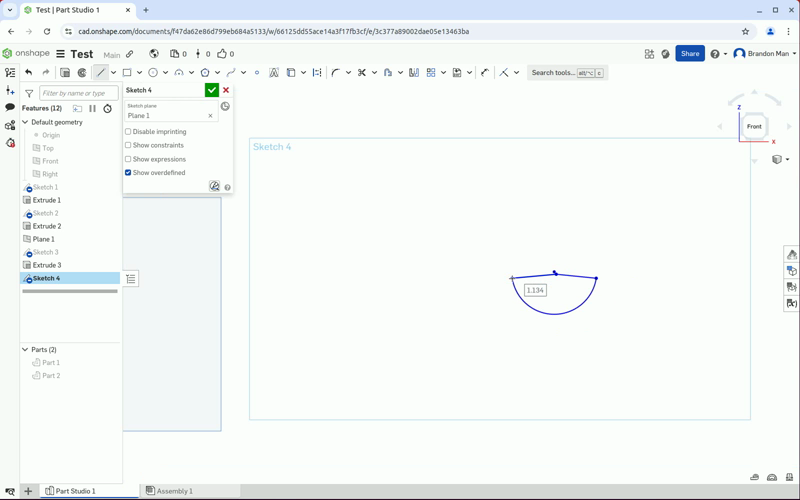
scroll(-6)
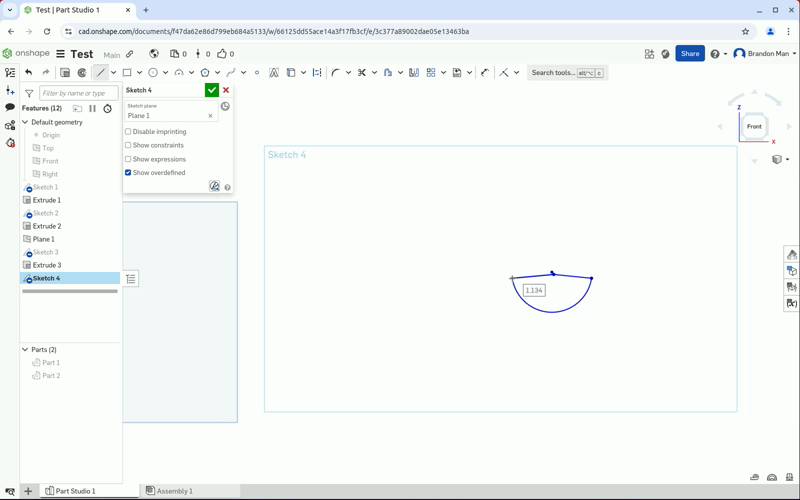
scroll(-6)
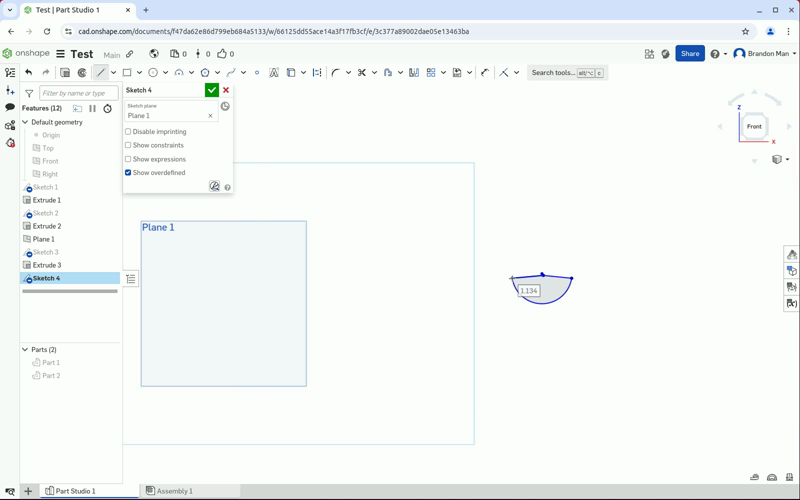
scroll(-6)
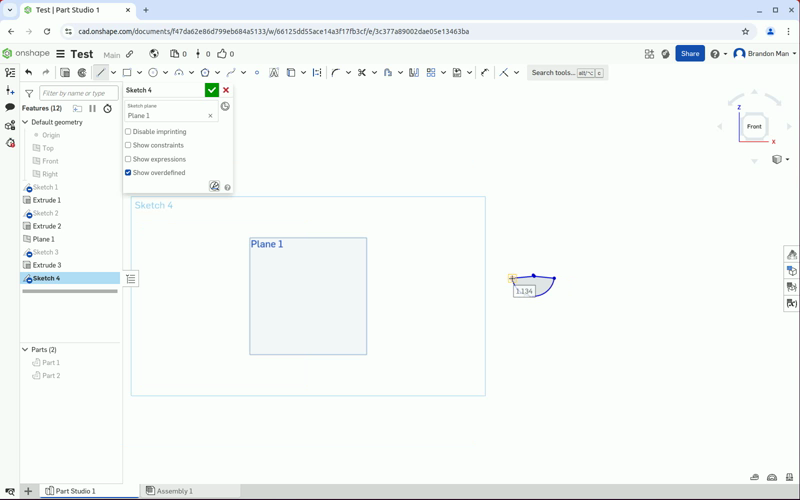
scroll(-6)
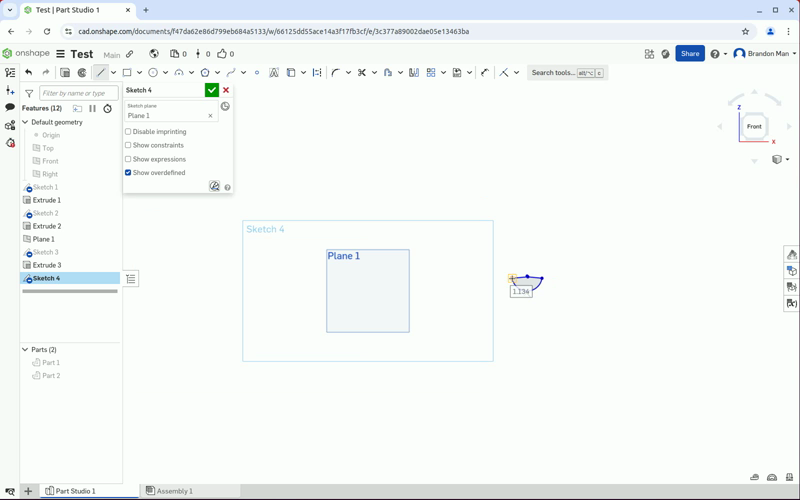
scroll(-6)
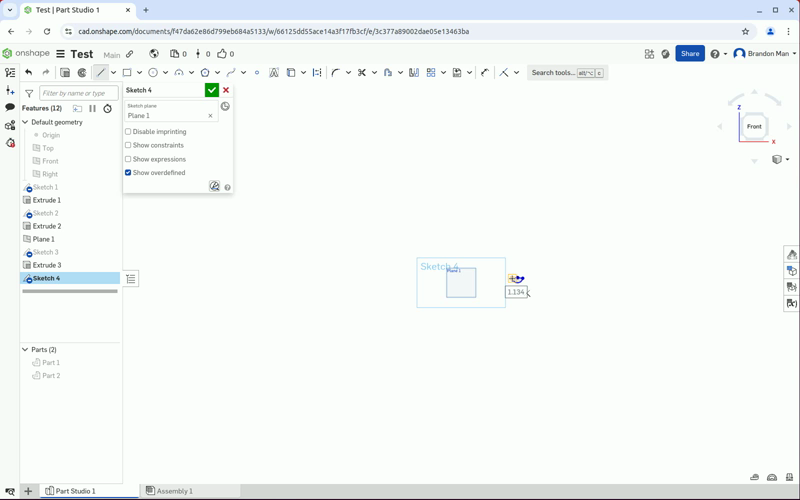
key(esc)
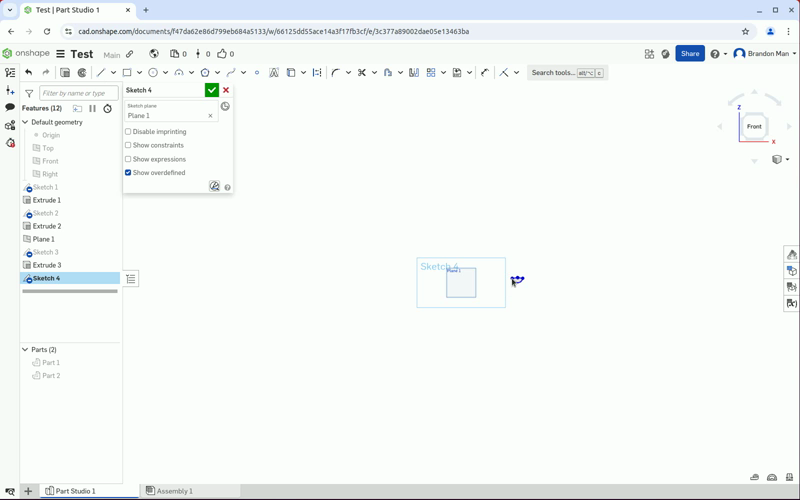
mouse_move(515, 280)
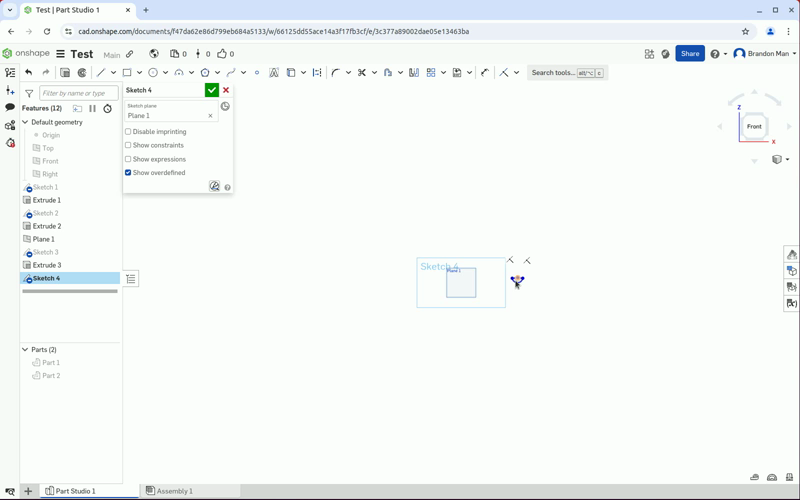
scroll(6)
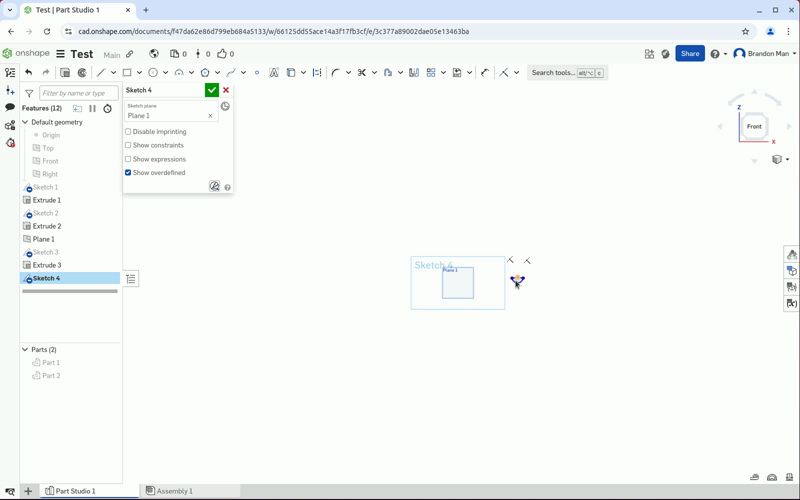
scroll(6)
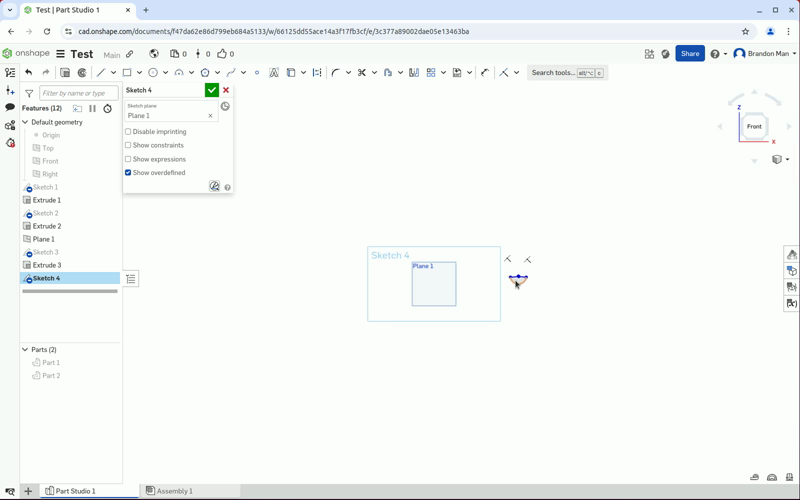
scroll(6)
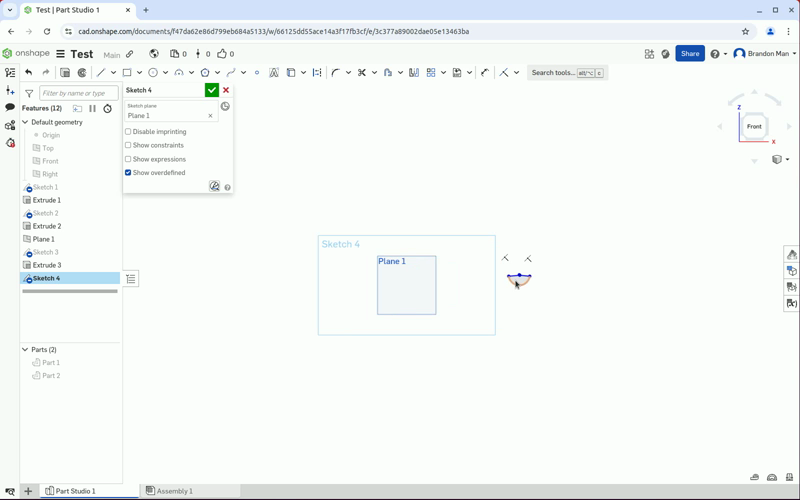
scroll(6)
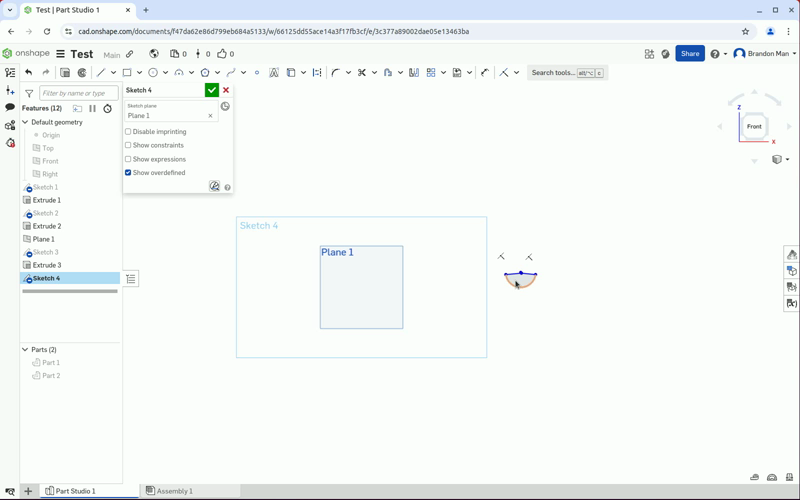
scroll(6)
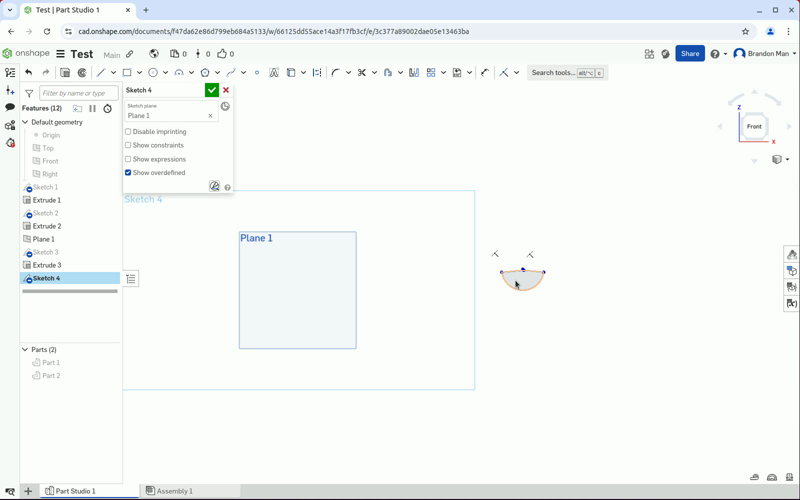
scroll(6)
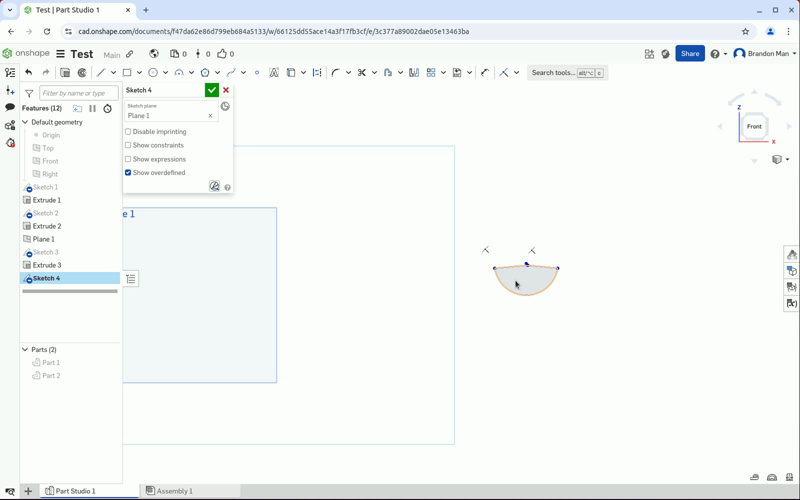
scroll(6)
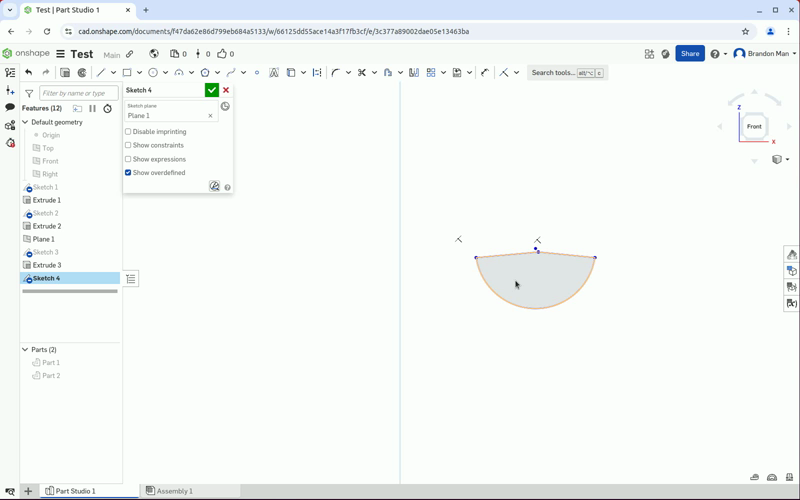
click(515, 280)
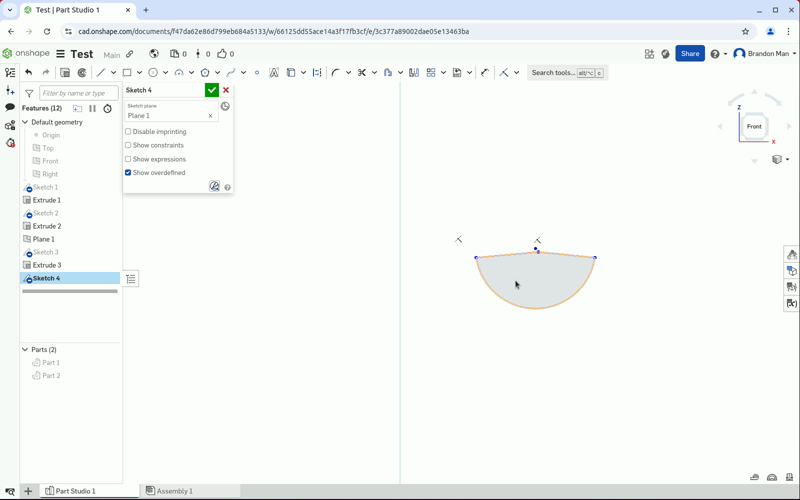
scroll(-6)
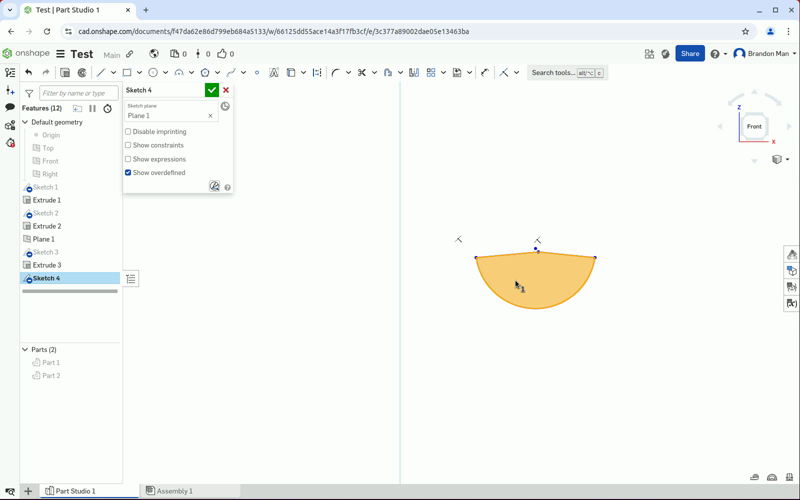
scroll(-6)
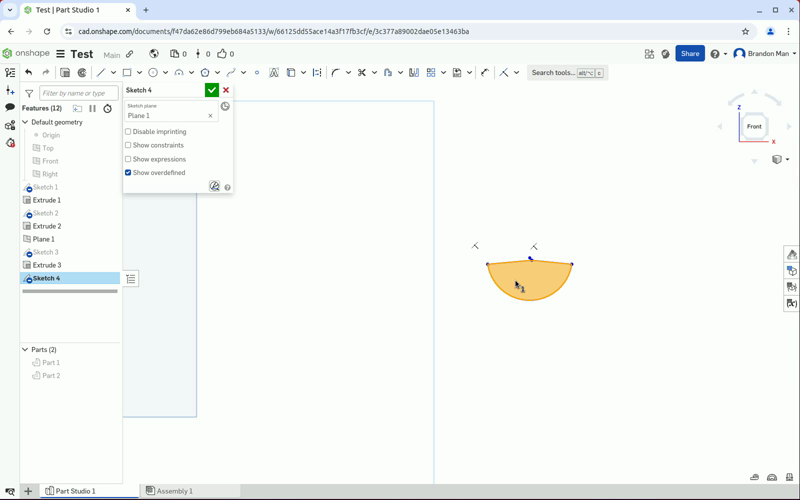
scroll(-6)
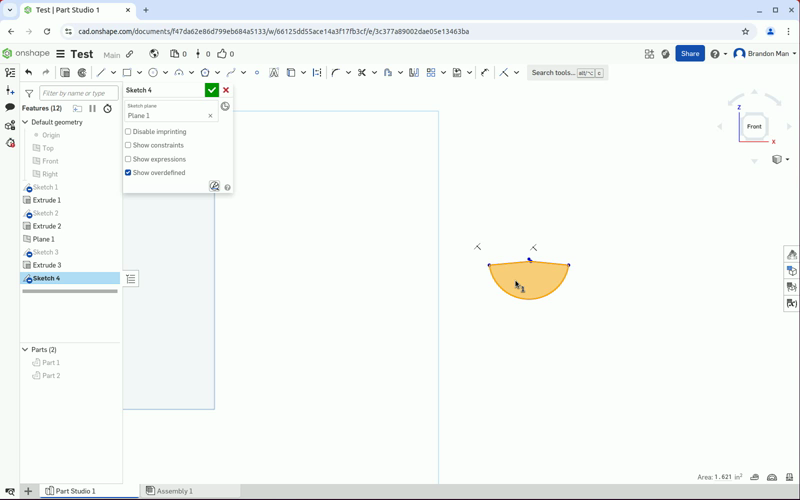
scroll(-6)
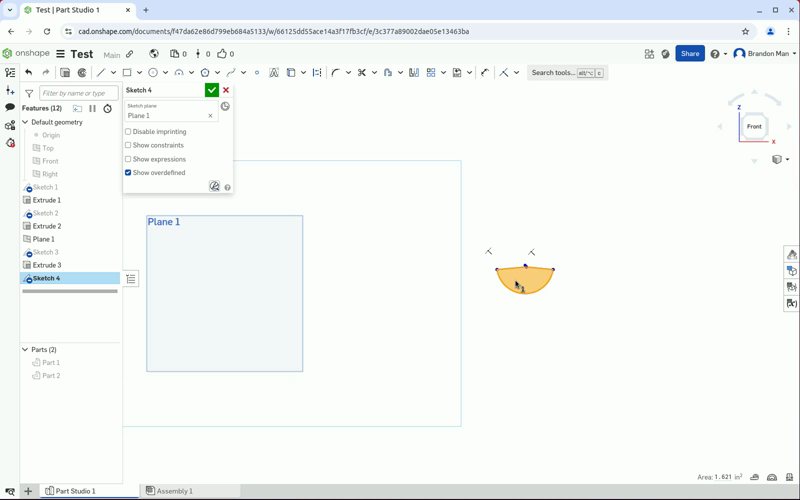
scroll(-6)
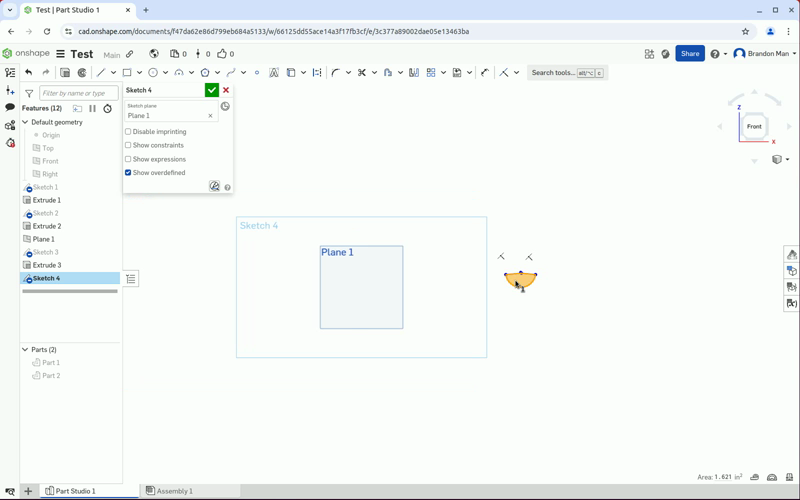
scroll(-6)
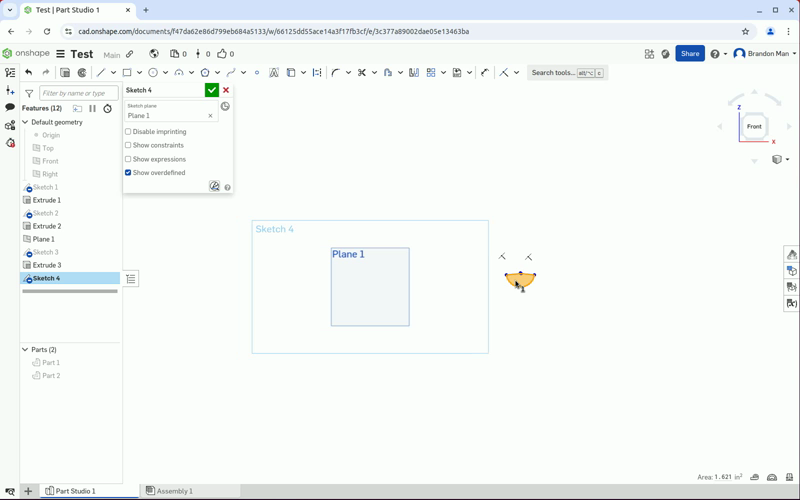
scroll(-6)
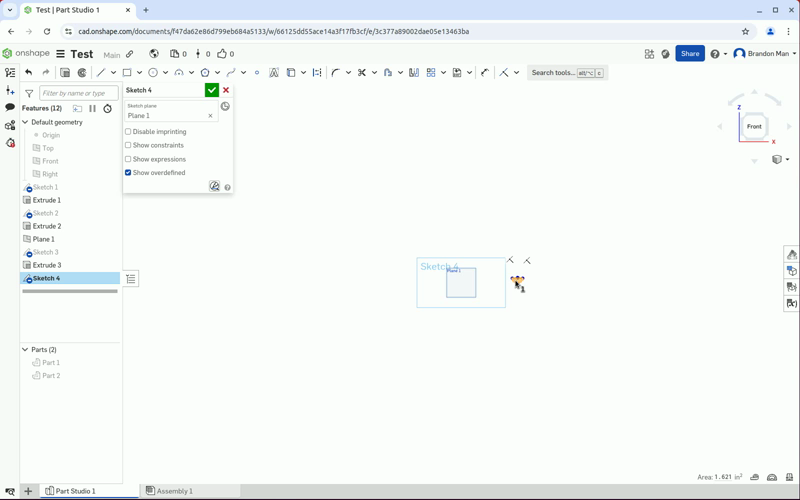
mouse_move(73, 352)
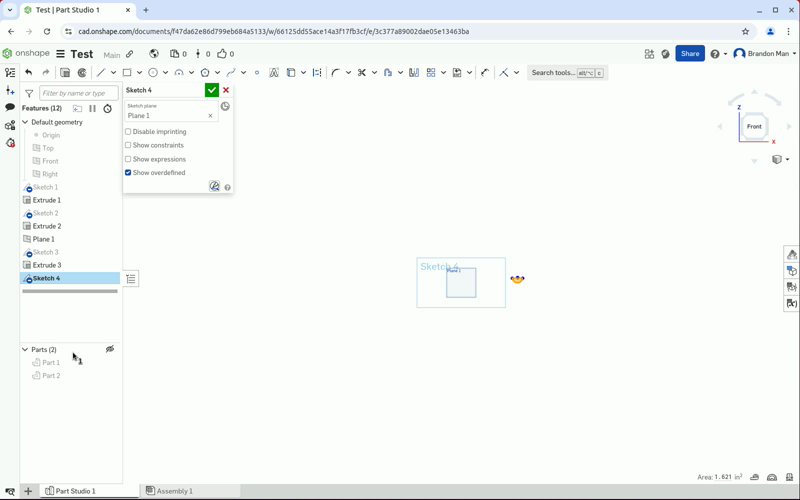
key(shift+y)
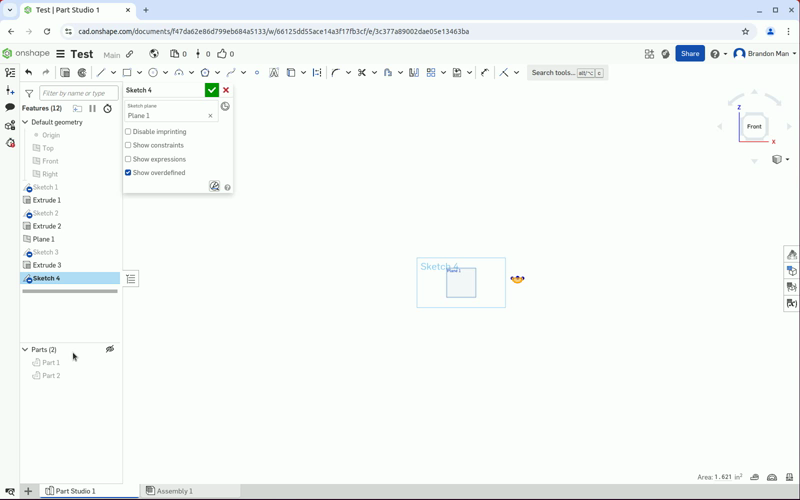
key(shift+e)
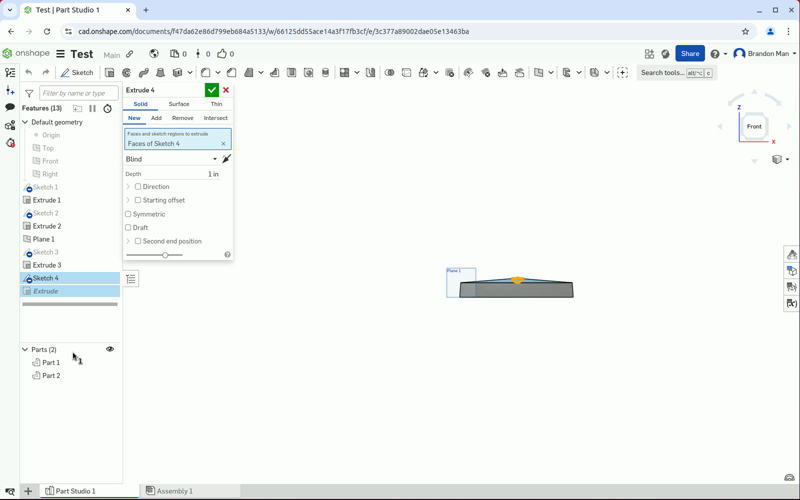
mouse_move(143, 106)
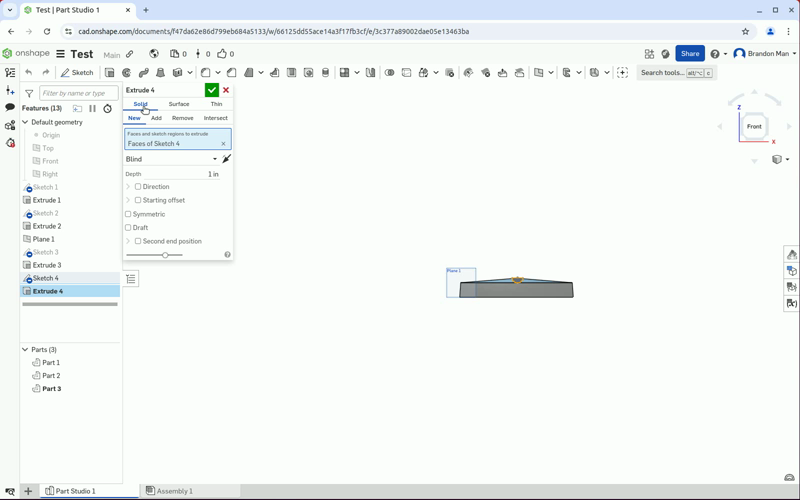
click(143, 106)
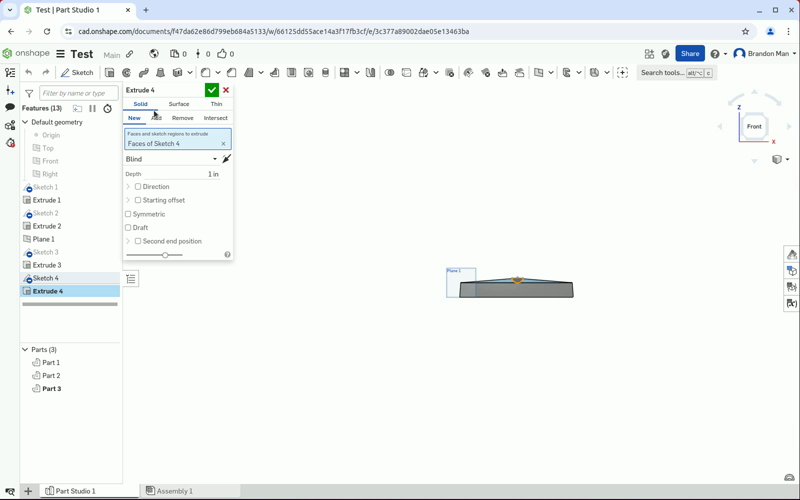
mouse_move(186, 120)
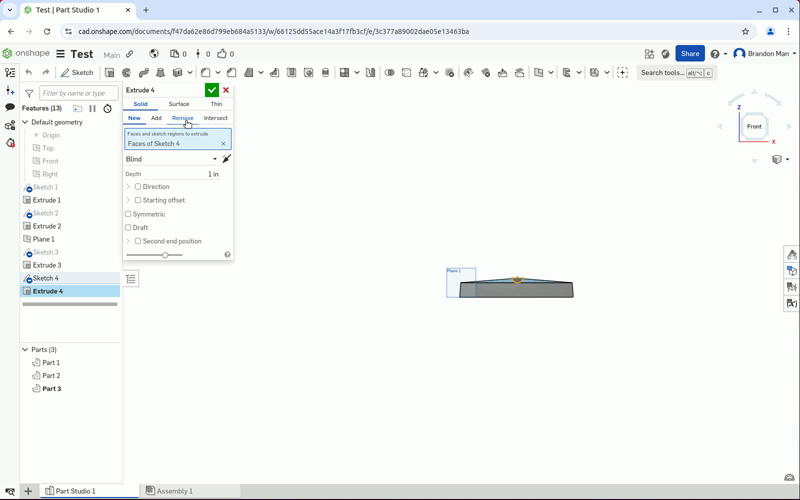
click(186, 120)
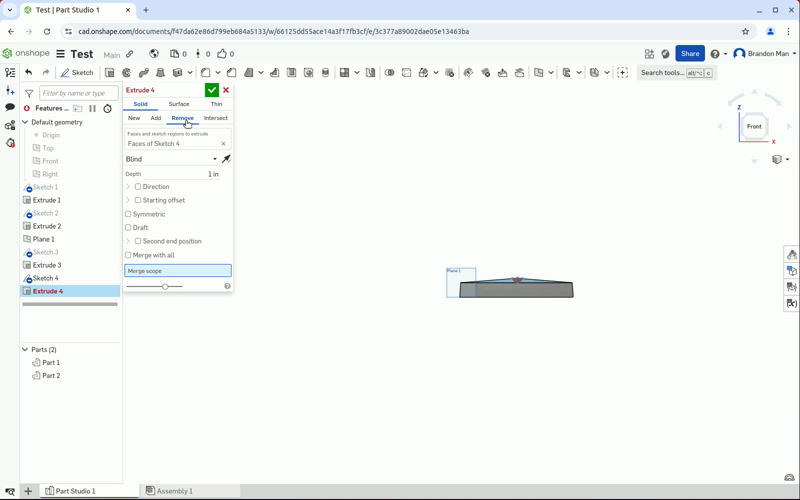
key(tab, 4)
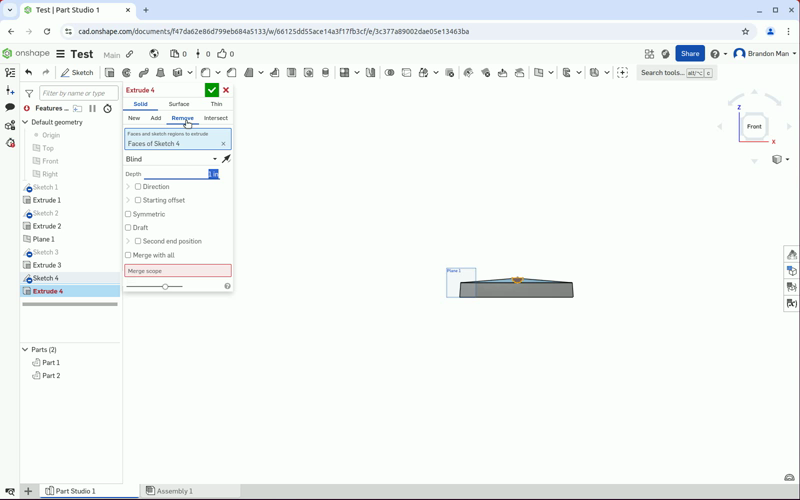
text(2.889)
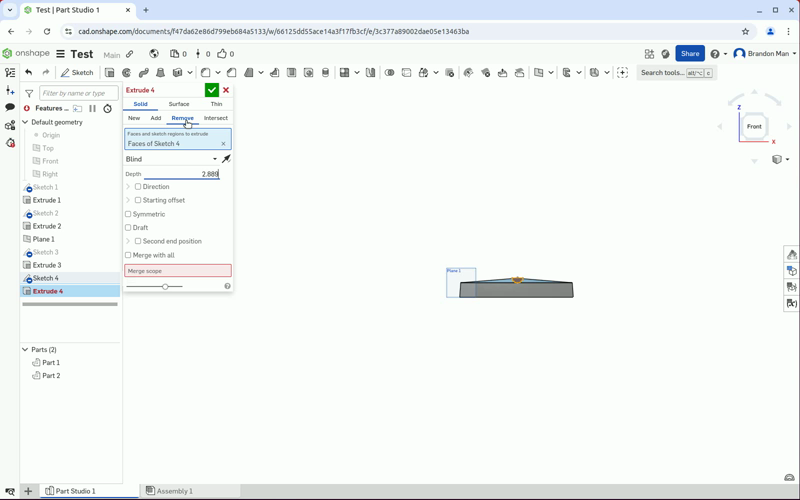
key(tab, 6)
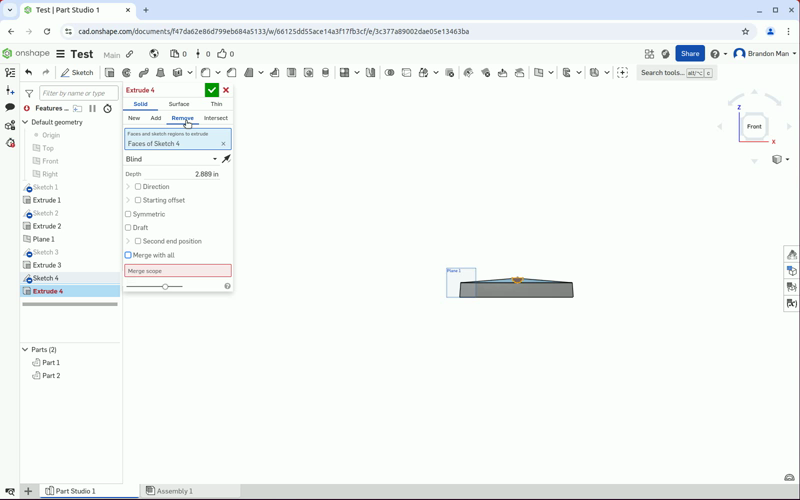
key(space)
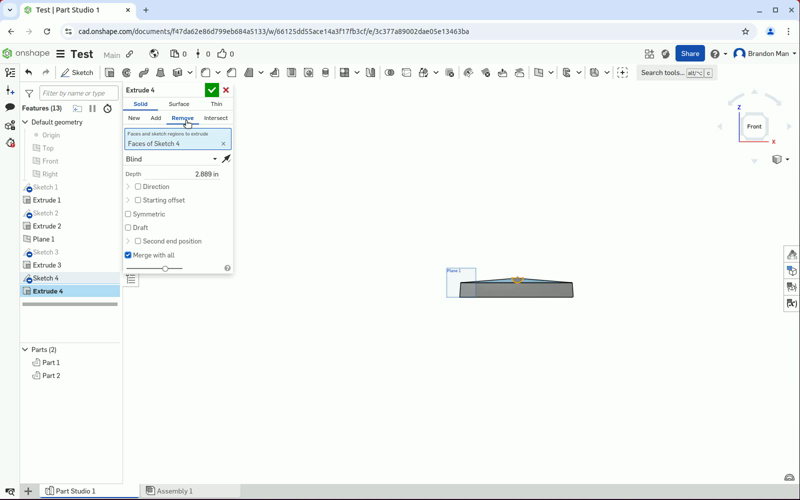
key(enter)
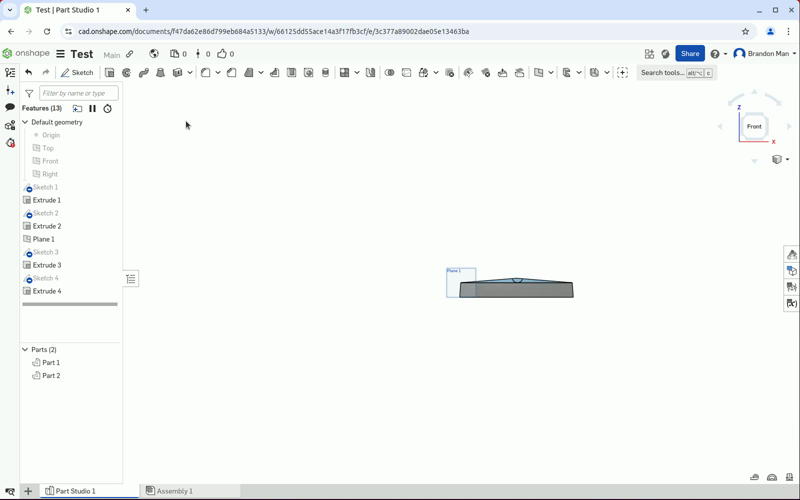
key(shift+h)
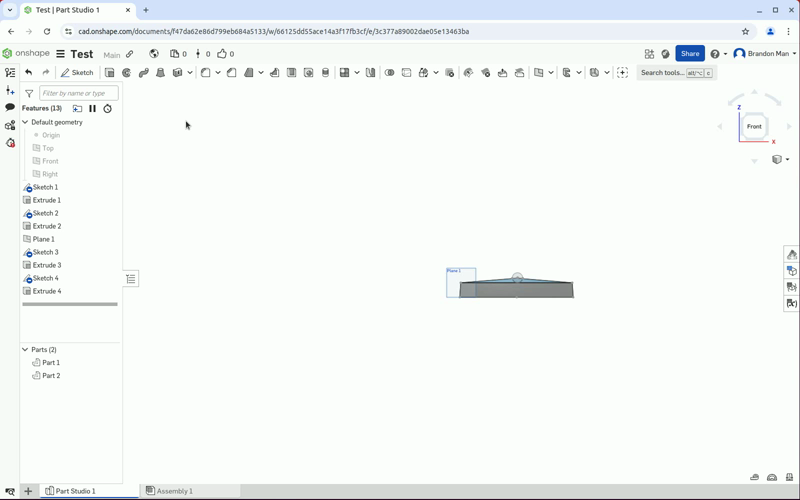
key(shift+h)
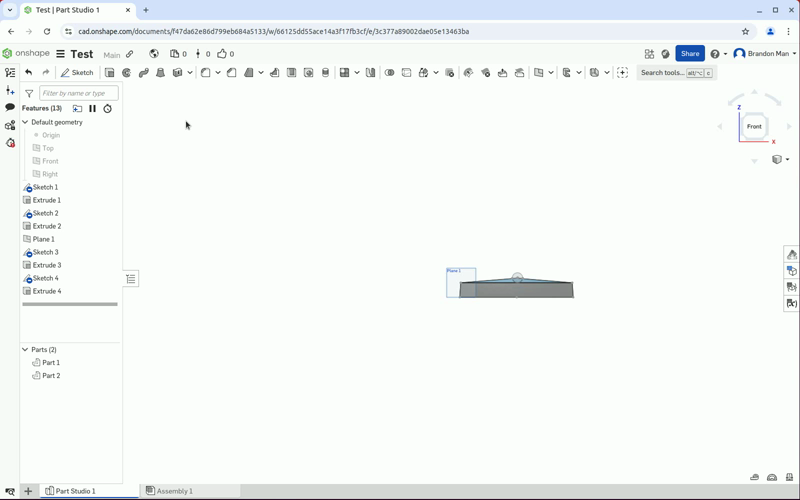
key(shift+7)
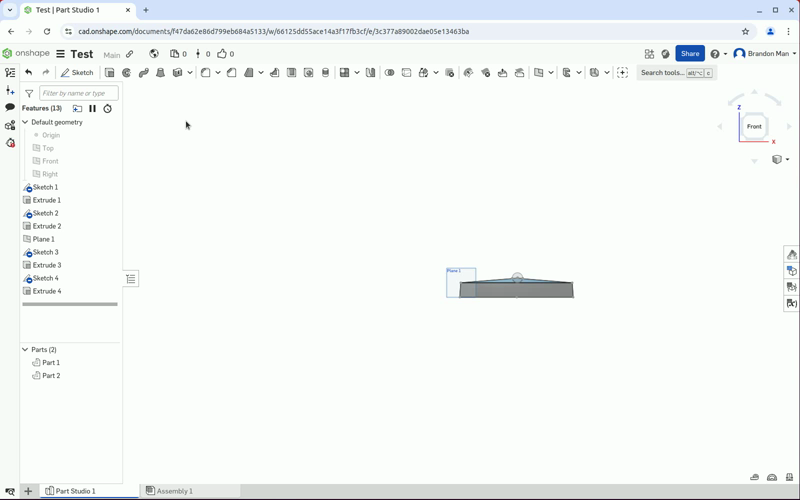
key(left, 2)
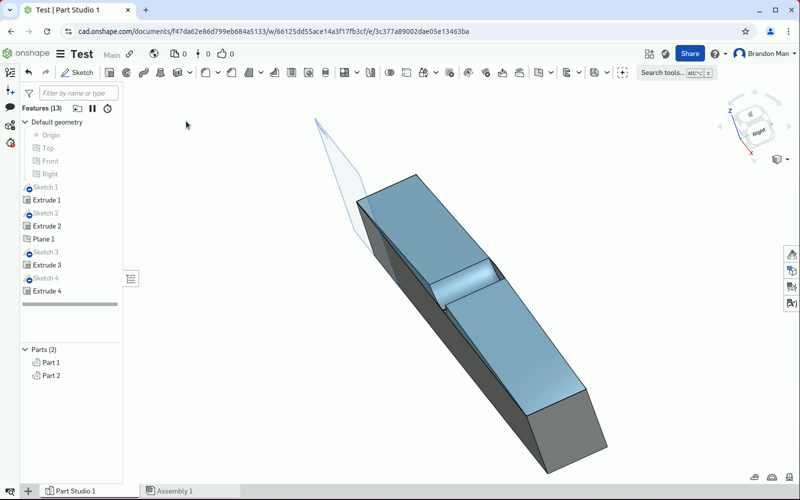
key(down, 2)
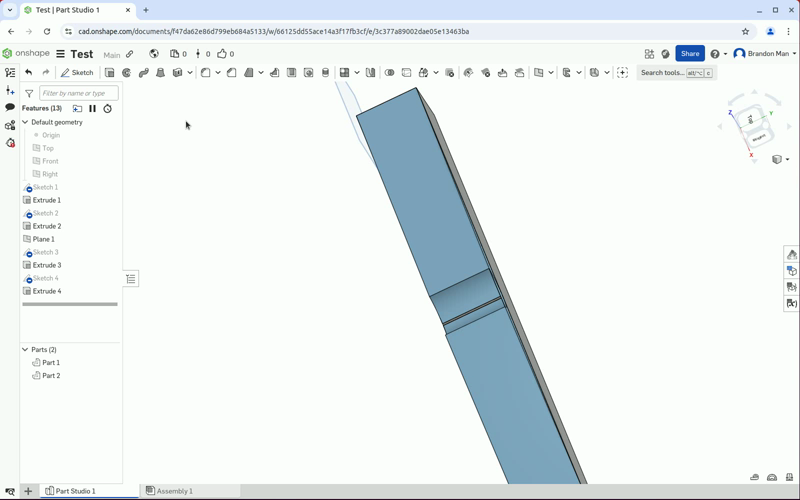
key(up, 2)
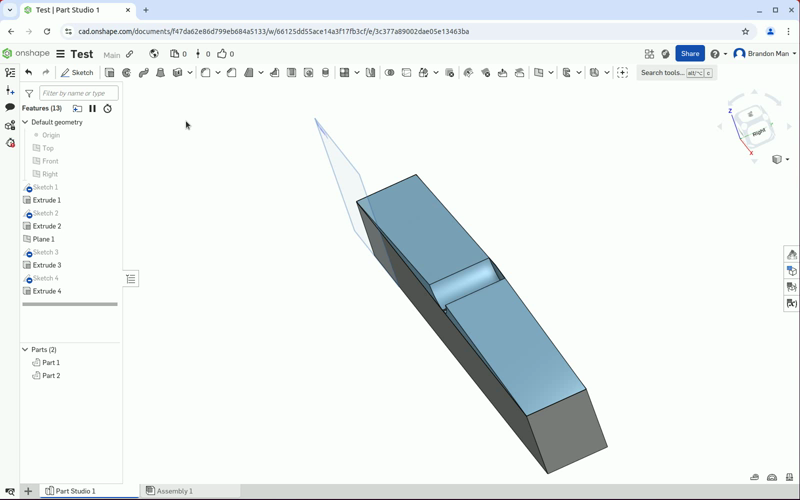
key(right, 2)
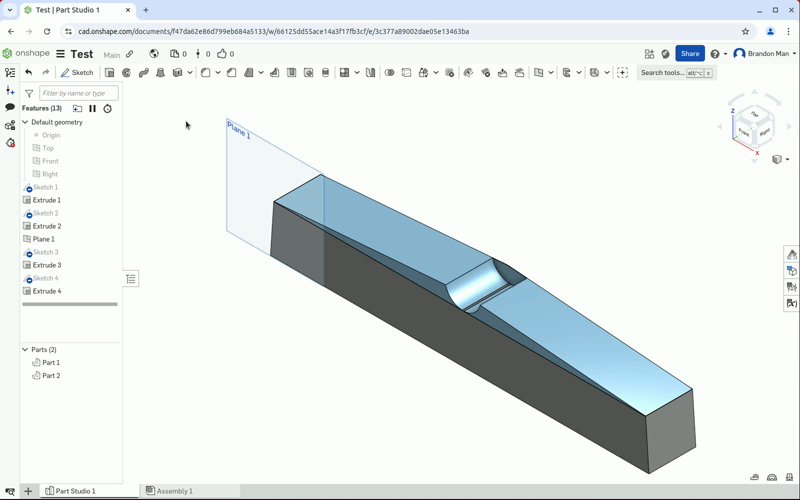
mouse_move(73, 189)
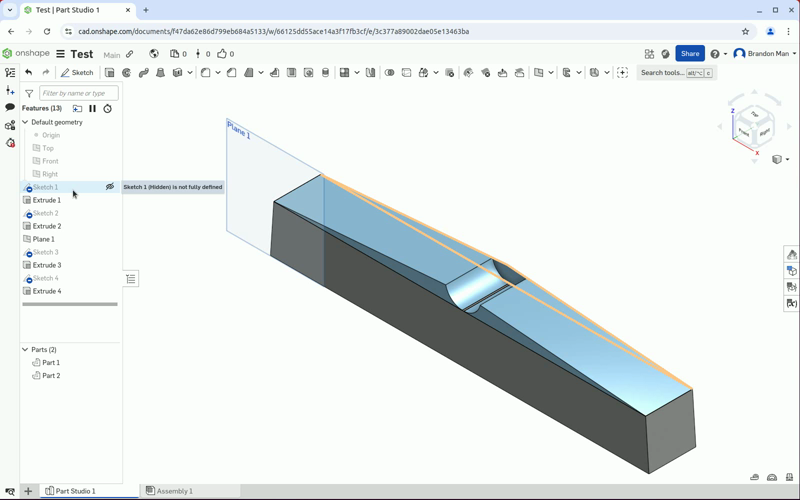
click(73, 189)